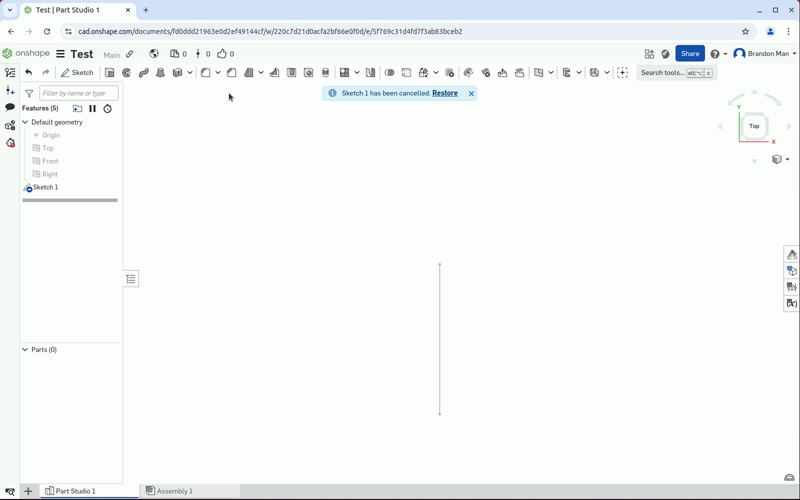
key(shift+h)
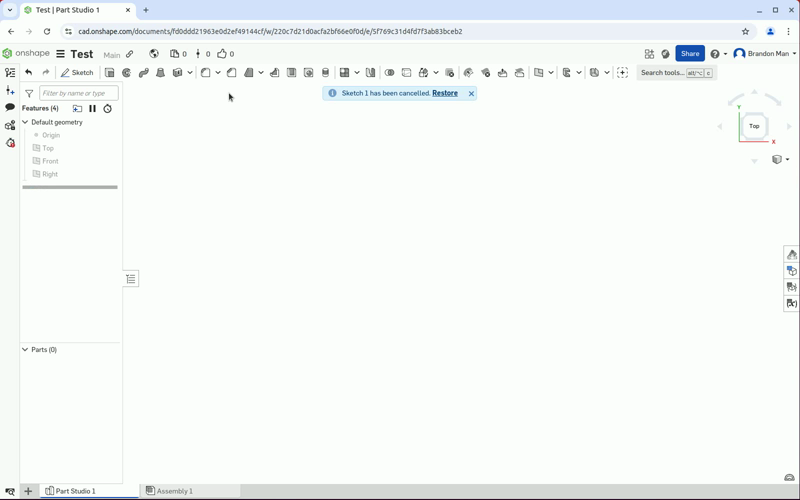
key(shift+s)
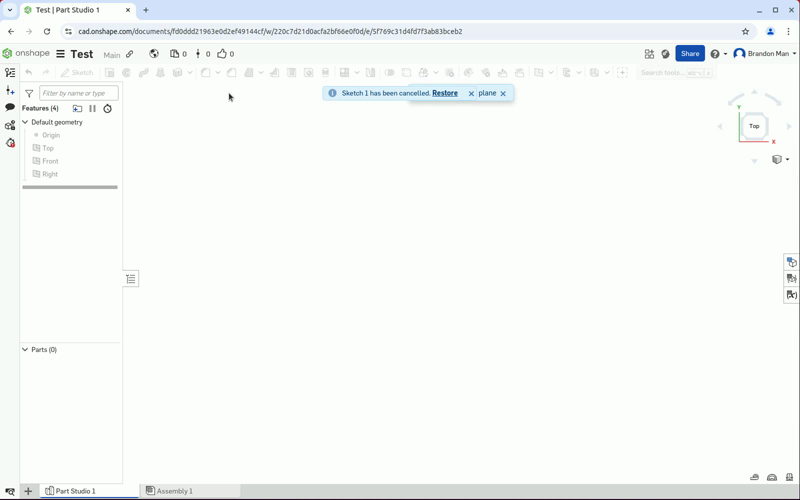
mouse_move(73, 150)
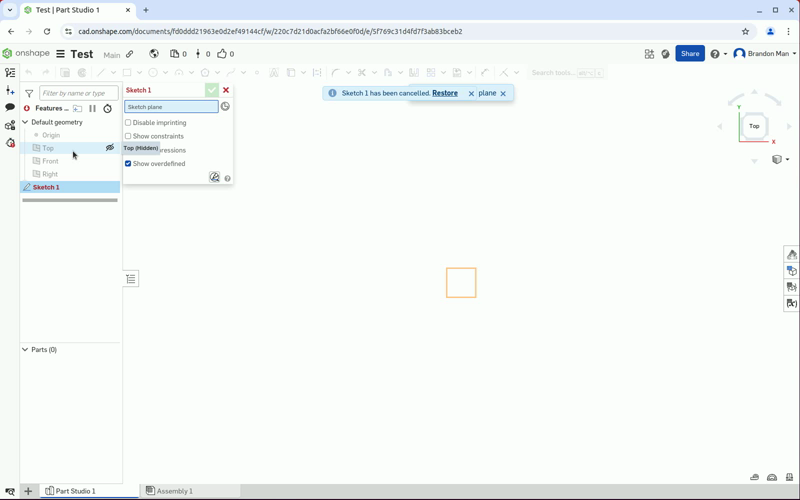
click(73, 150)
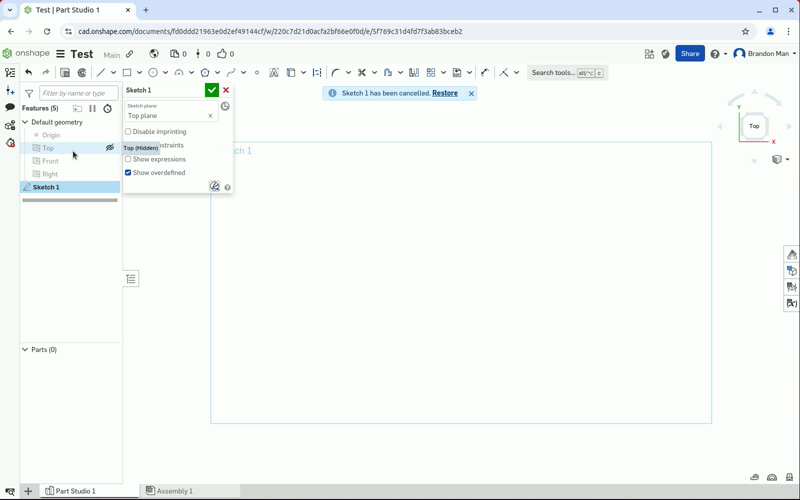
mouse_move(73, 352)
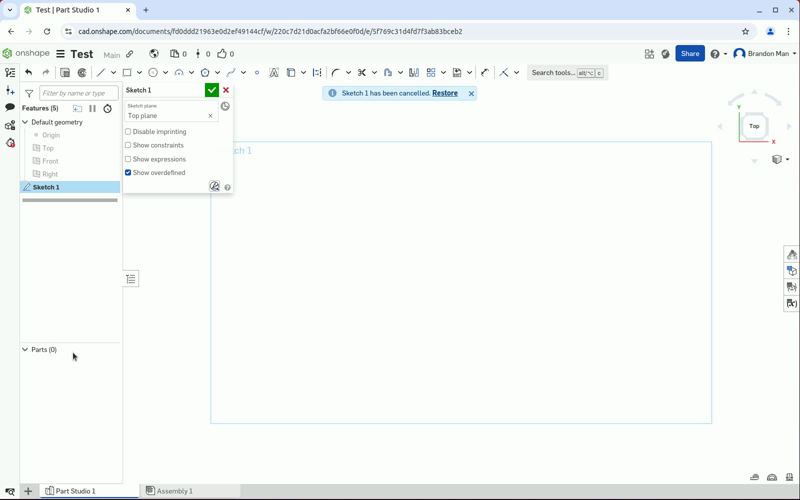
key(y)
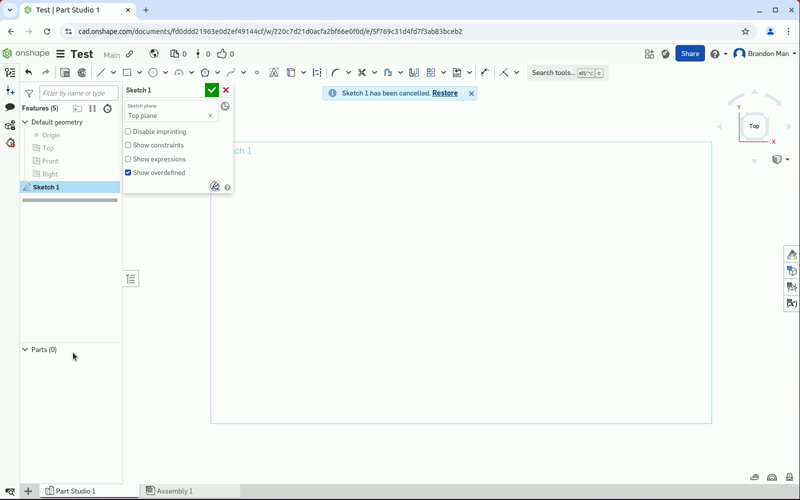
key(l)
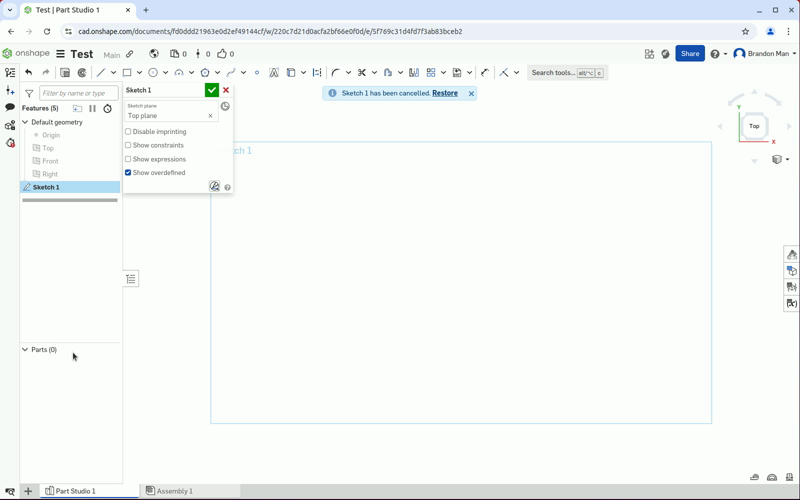
key_down(shift)
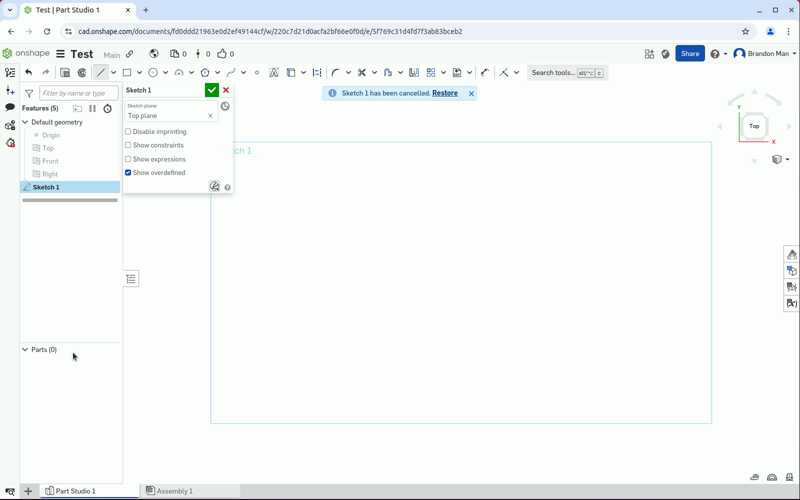
mouse_move(404, 354)
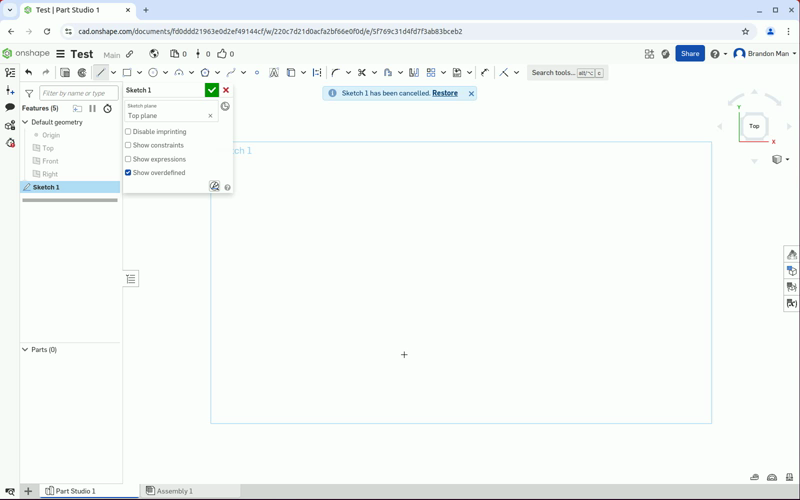
click(404, 354)
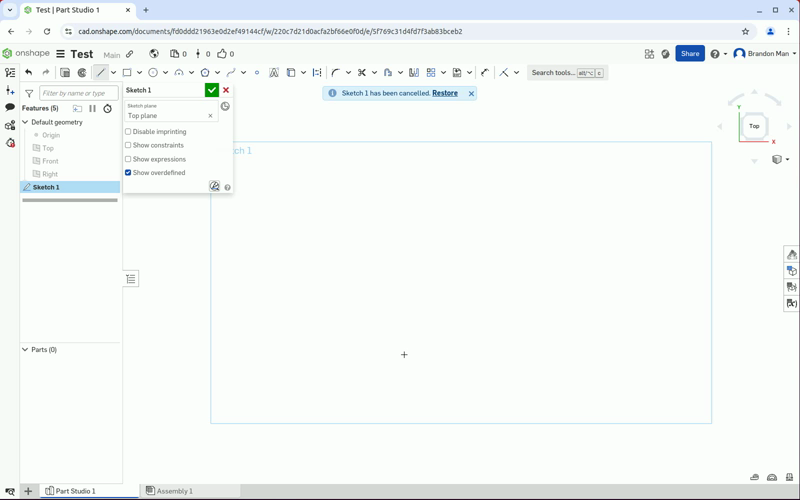
key_up(shift)
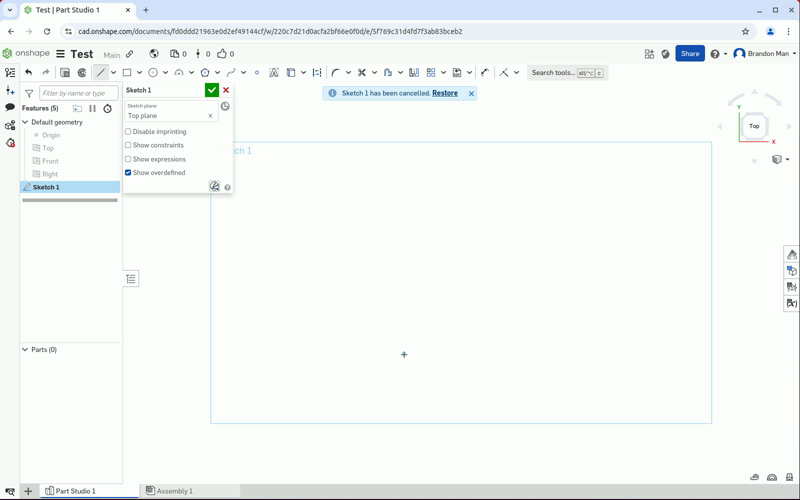
key_down(shift)
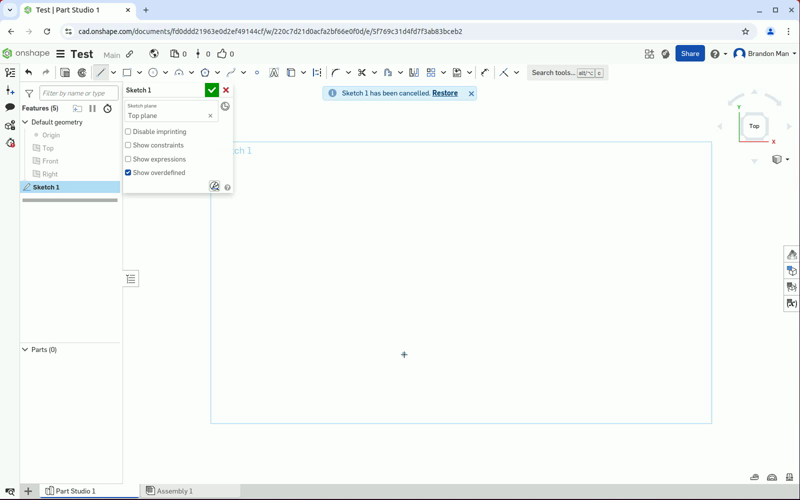
mouse_move(434, 354)
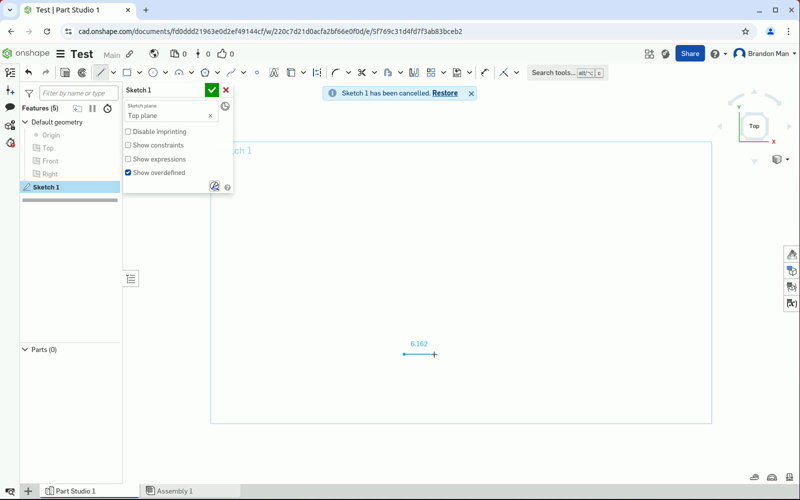
mouse_move(420, 354)
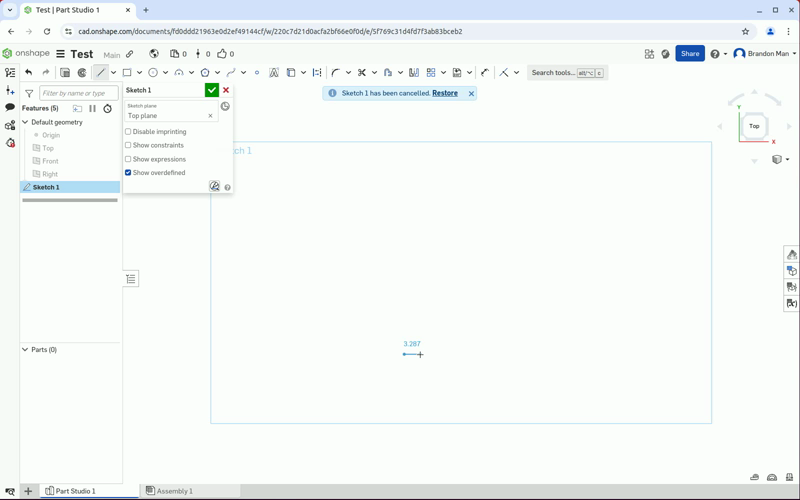
click(420, 354)
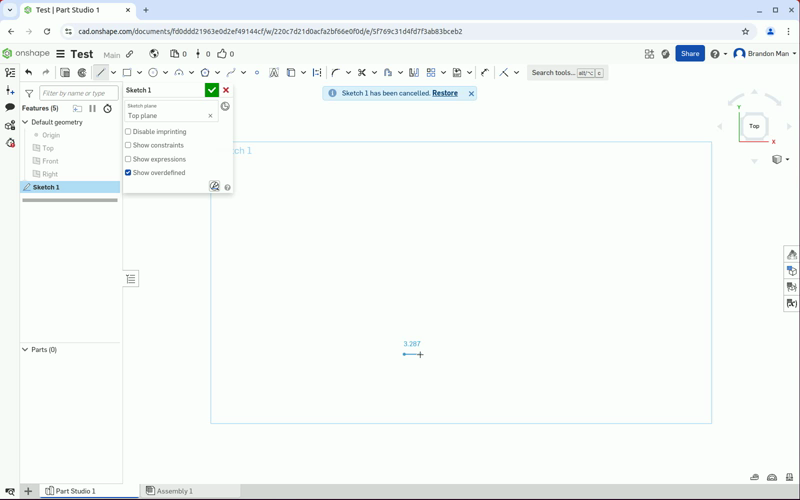
key_up(shift)
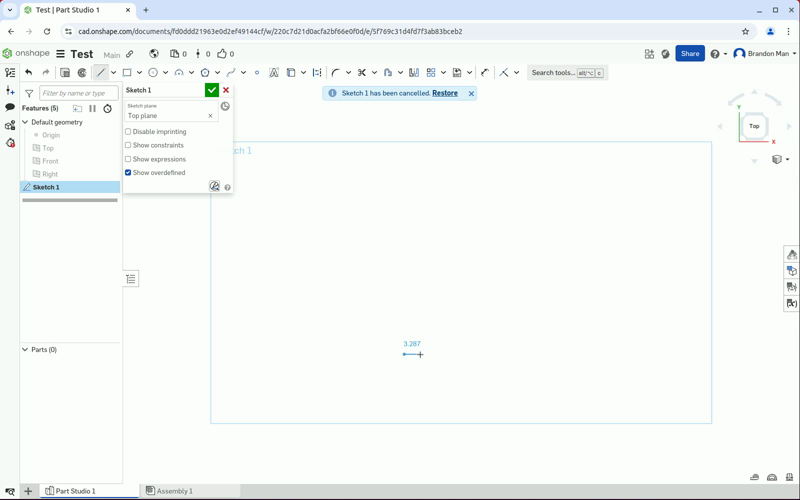
key_down(shift)
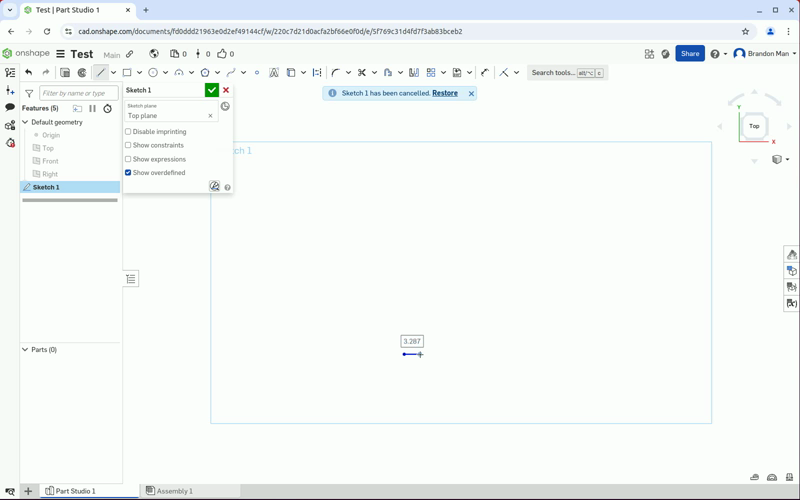
mouse_move(450, 354)
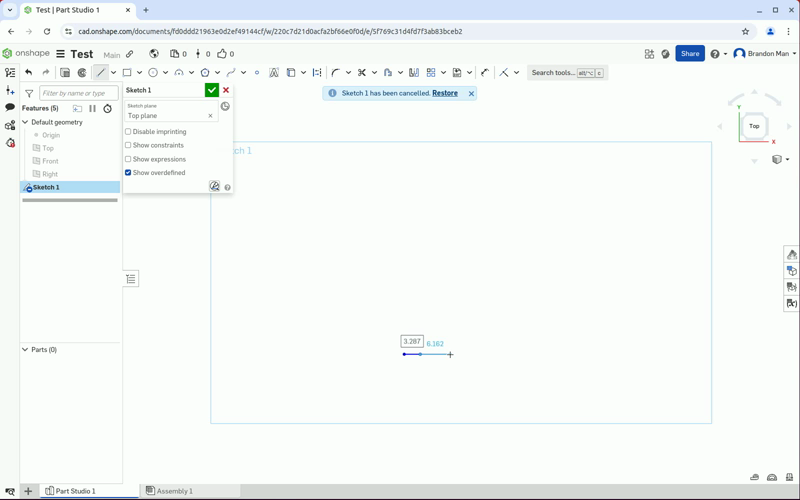
mouse_move(420, 312)
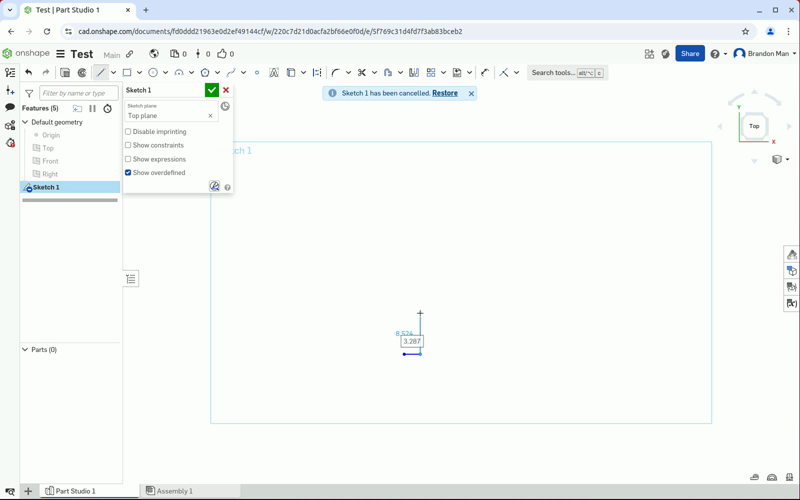
click(420, 312)
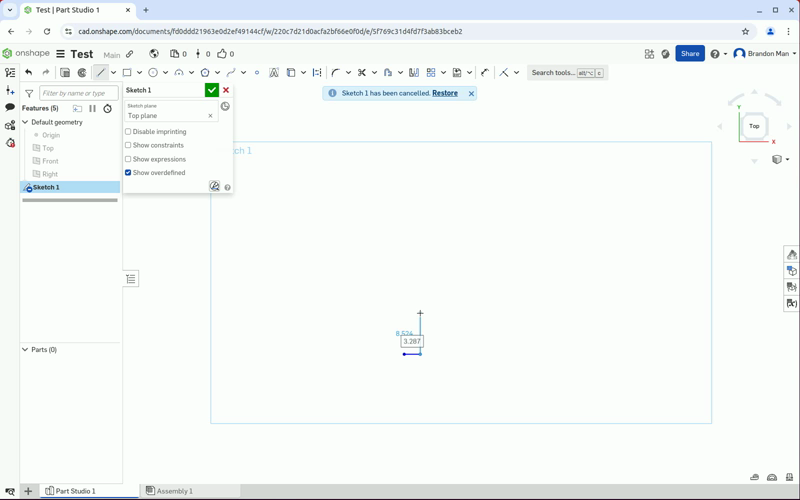
key_up(shift)
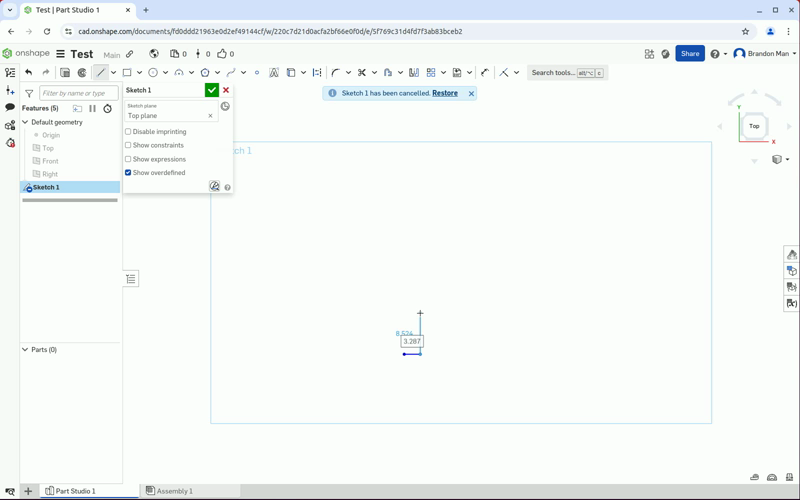
key_down(shift)
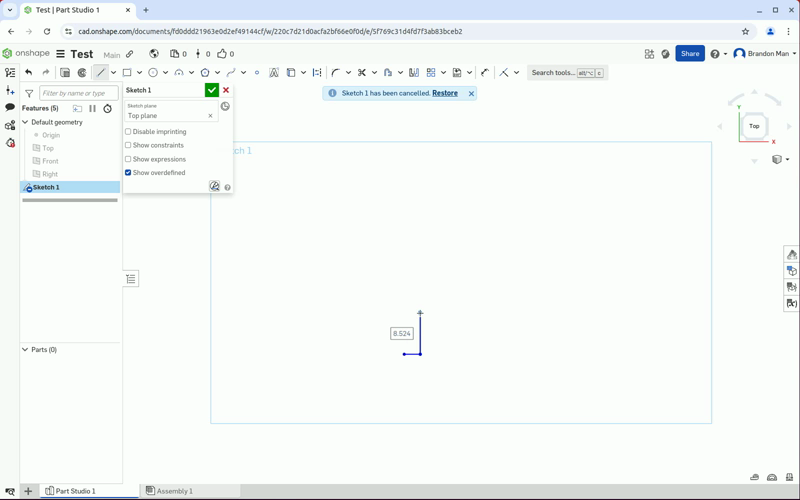
mouse_move(450, 312)
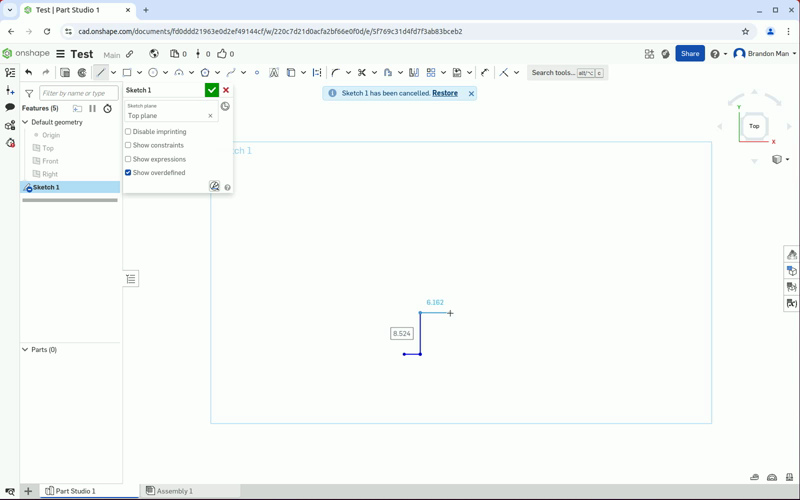
mouse_move(404, 312)
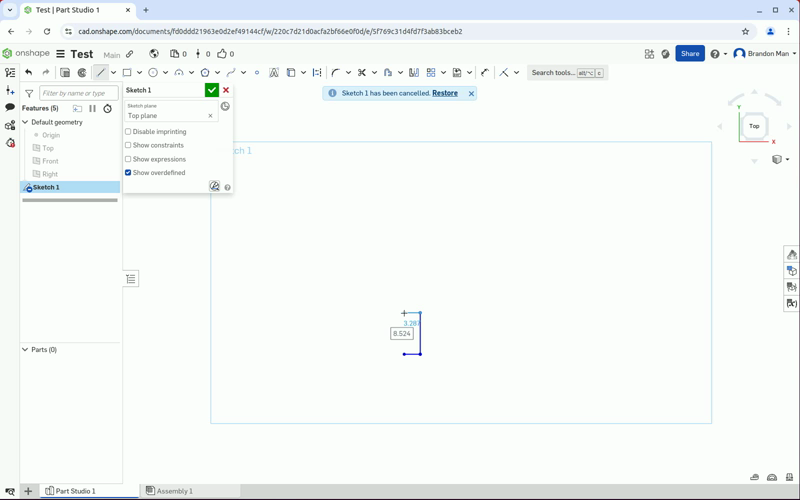
click(404, 312)
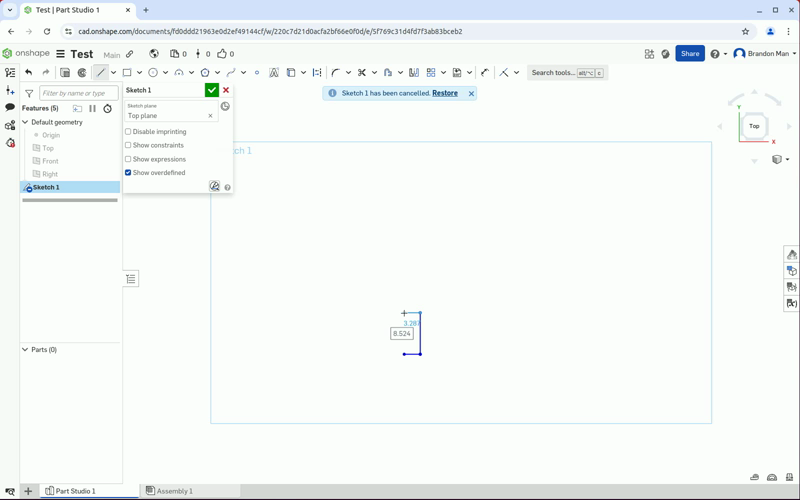
key_up(shift)
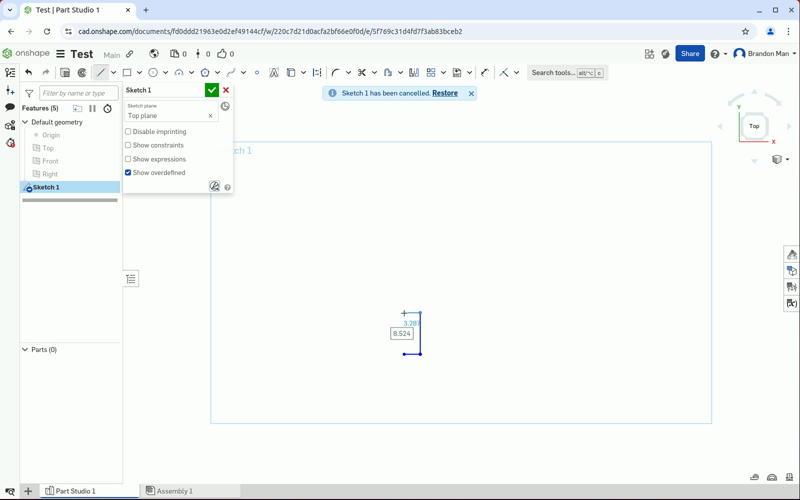
mouse_move(434, 312)
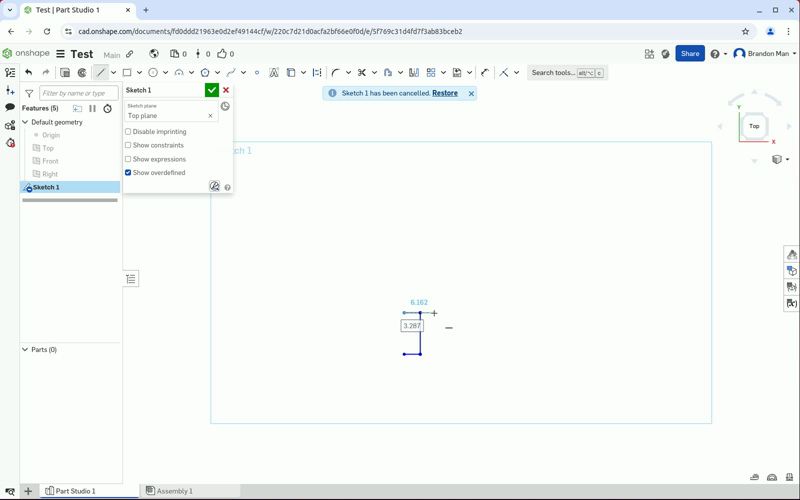
key_down(shift)
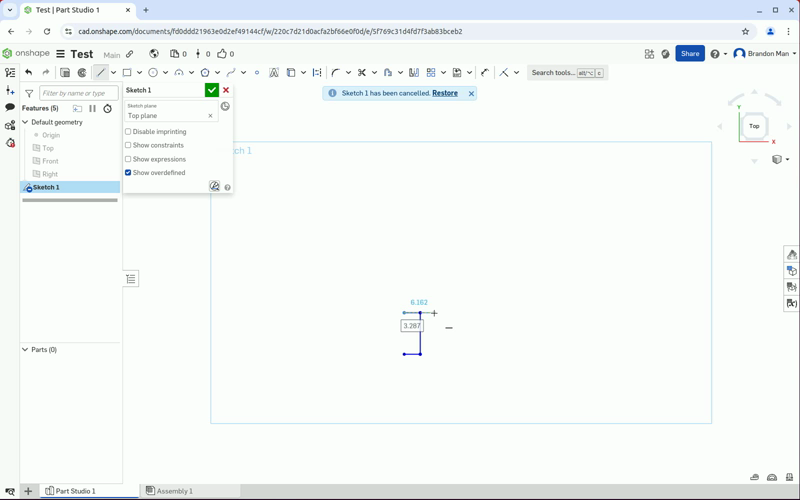
mouse_move(404, 354)
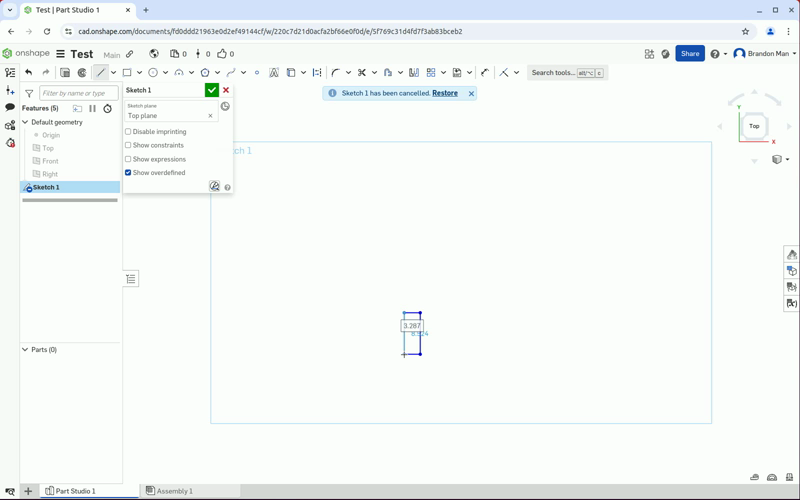
key_up(shift)
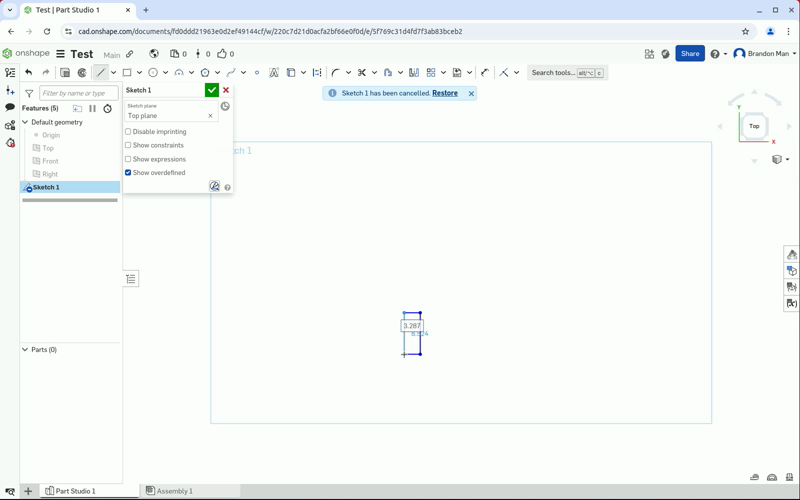
click(404, 354)
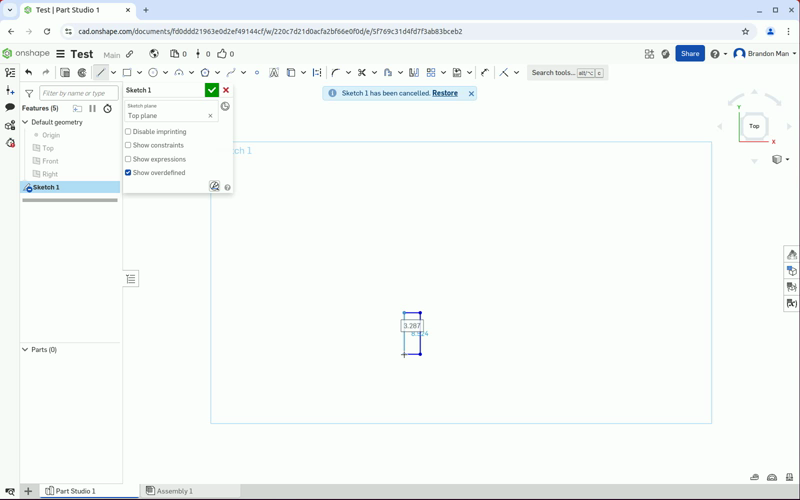
key(esc)
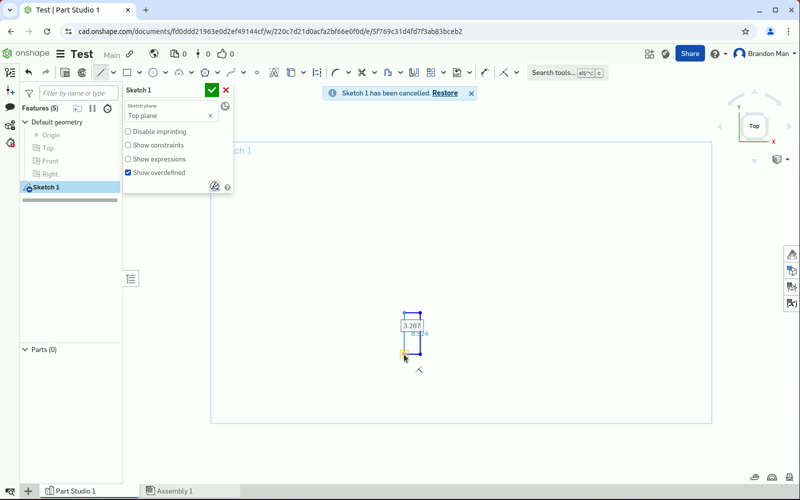
mouse_move(407, 338)
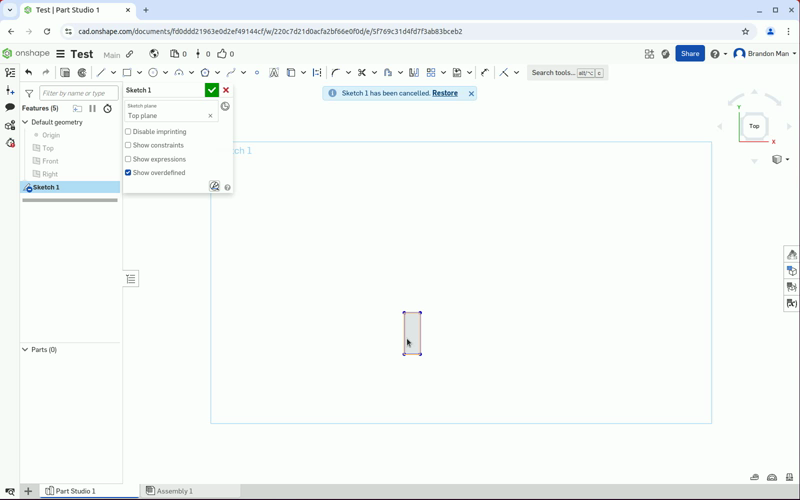
scroll(6)
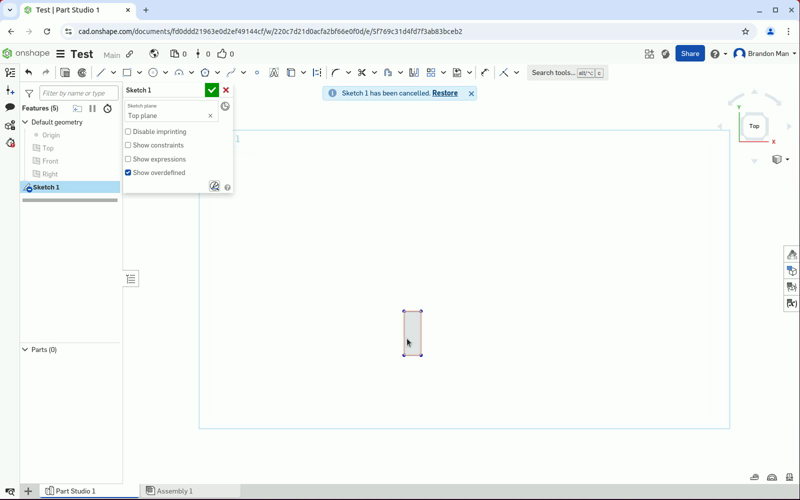
scroll(6)
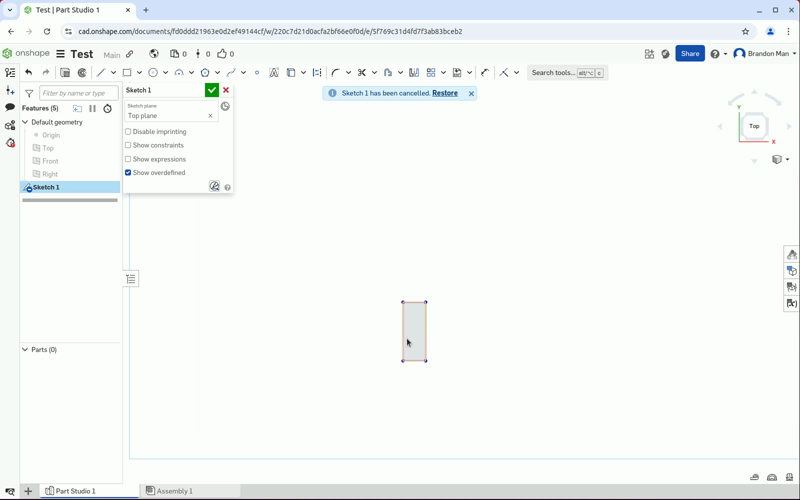
scroll(6)
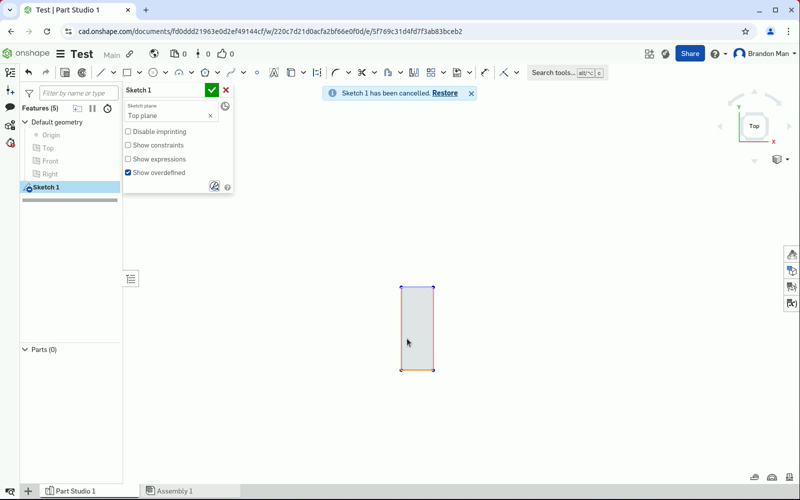
scroll(6)
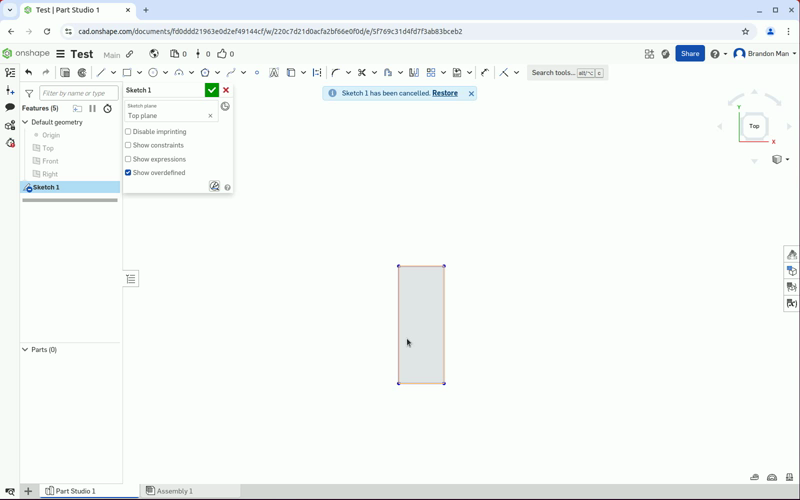
scroll(6)
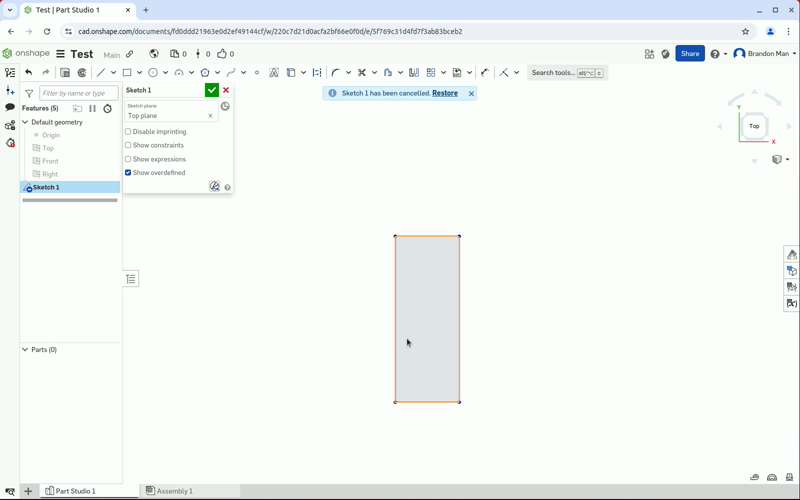
scroll(6)
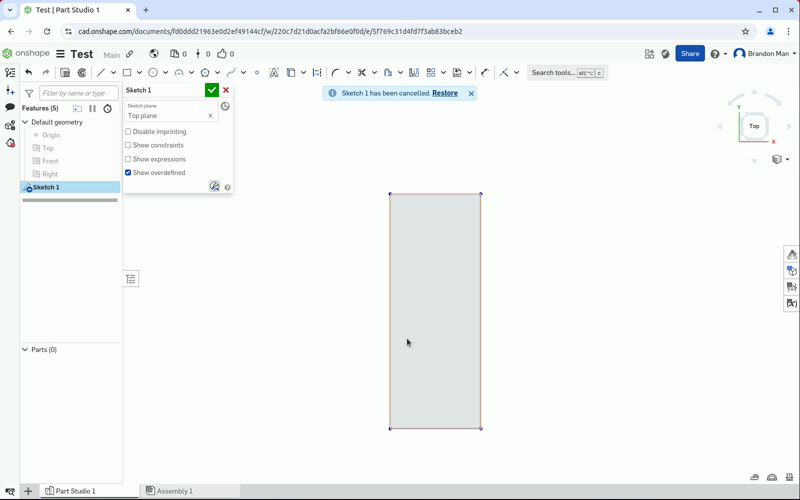
scroll(6)
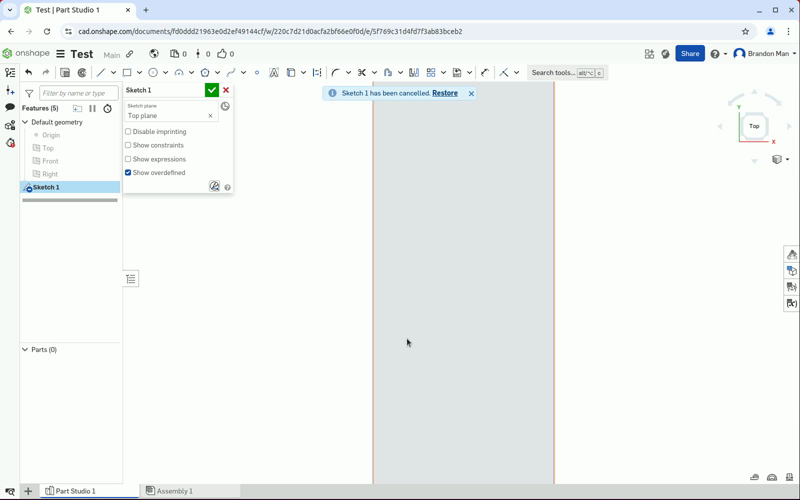
click(407, 338)
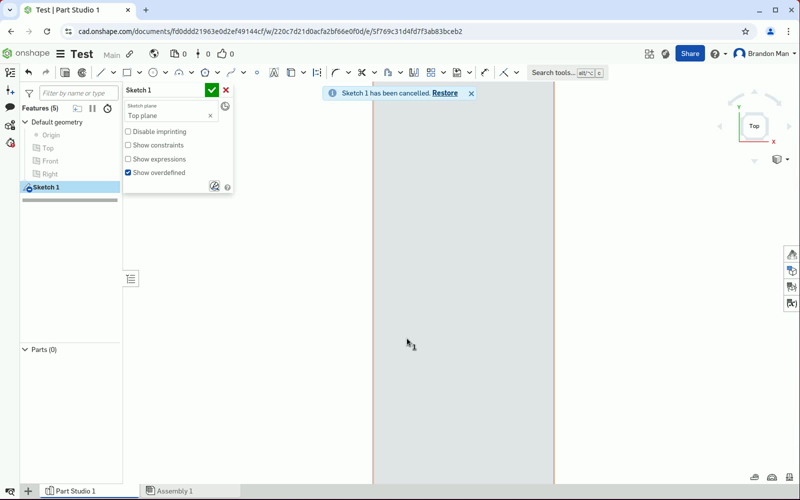
scroll(-6)
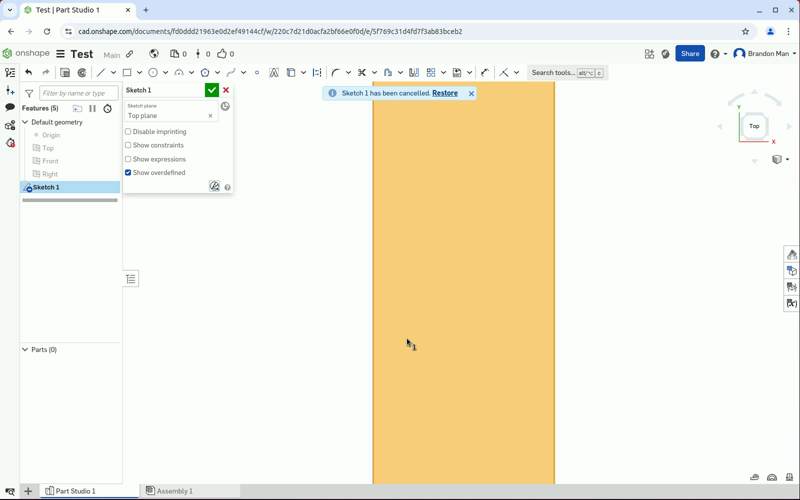
scroll(-6)
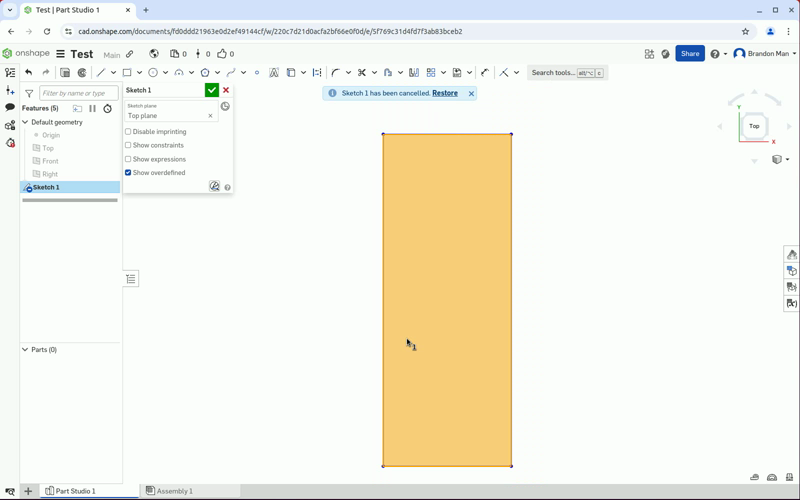
scroll(-6)
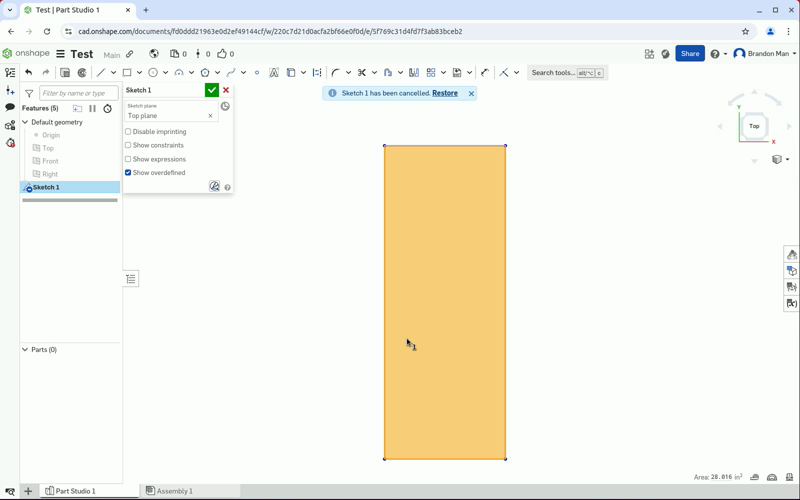
scroll(-6)
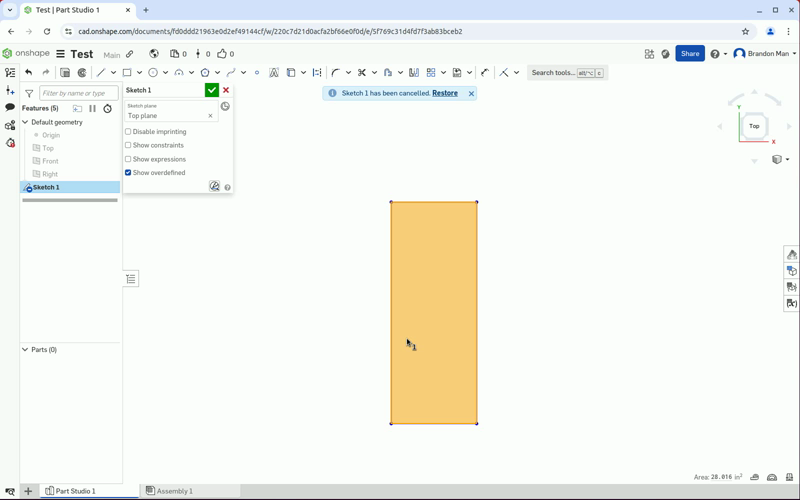
scroll(-6)
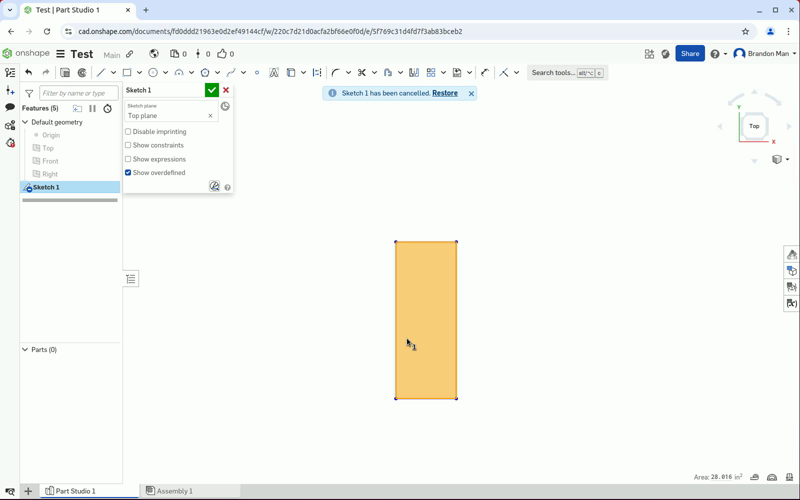
scroll(-6)
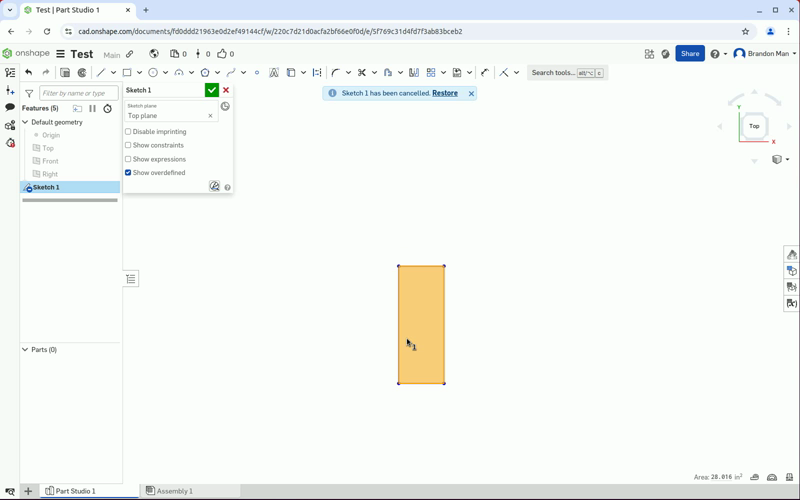
scroll(-6)
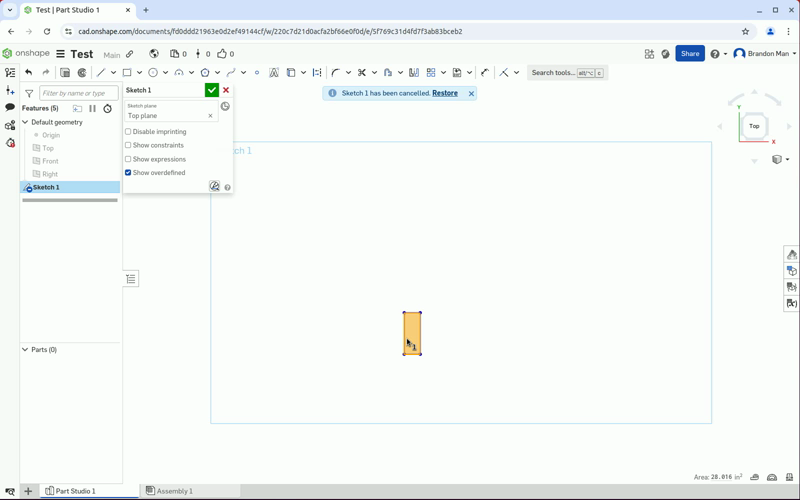
mouse_move(73, 352)
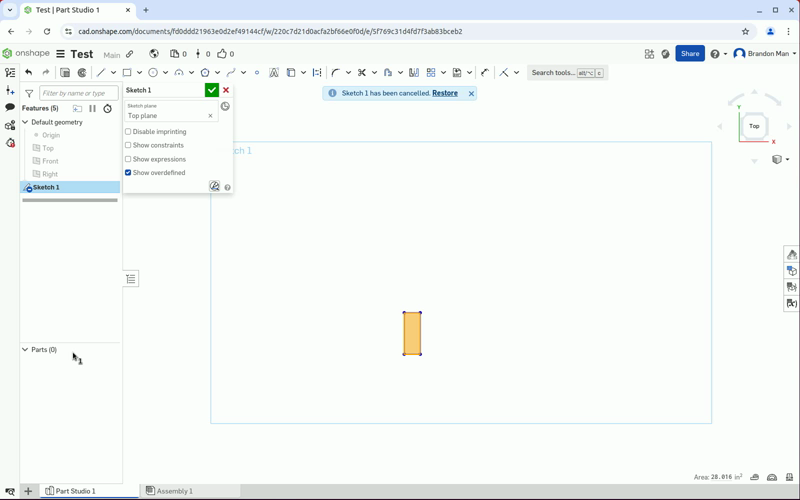
key(shift+y)
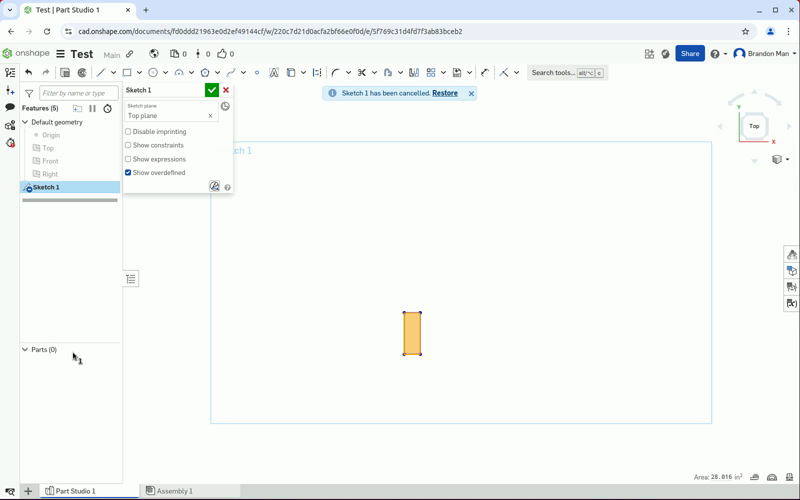
key(shift+e)
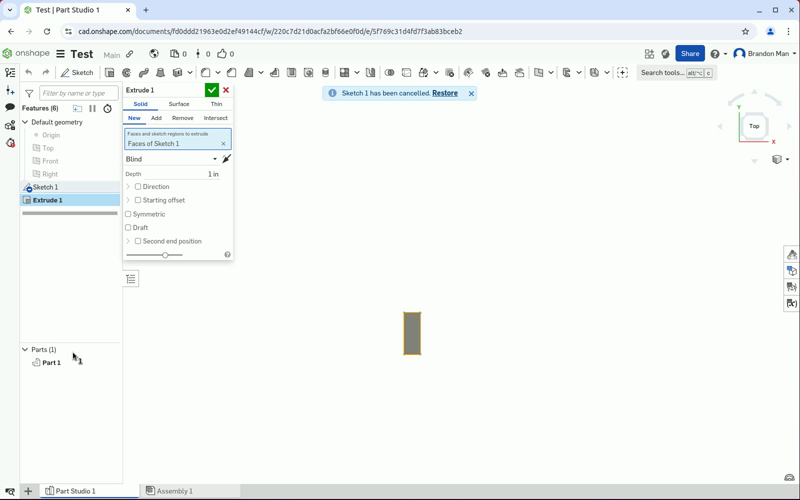
mouse_move(143, 106)
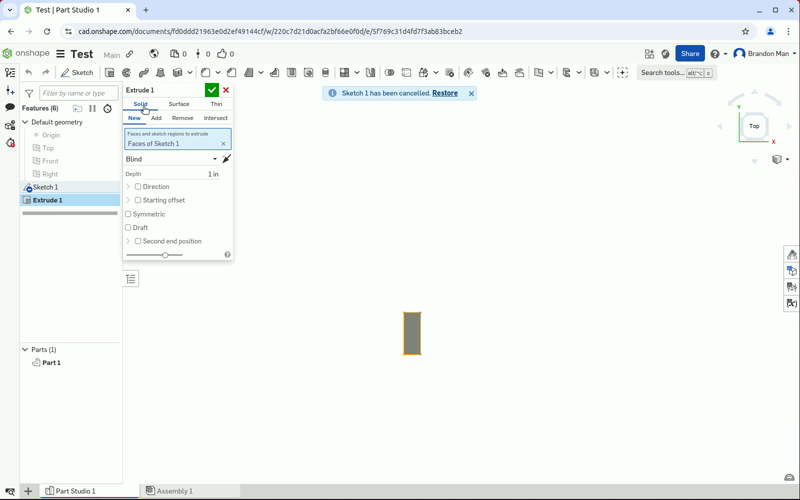
click(143, 106)
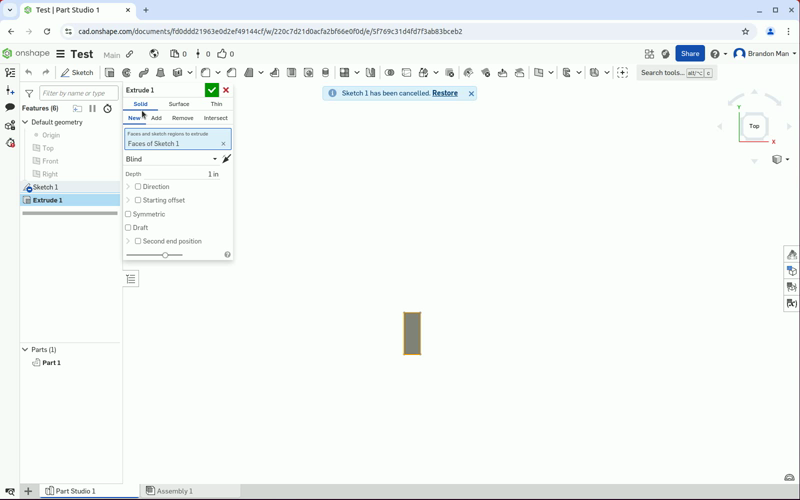
mouse_move(137, 120)
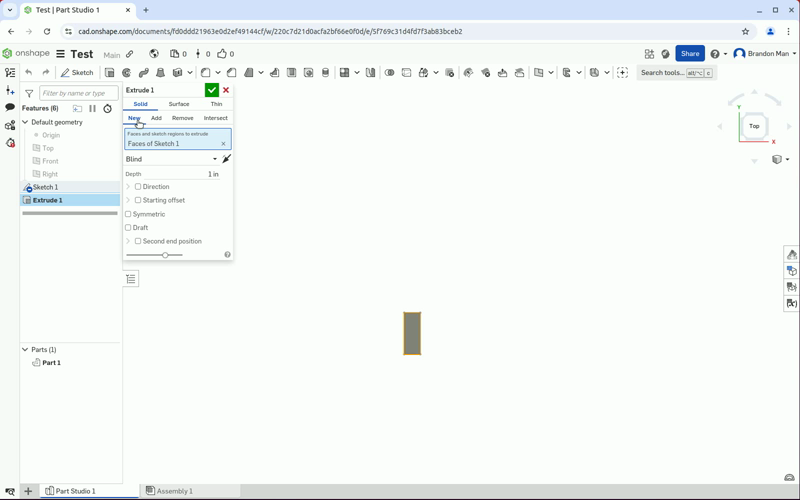
click(137, 120)
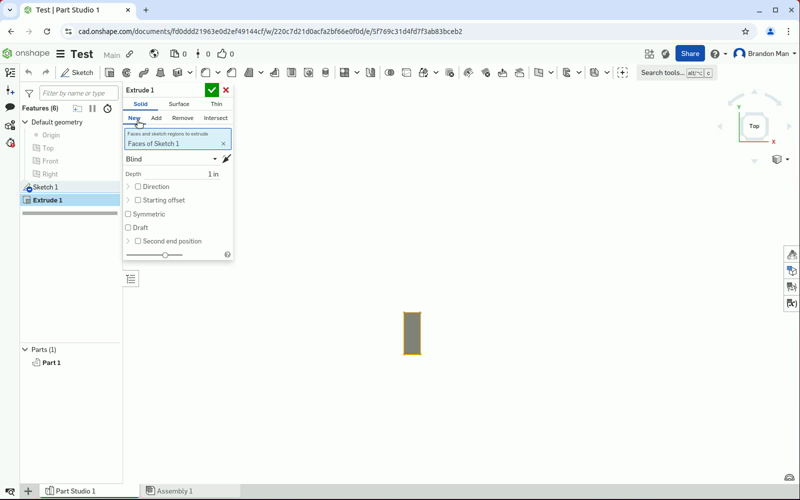
key(tab, 4)
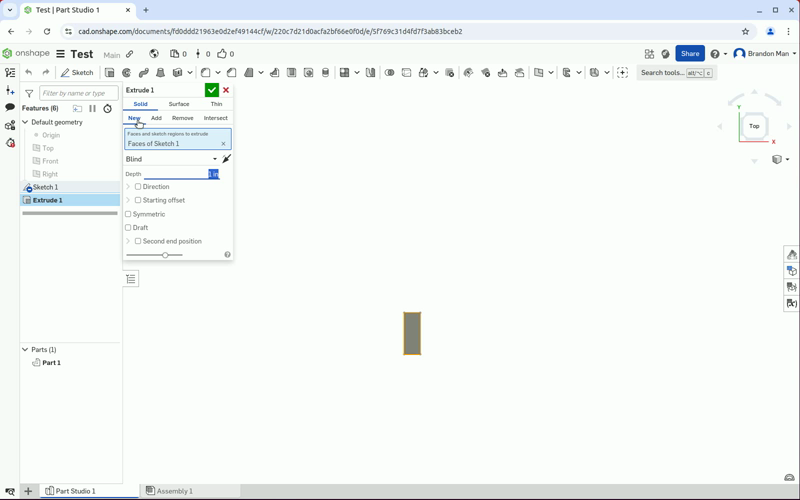
text(12.517)
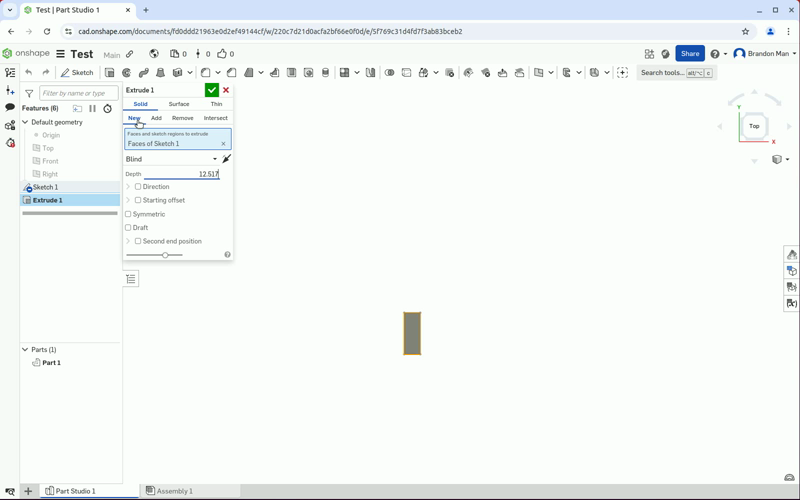
key(enter)
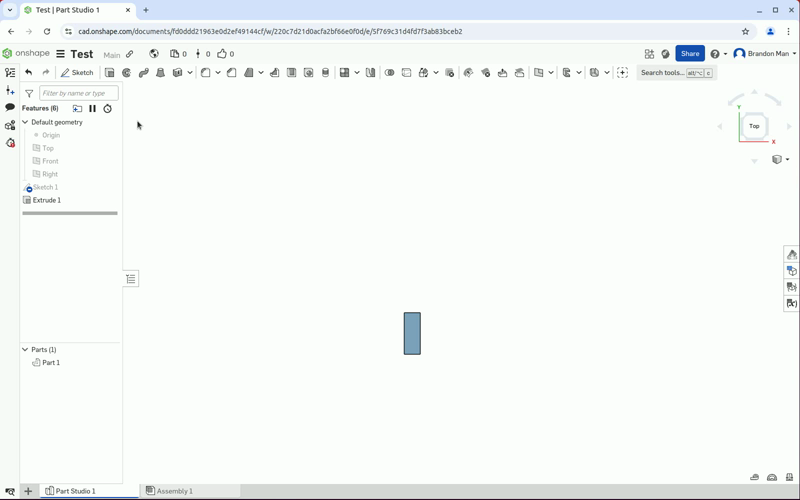
key(shift+h)
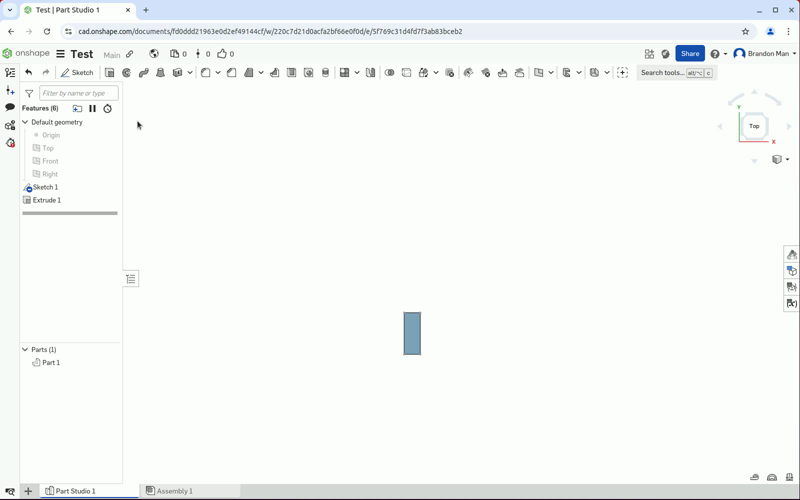
key(shift+h)
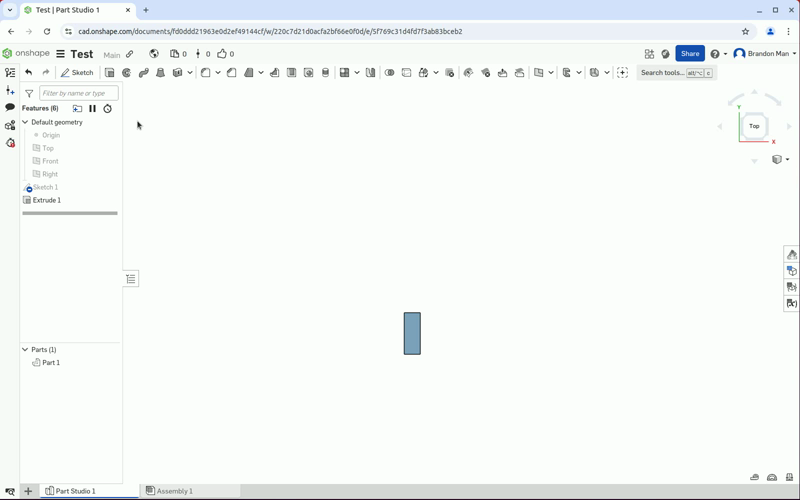
mouse_move(73, 189)
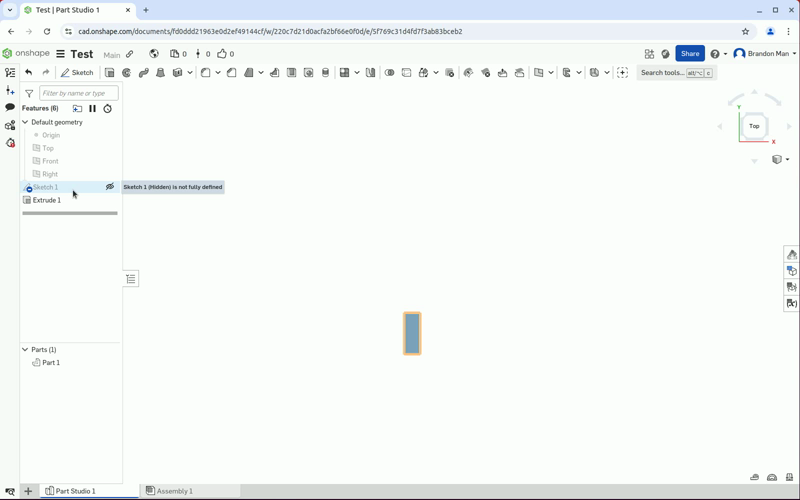
click(73, 189)
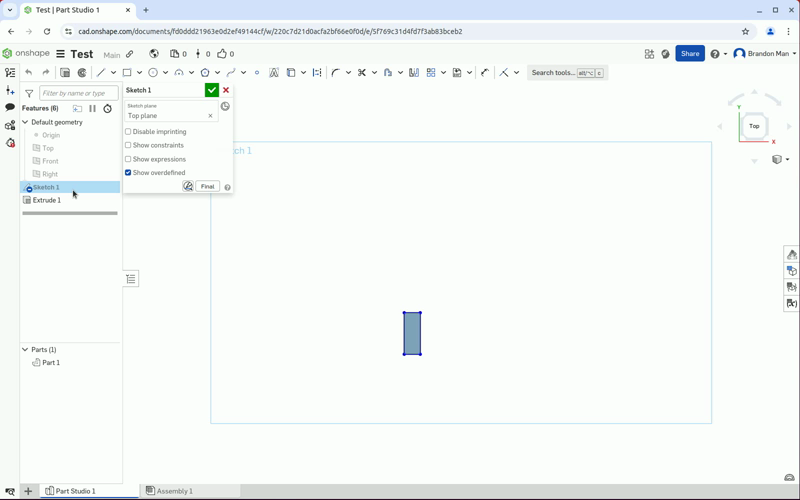
mouse_move(229, 92)
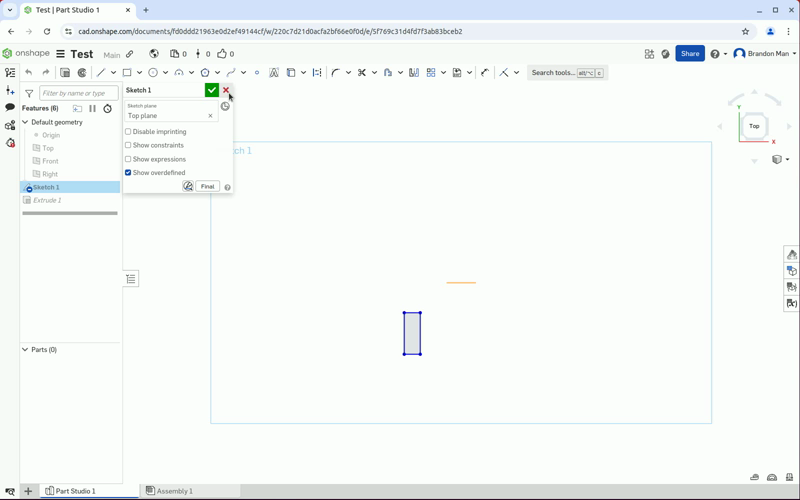
click(229, 92)
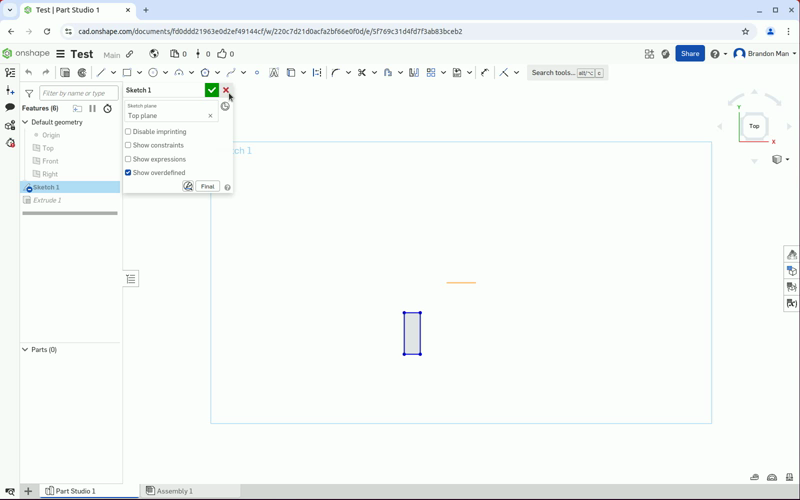
key(shift+s)
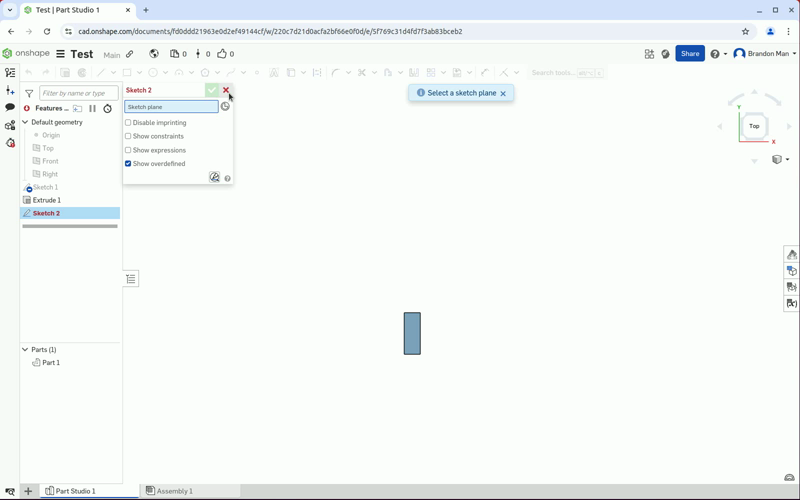
mouse_move(73, 150)
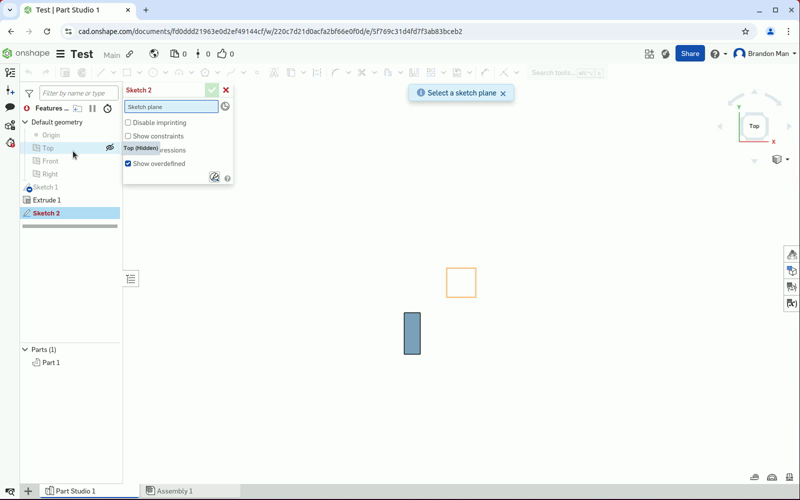
click(73, 150)
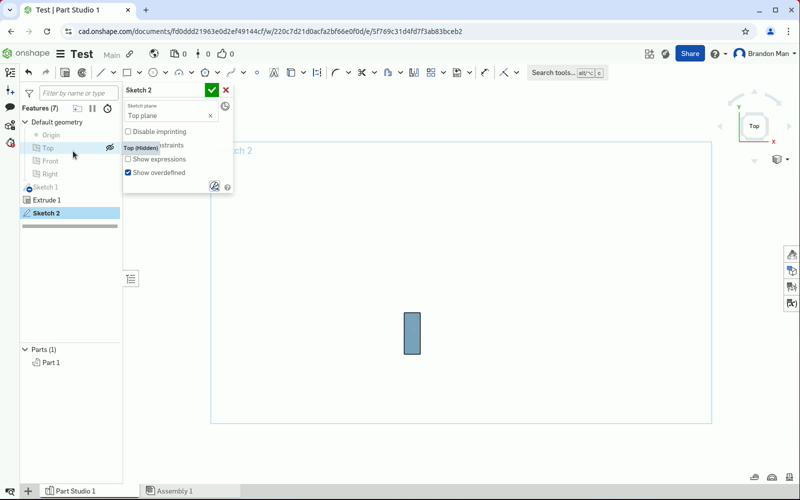
mouse_move(73, 352)
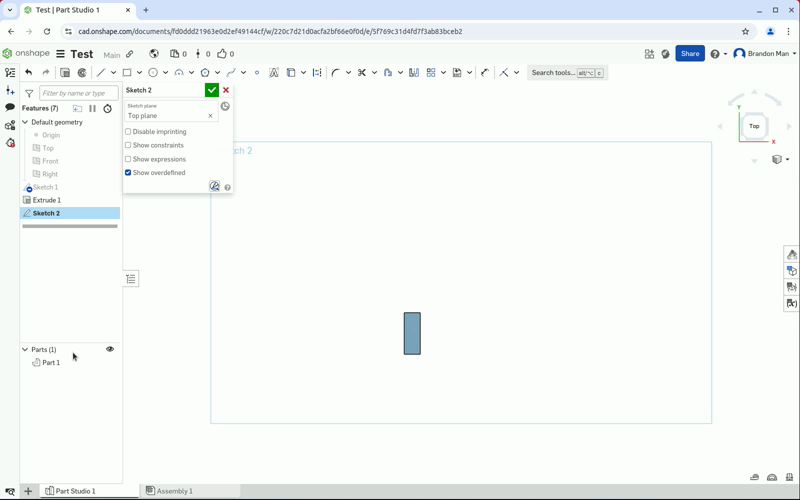
key(y)
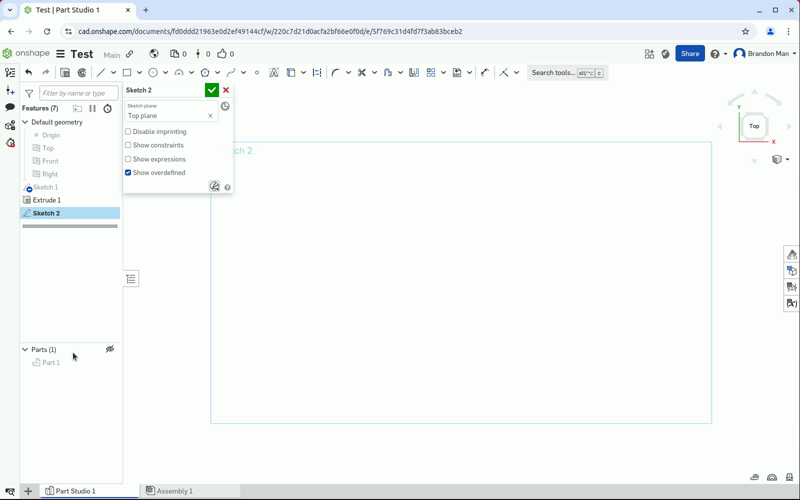
key(l)
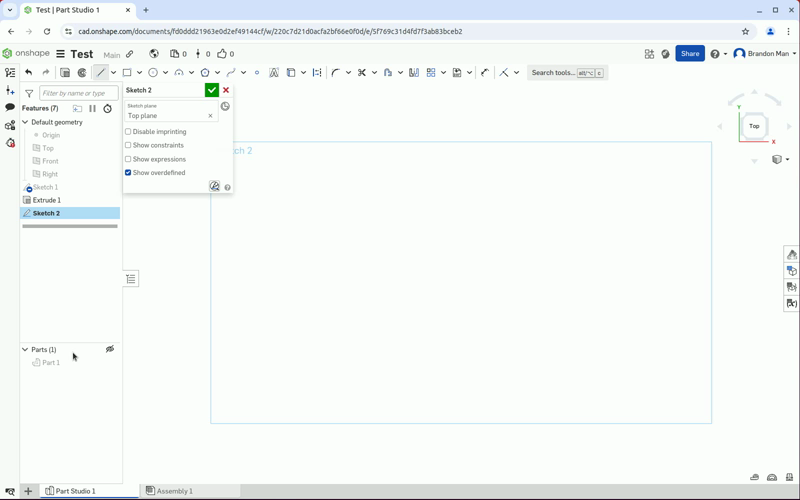
key_down(shift)
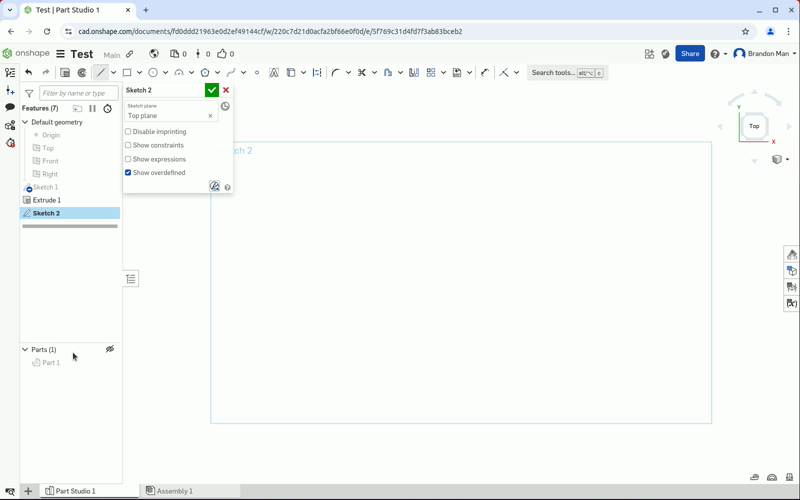
mouse_move(419, 313)
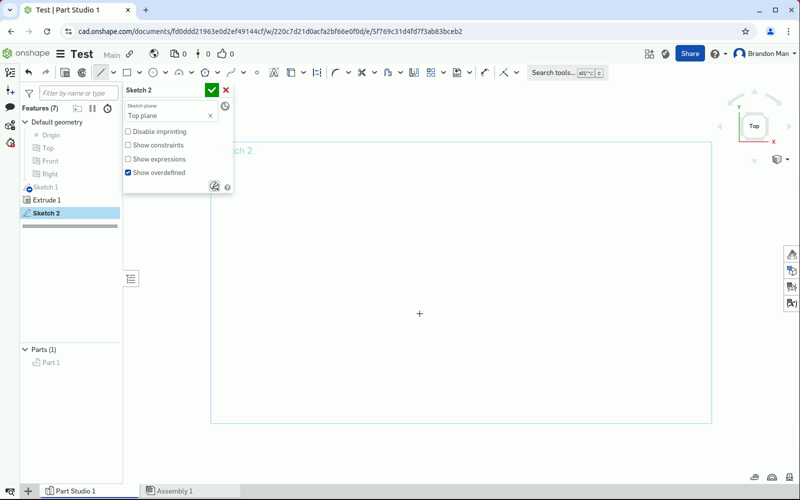
click(419, 313)
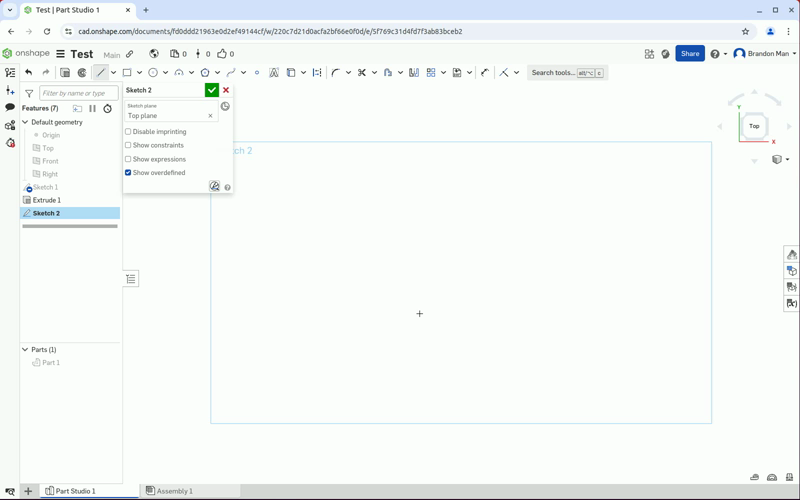
key_up(shift)
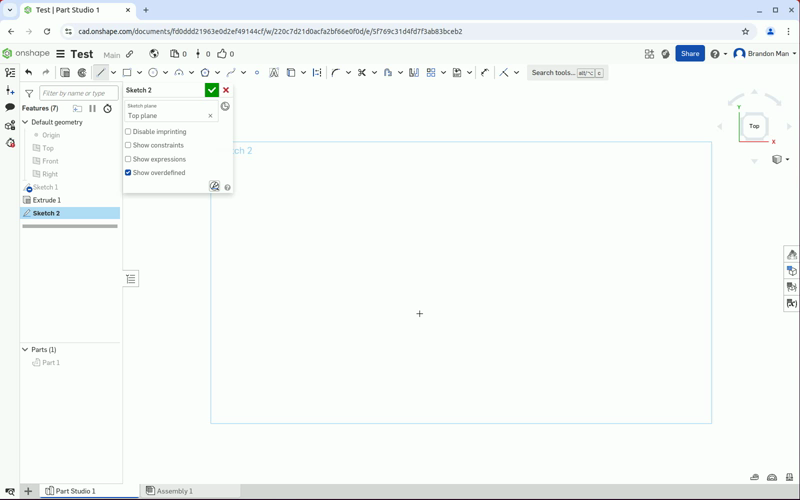
key_down(shift)
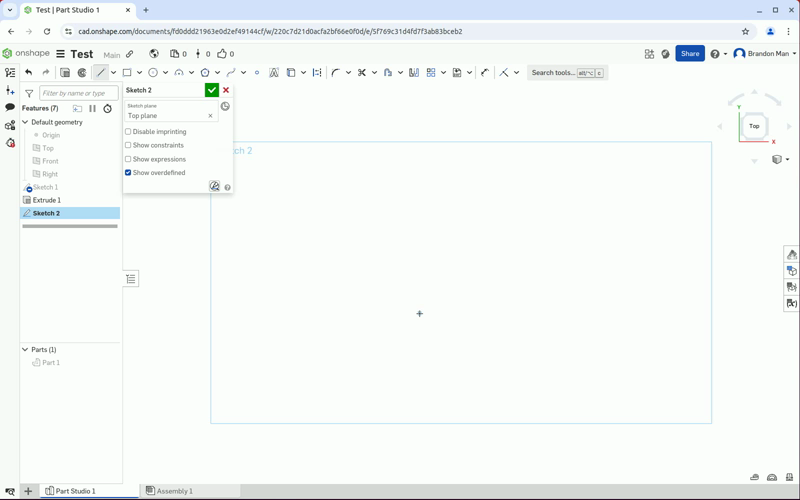
mouse_move(449, 313)
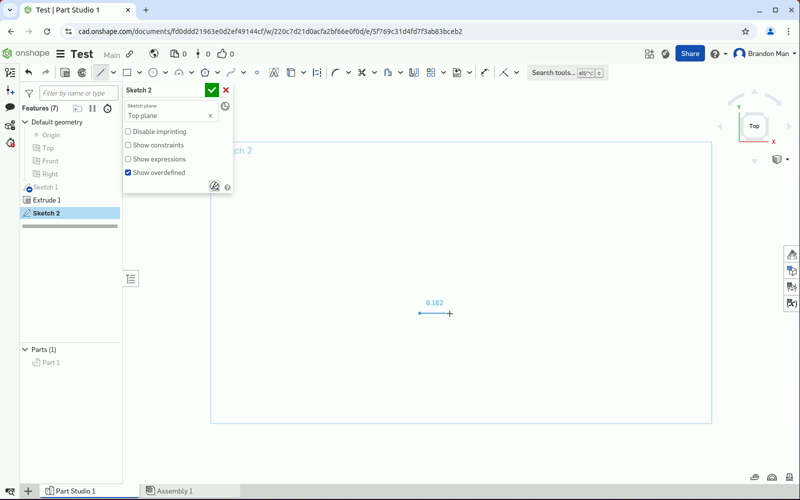
mouse_move(461, 313)
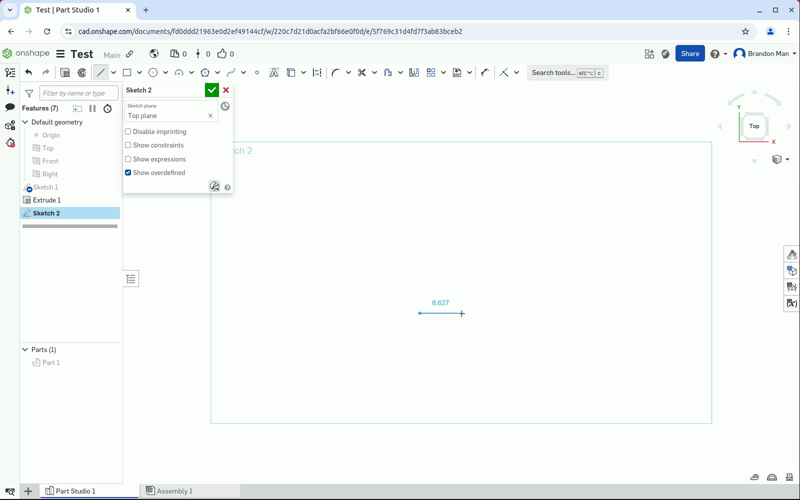
click(461, 313)
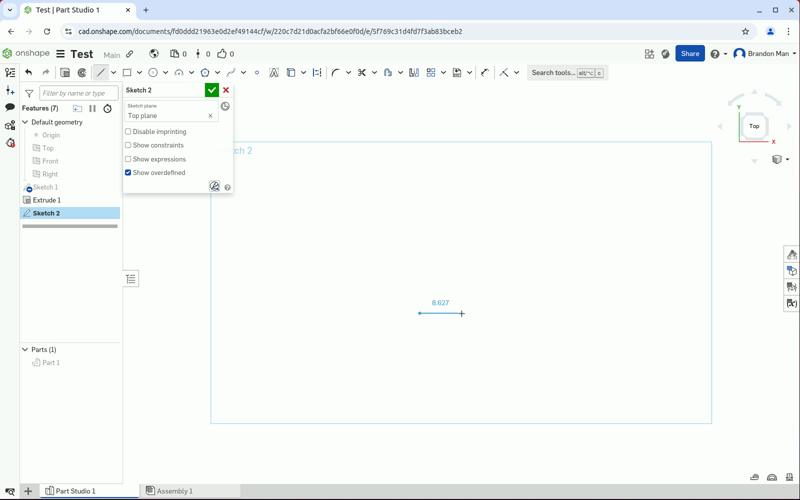
key_up(shift)
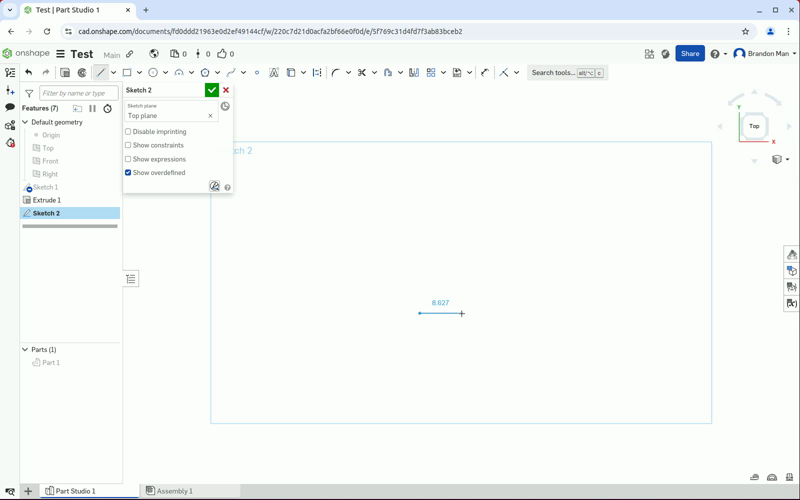
key_down(shift)
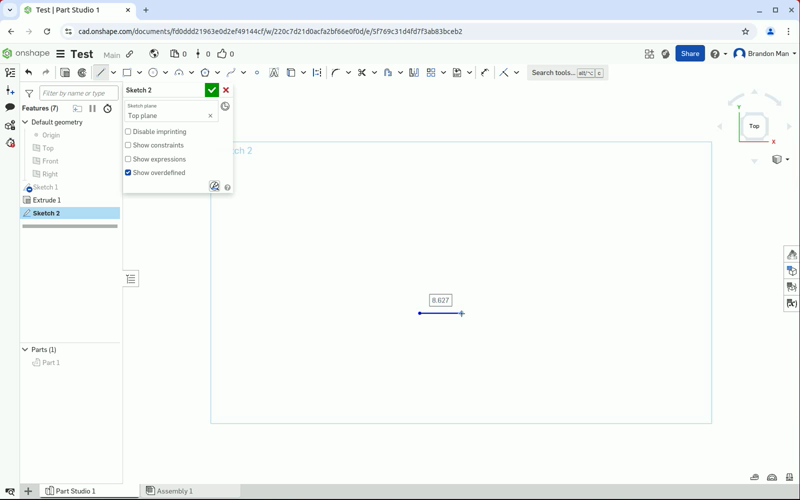
mouse_move(491, 313)
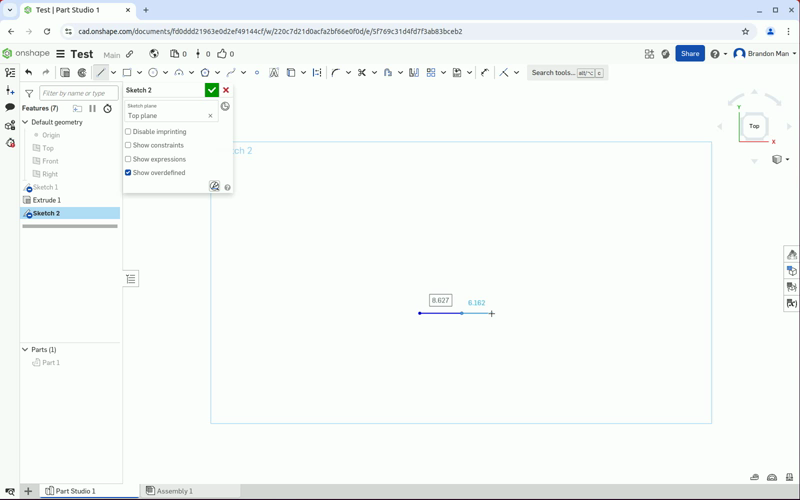
mouse_move(461, 282)
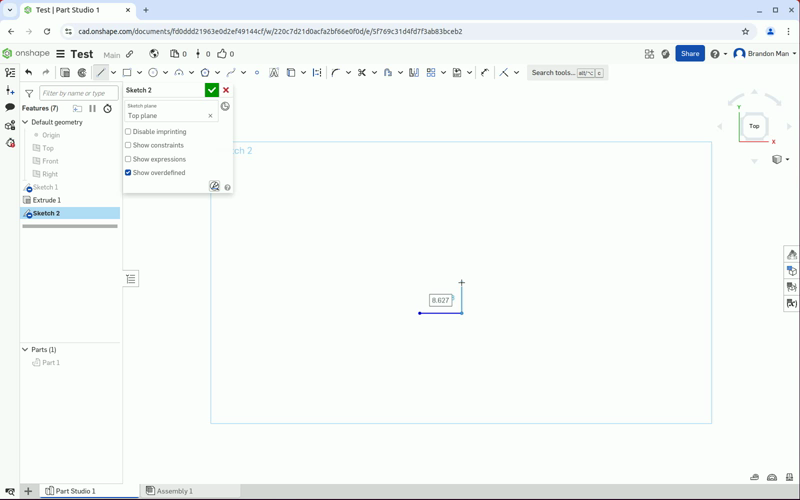
click(461, 282)
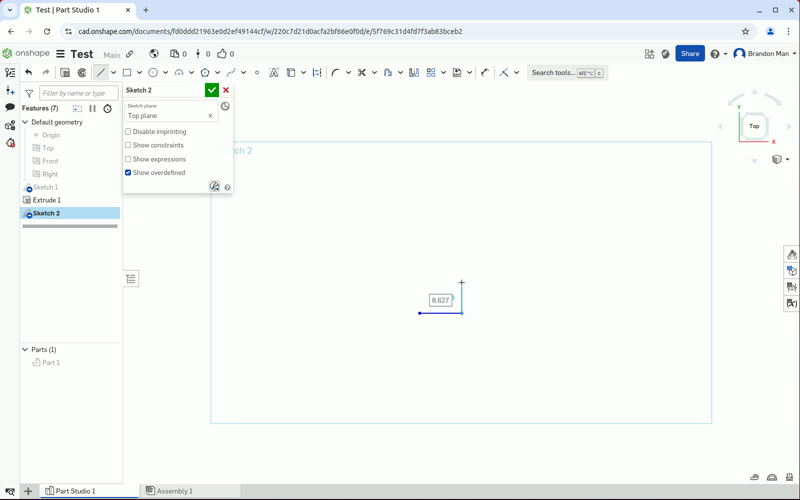
key_up(shift)
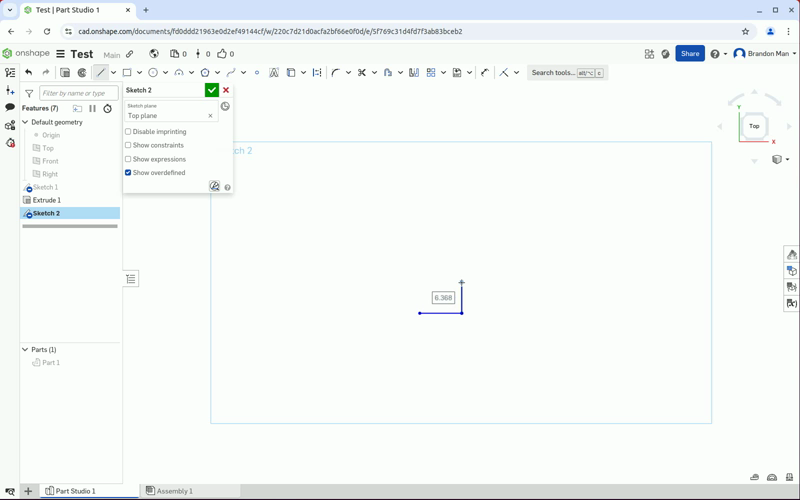
key_down(shift)
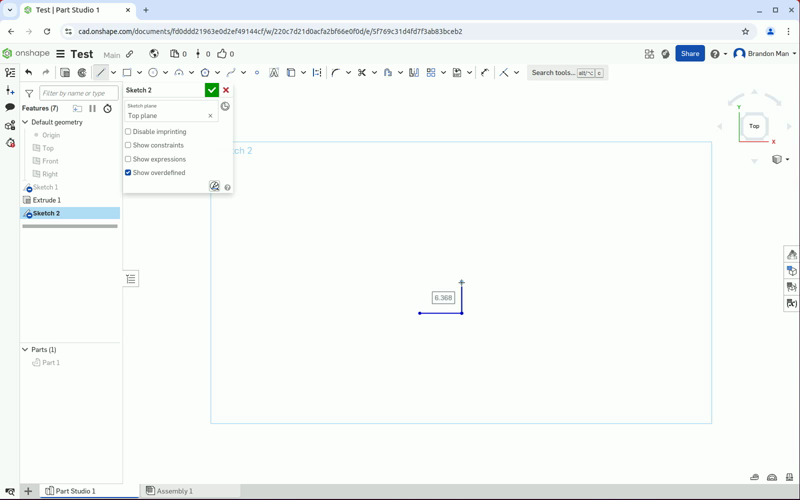
mouse_move(491, 282)
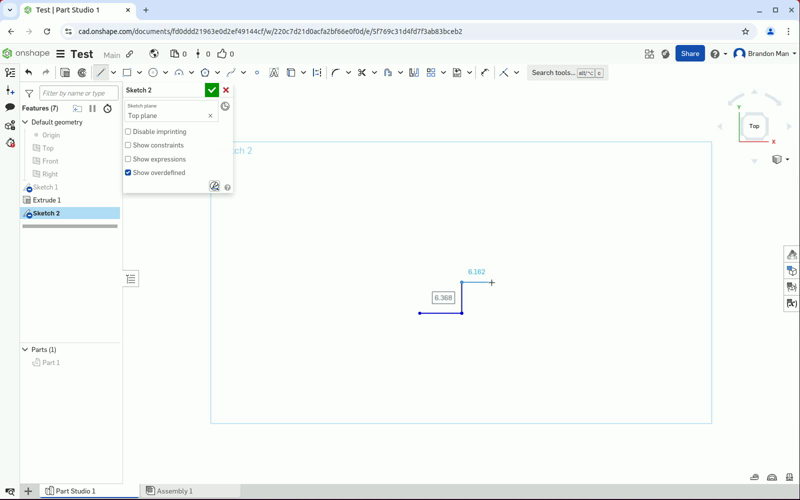
mouse_move(419, 282)
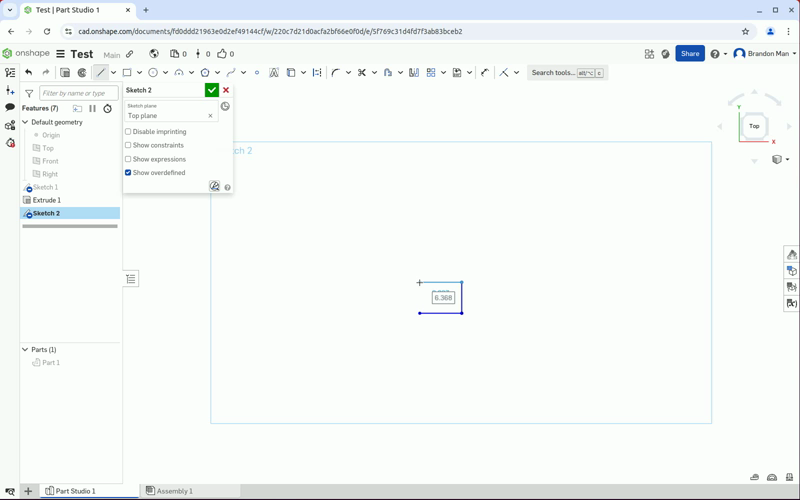
click(419, 282)
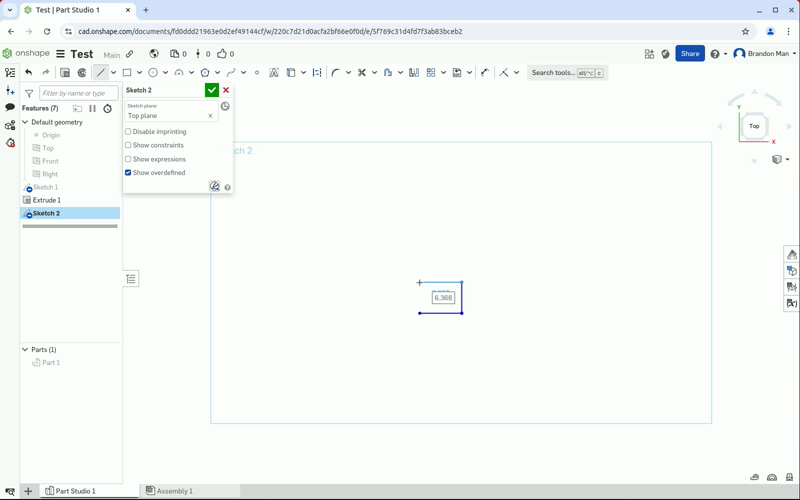
key_up(shift)
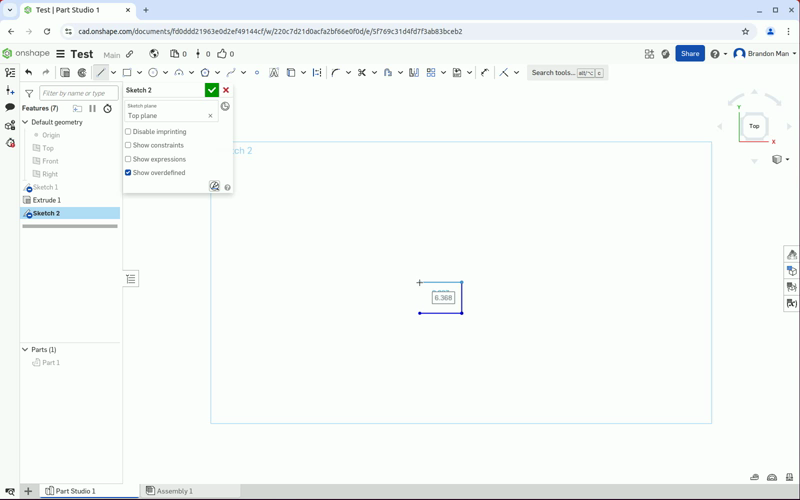
mouse_move(449, 282)
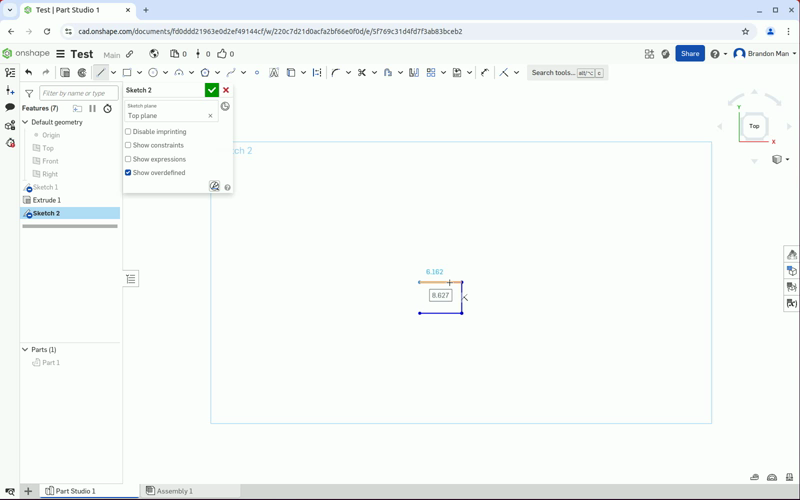
key_down(shift)
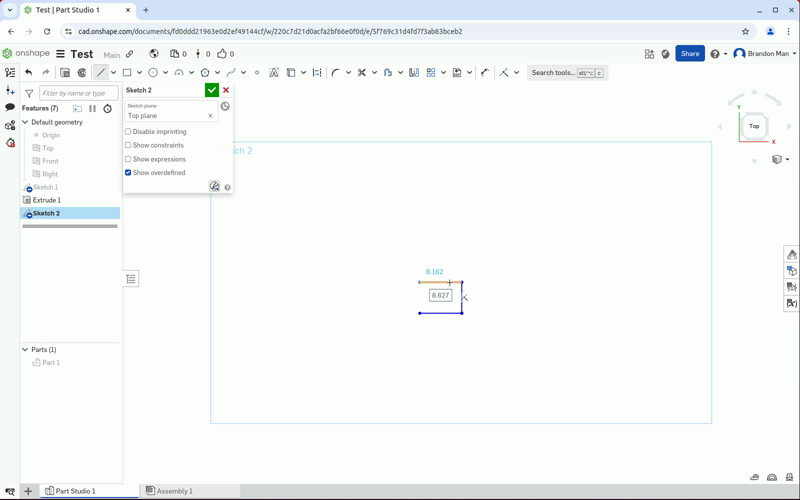
mouse_move(419, 313)
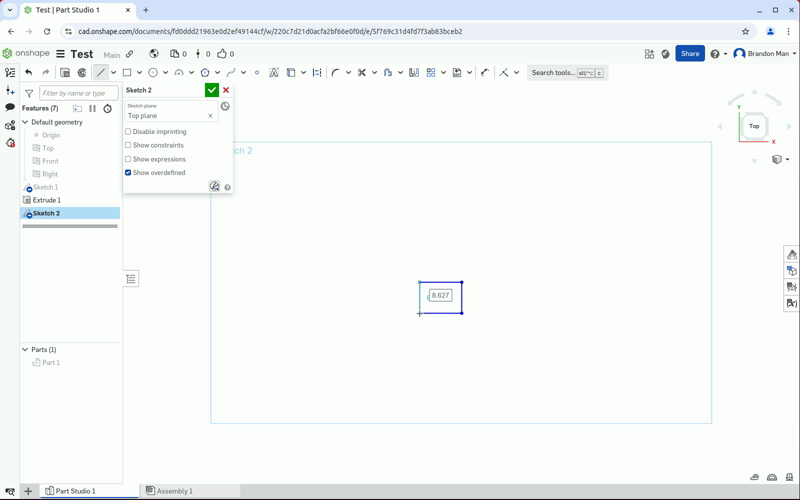
key_up(shift)
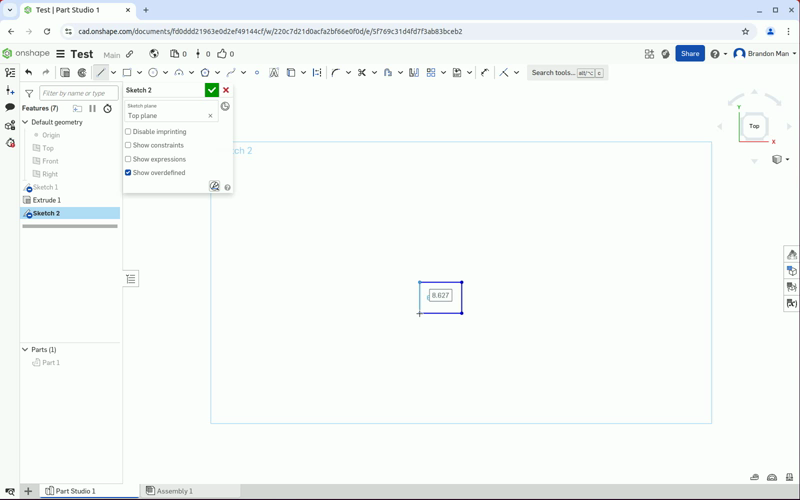
click(419, 313)
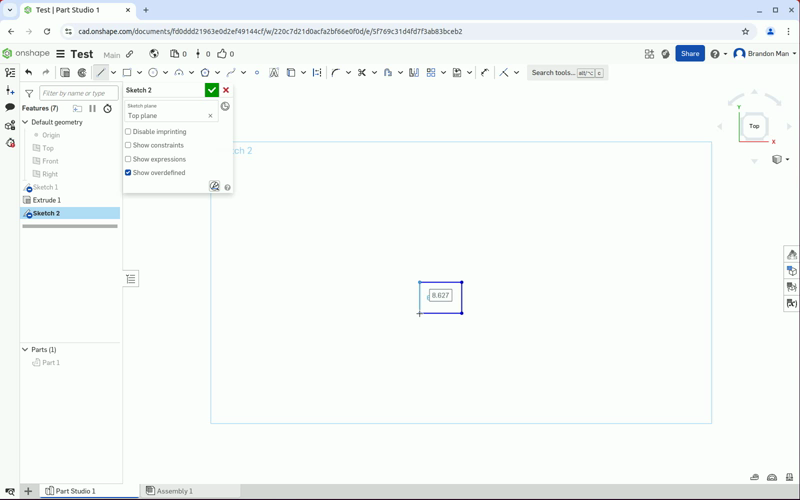
key(esc)
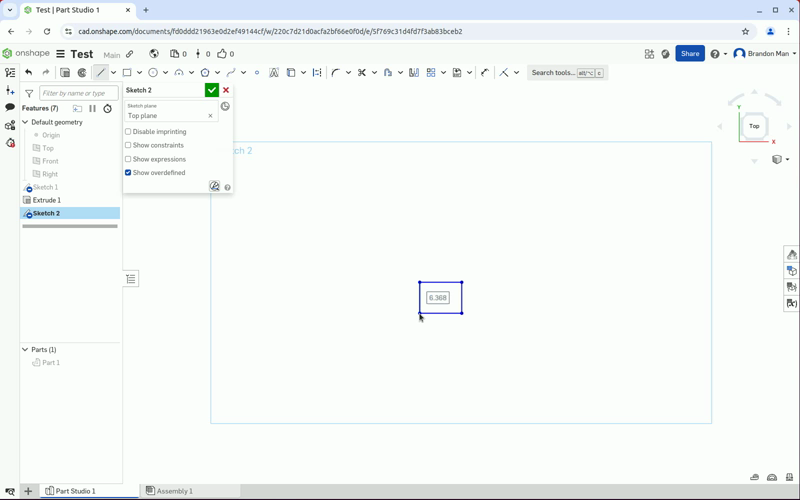
mouse_move(440, 310)
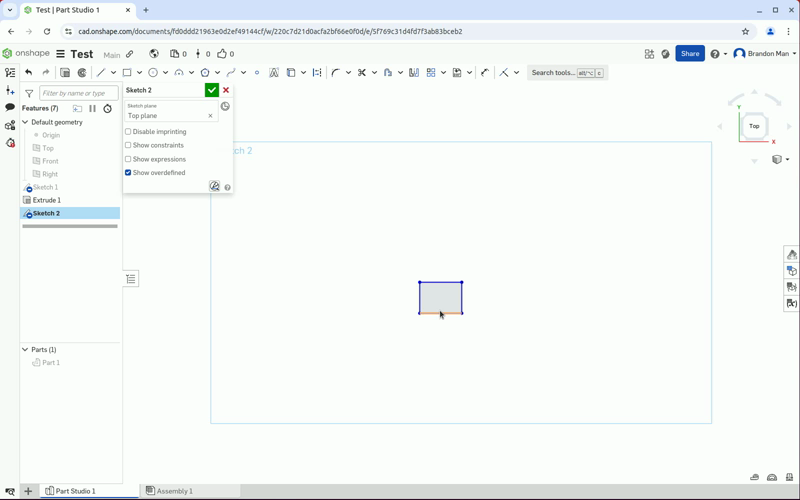
scroll(6)
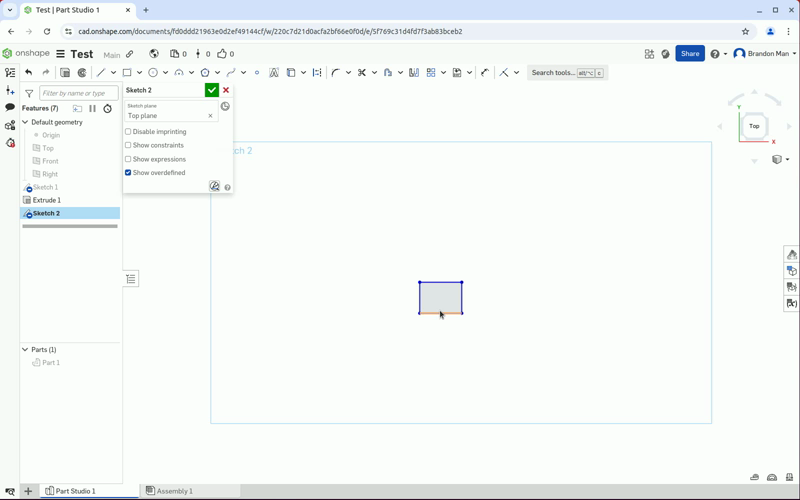
scroll(6)
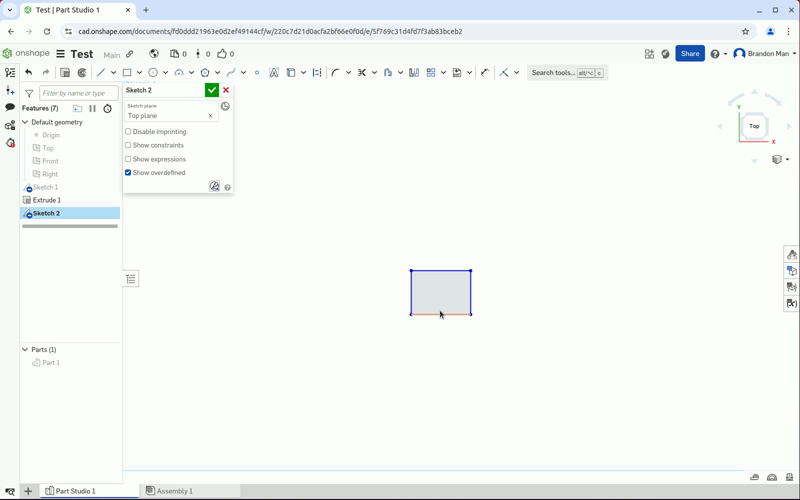
scroll(6)
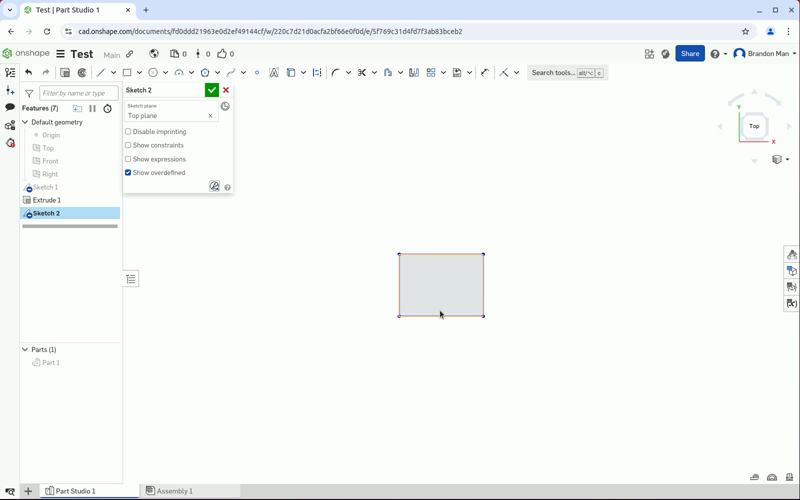
scroll(6)
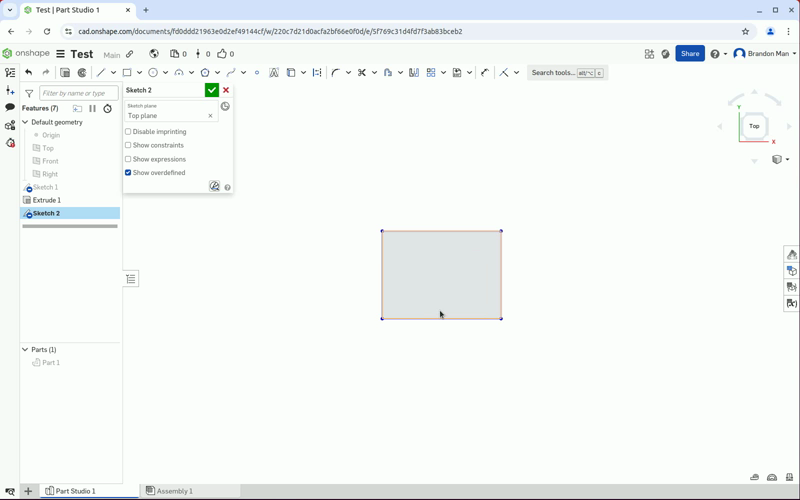
scroll(6)
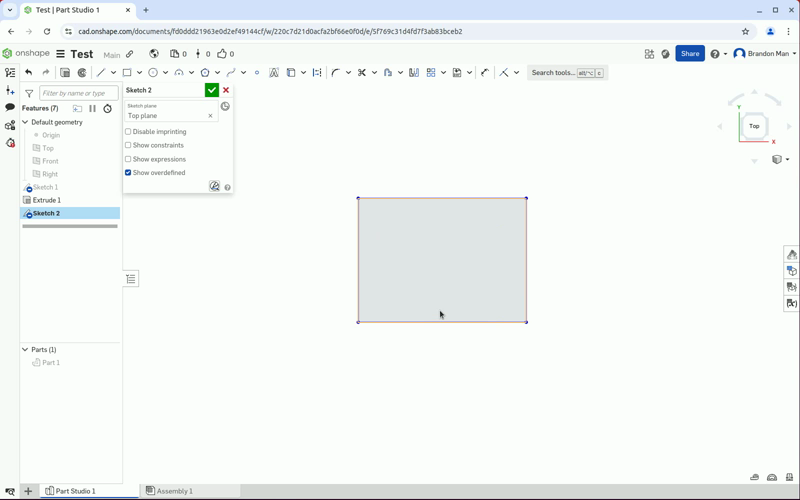
scroll(6)
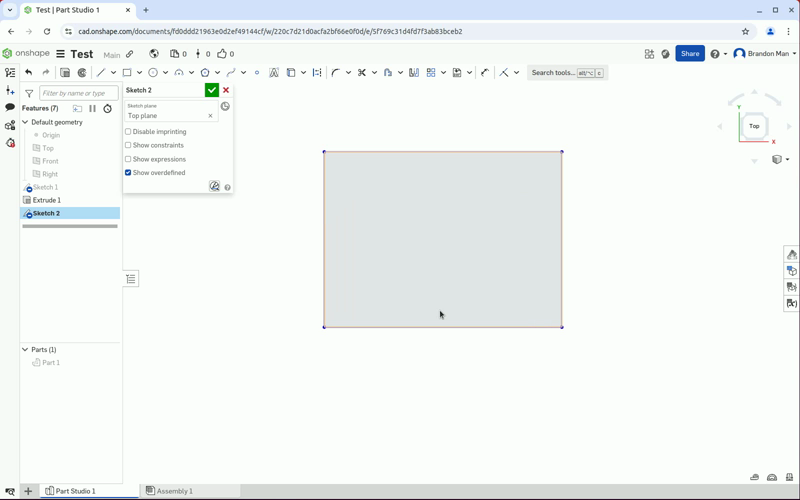
scroll(6)
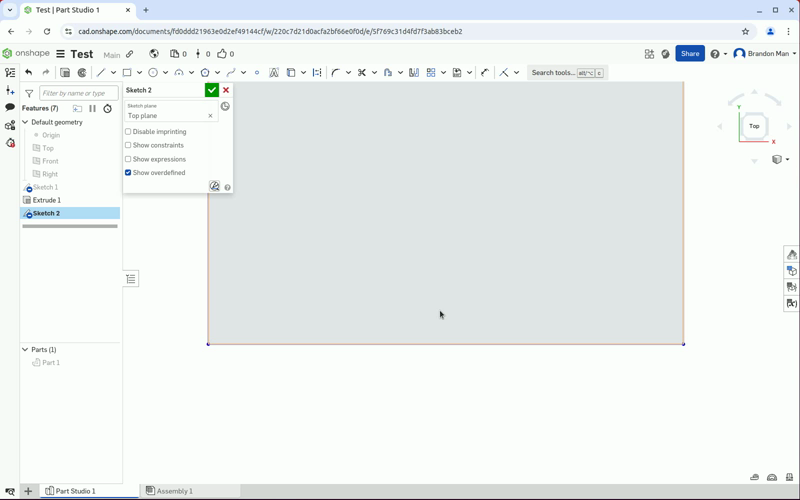
click(440, 310)
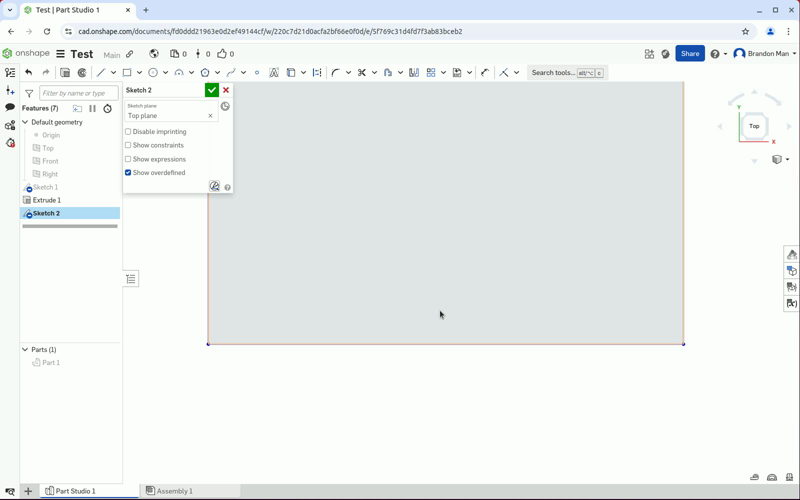
scroll(-6)
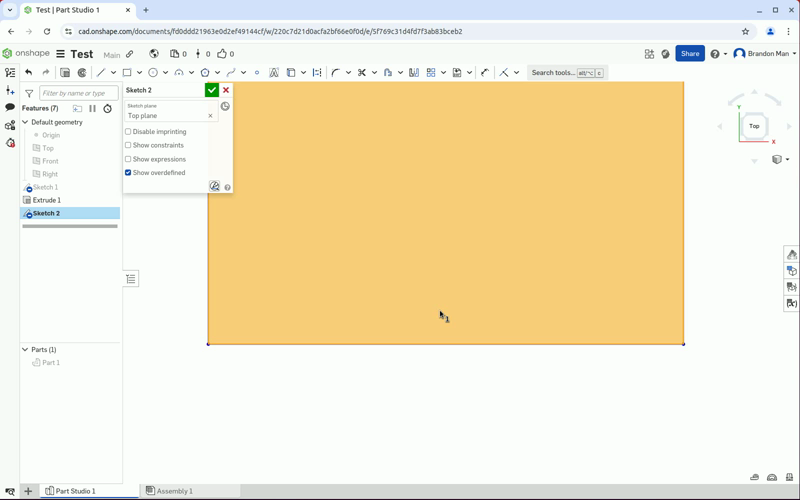
scroll(-6)
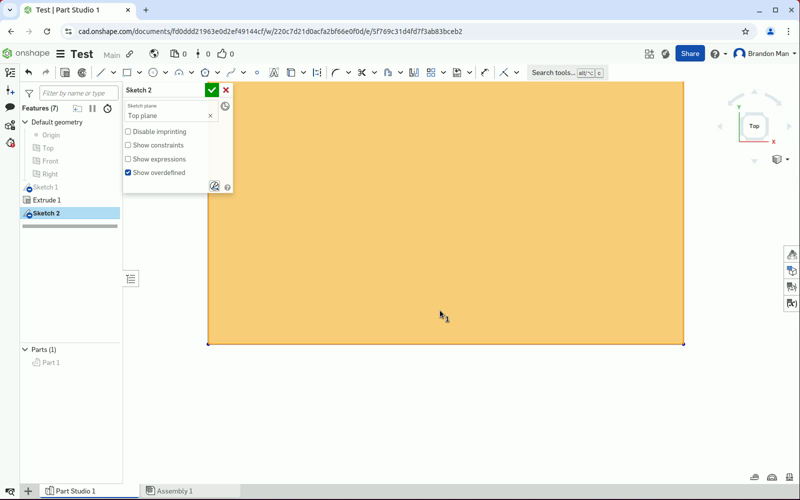
scroll(-6)
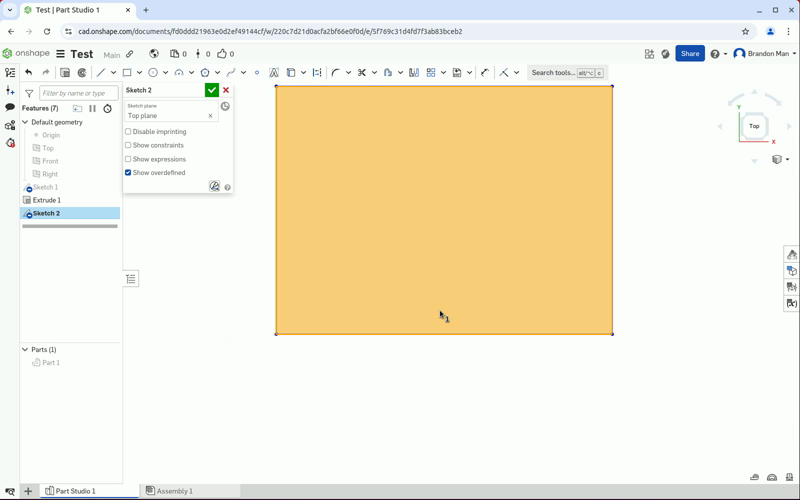
scroll(-6)
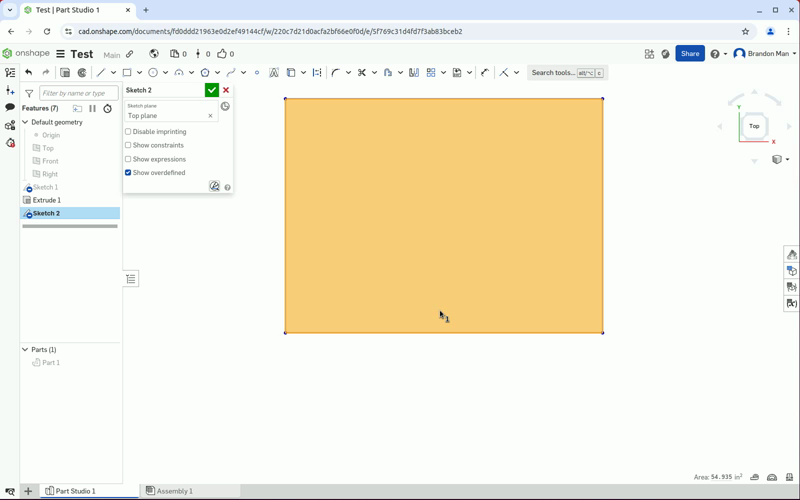
scroll(-6)
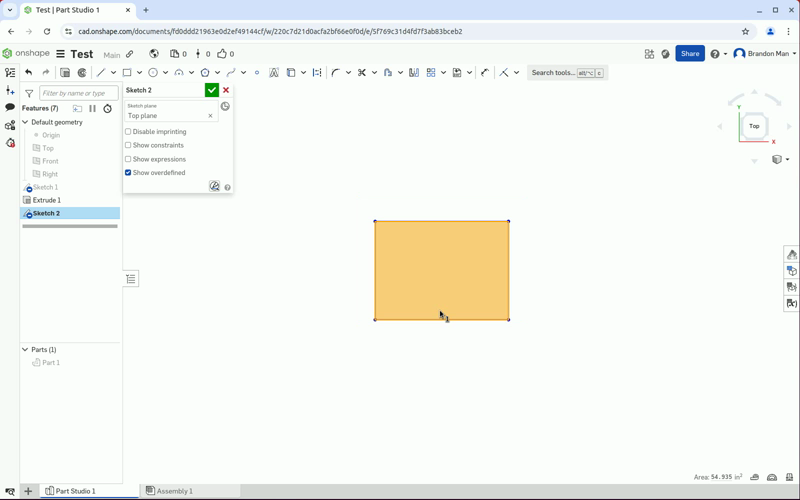
scroll(-6)
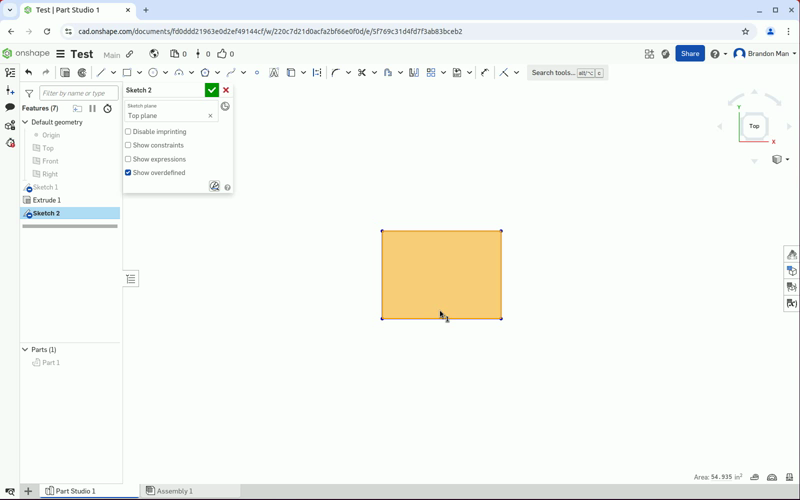
scroll(-6)
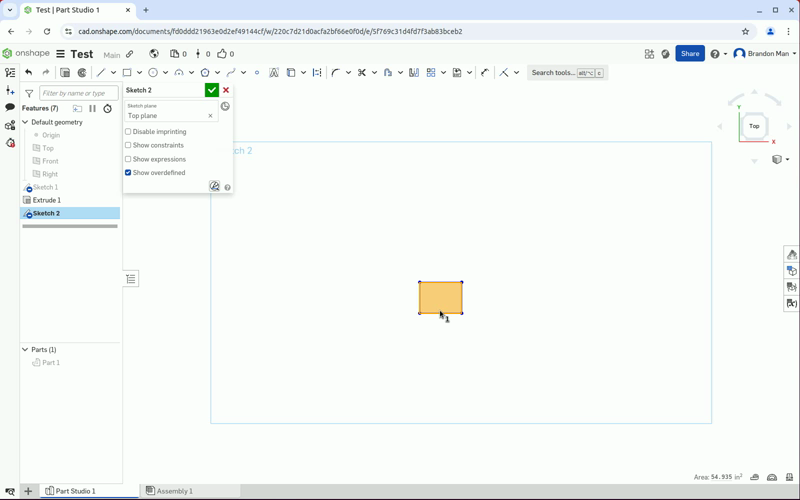
mouse_move(73, 352)
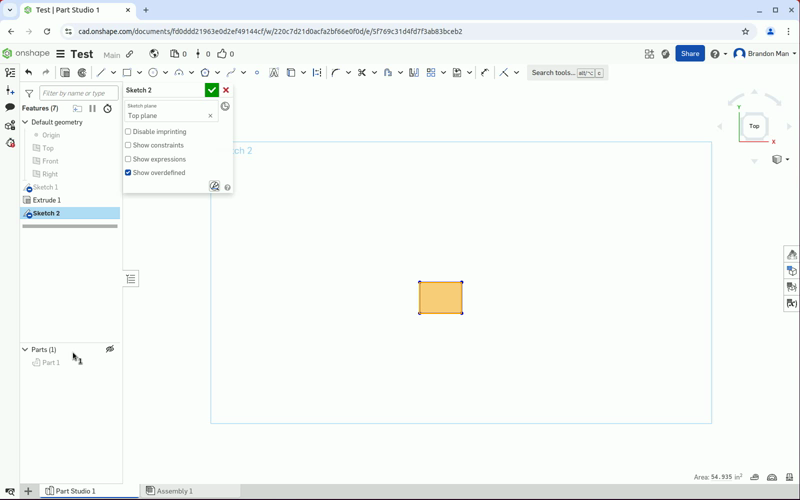
key(shift+y)
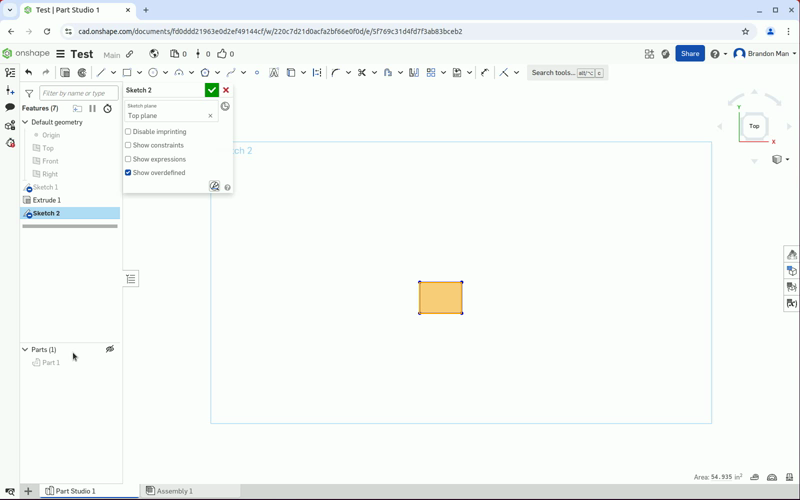
key(shift+e)
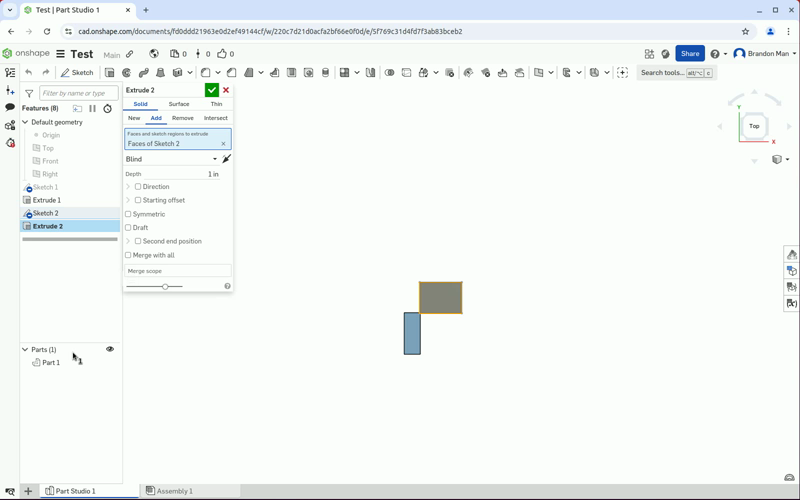
mouse_move(143, 106)
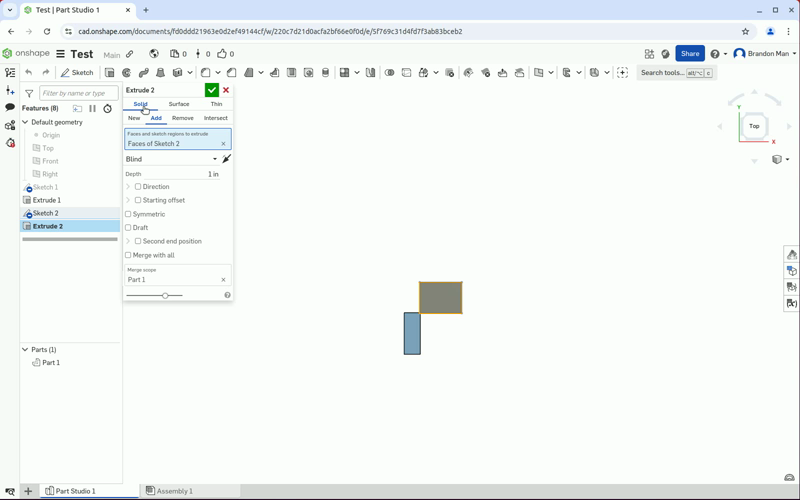
click(143, 106)
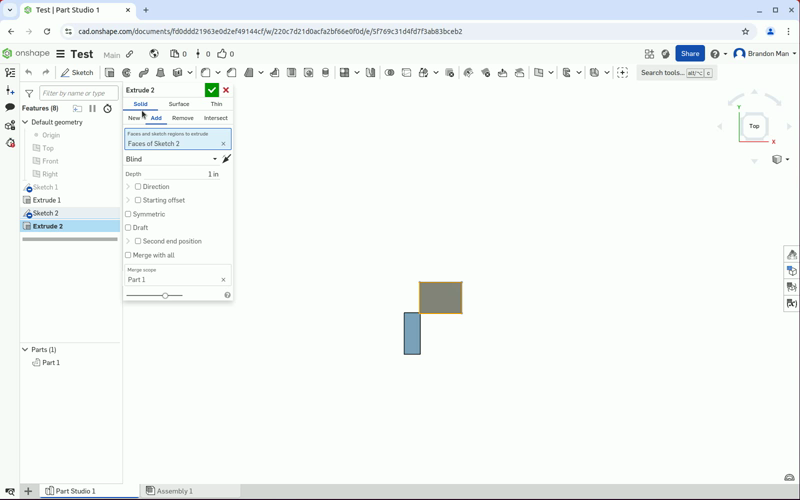
mouse_move(137, 120)
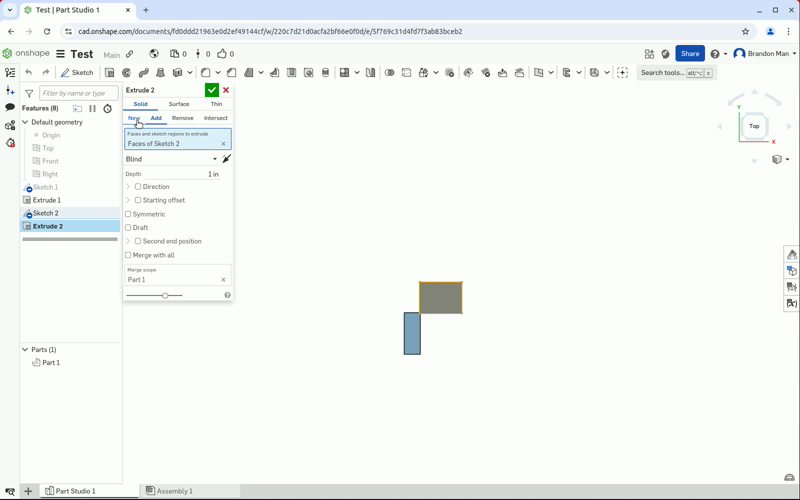
click(137, 120)
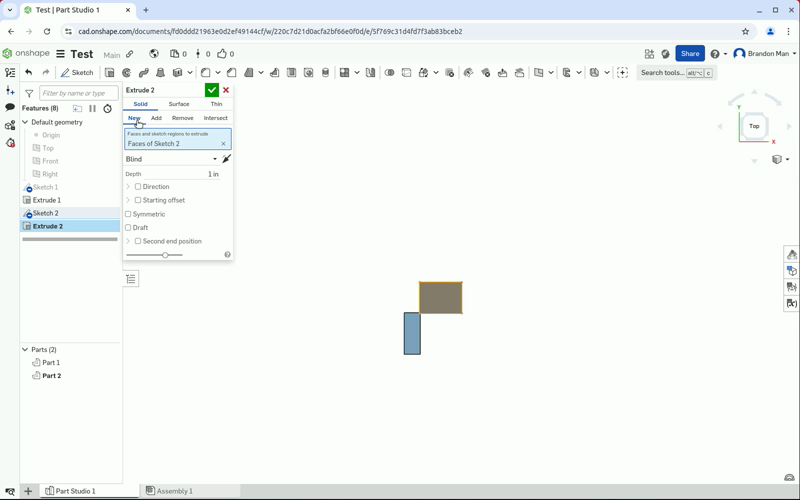
key(tab, 4)
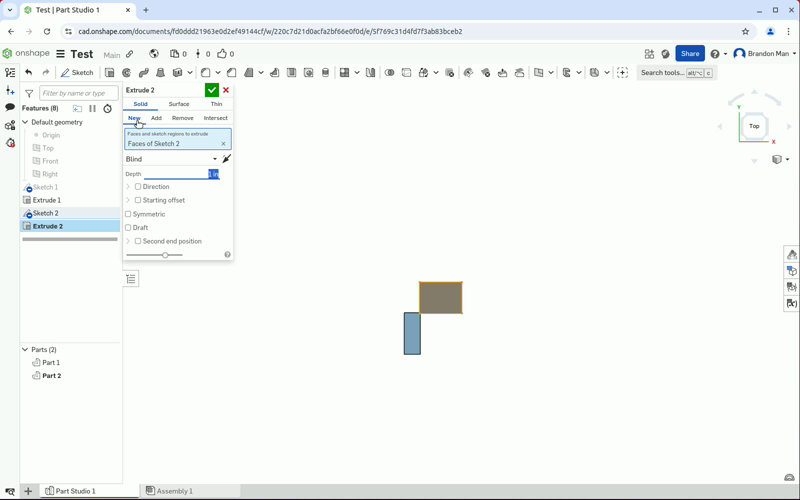
text(12.517)
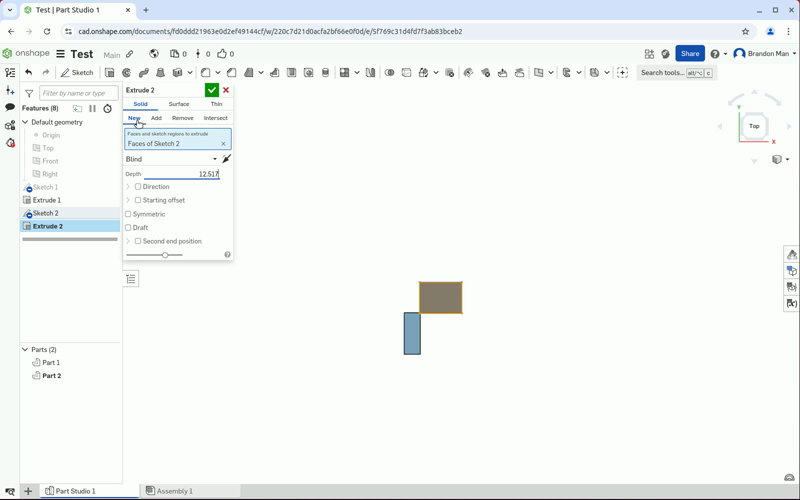
key(enter)
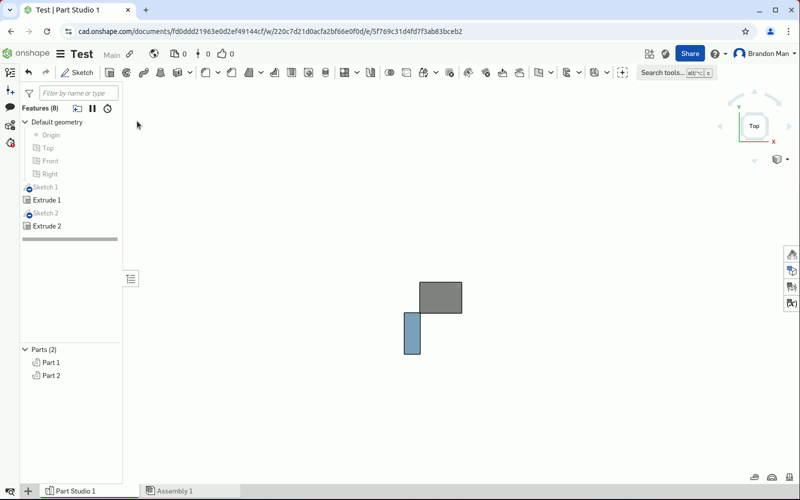
key(shift+h)
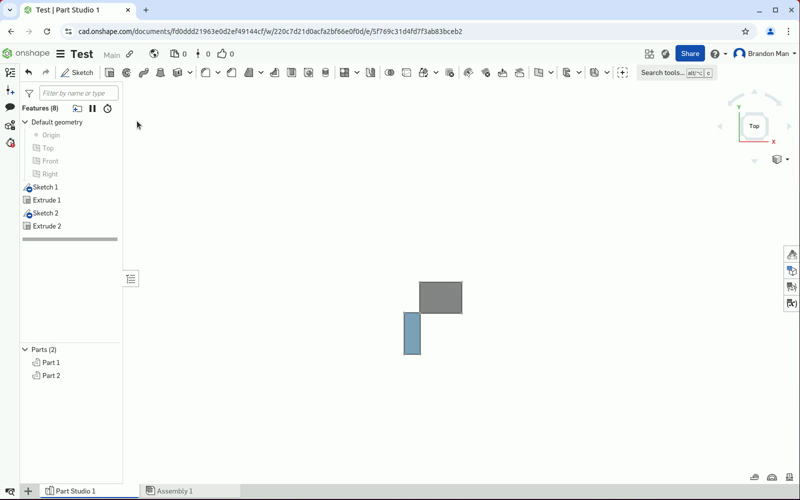
key(shift+h)
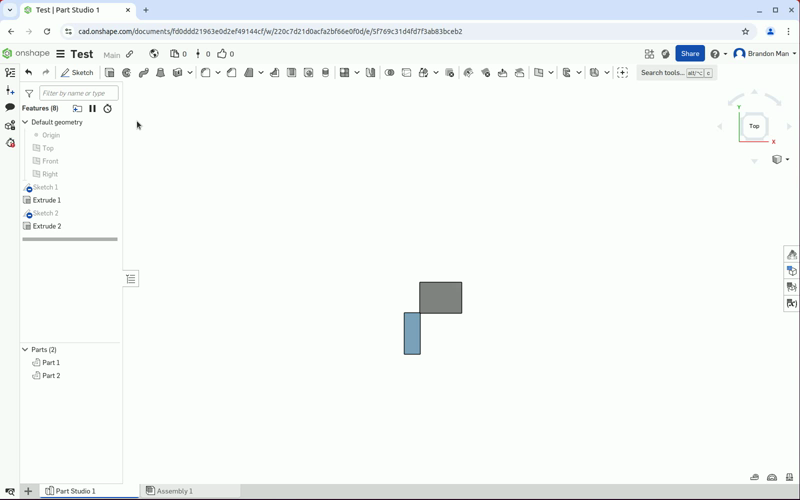
mouse_move(73, 189)
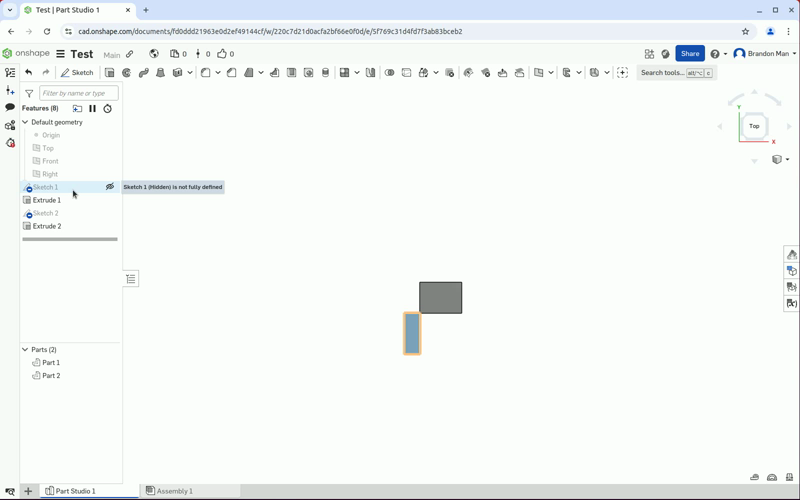
click(73, 189)
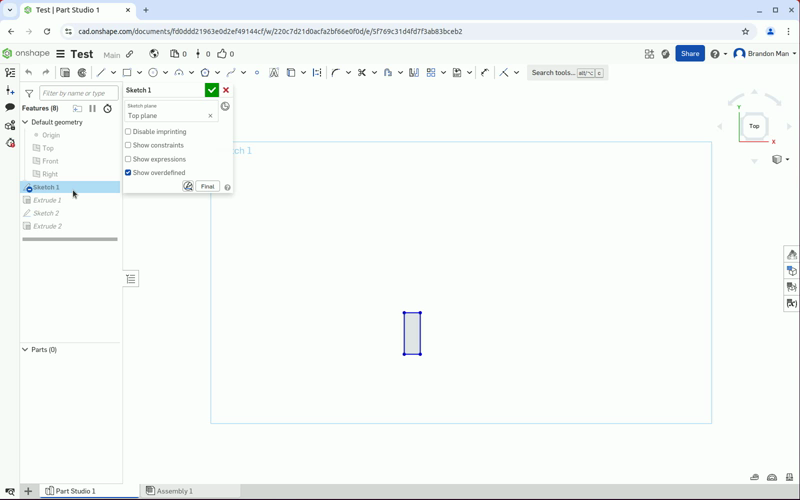
mouse_move(229, 92)
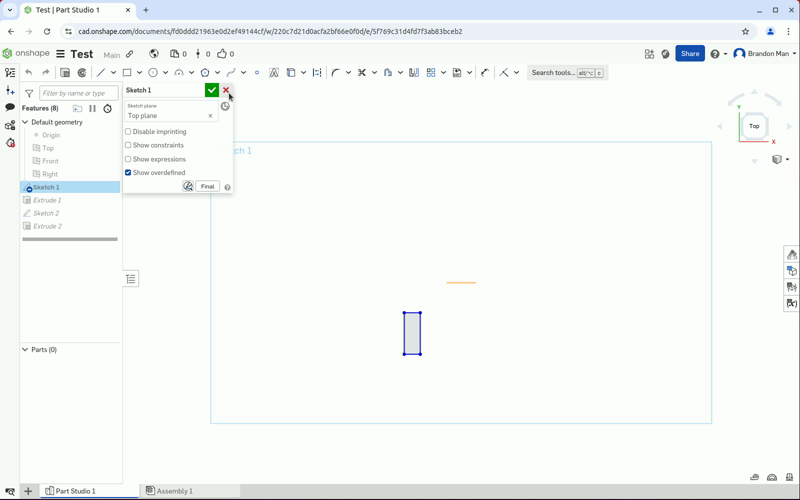
click(229, 92)
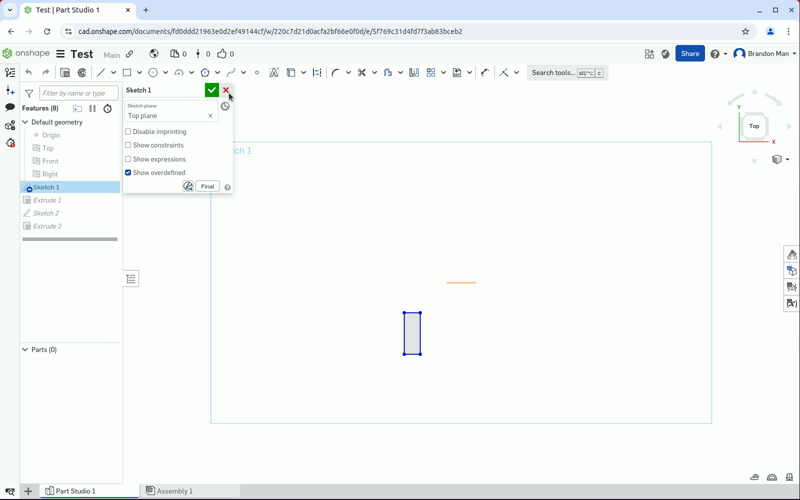
key(shift+s)
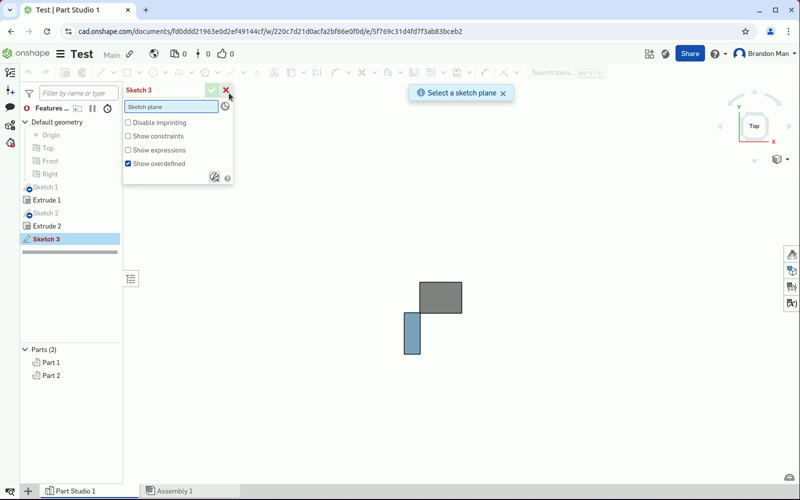
mouse_move(73, 150)
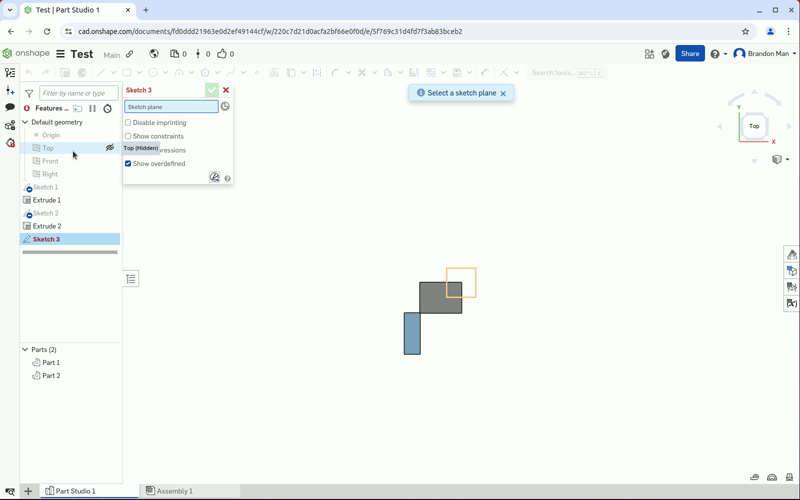
click(73, 150)
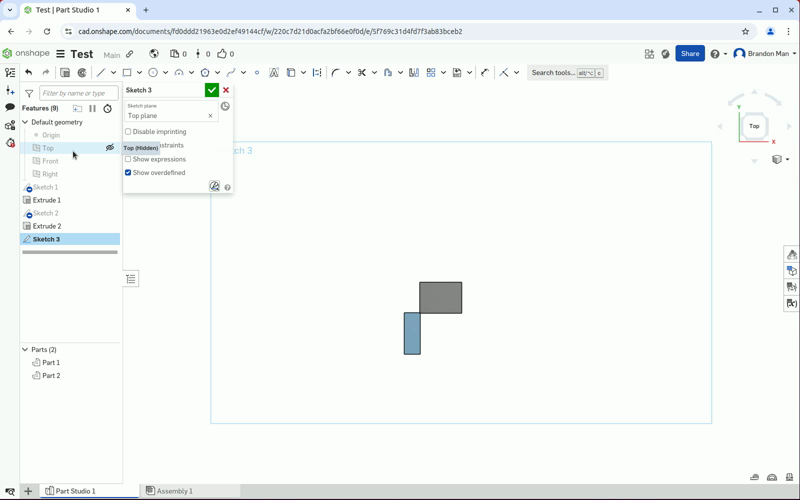
mouse_move(73, 352)
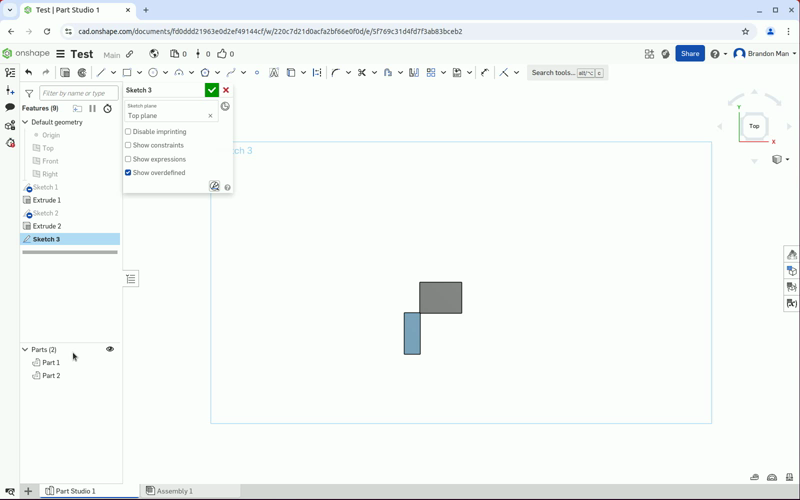
key(y)
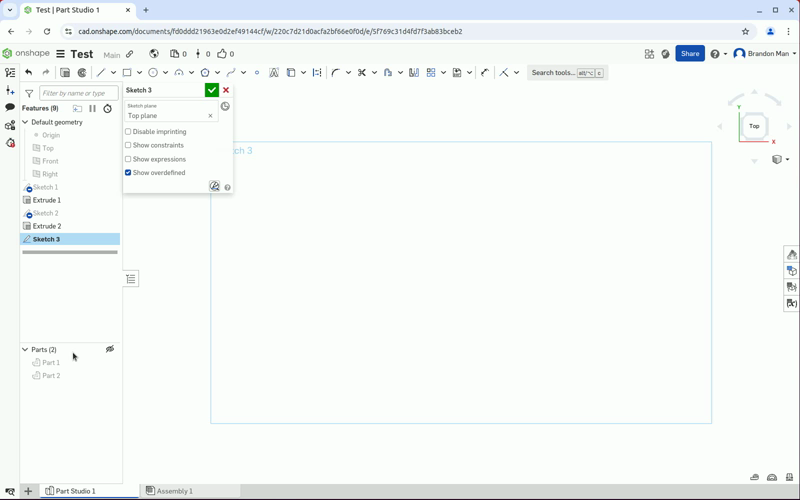
key(l)
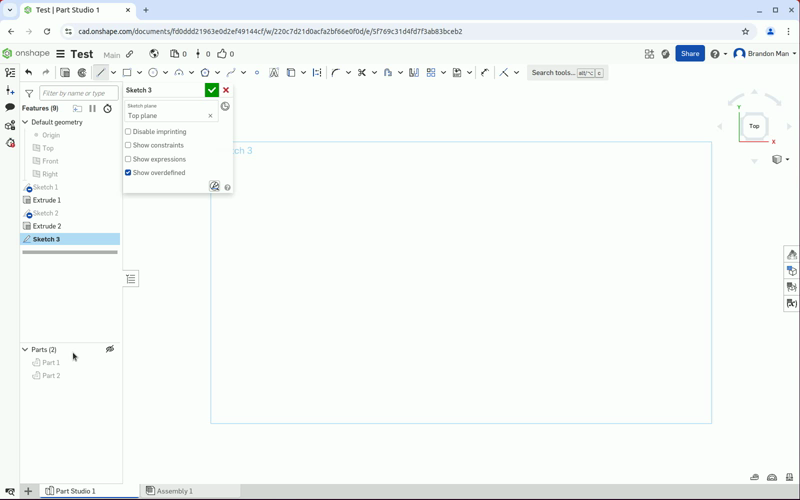
key_down(shift)
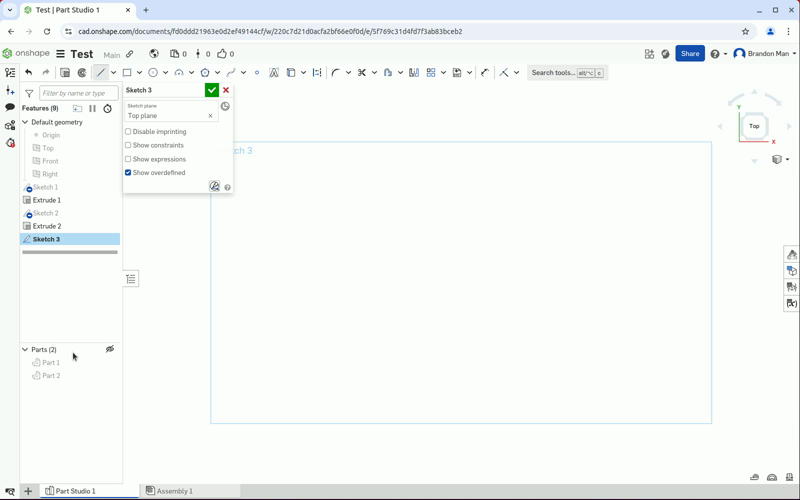
mouse_move(404, 313)
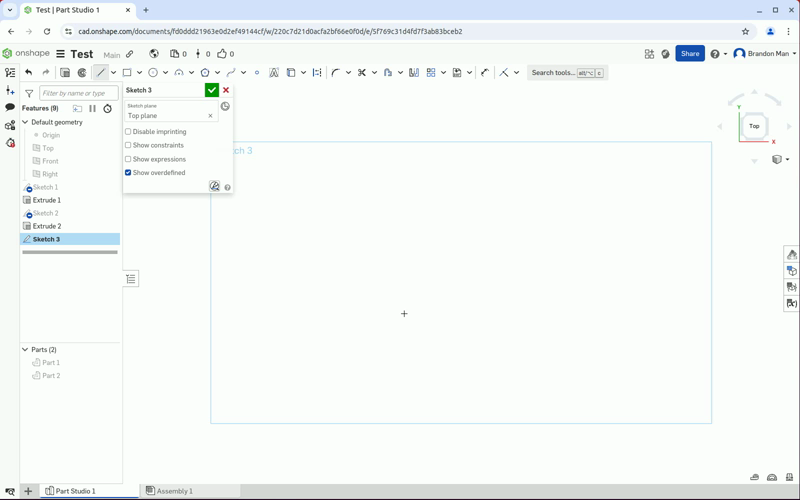
click(404, 313)
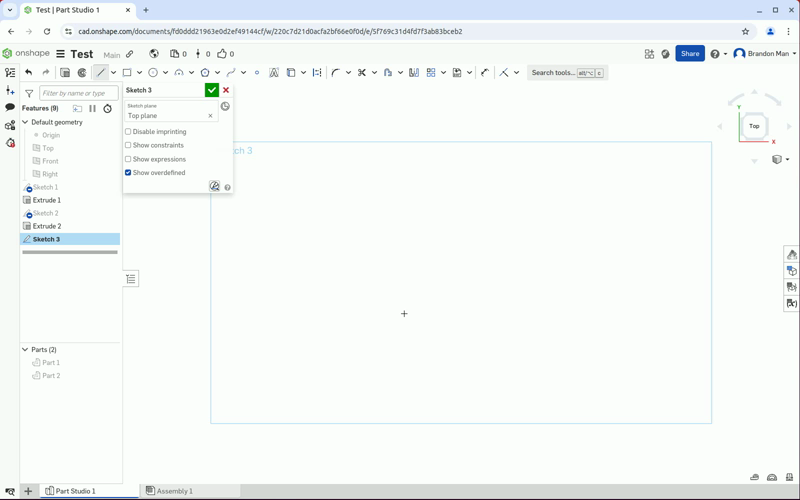
key_up(shift)
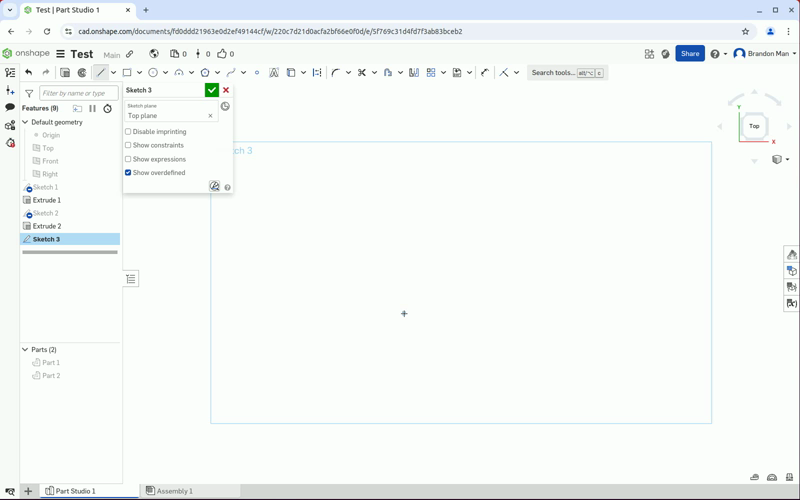
key_down(shift)
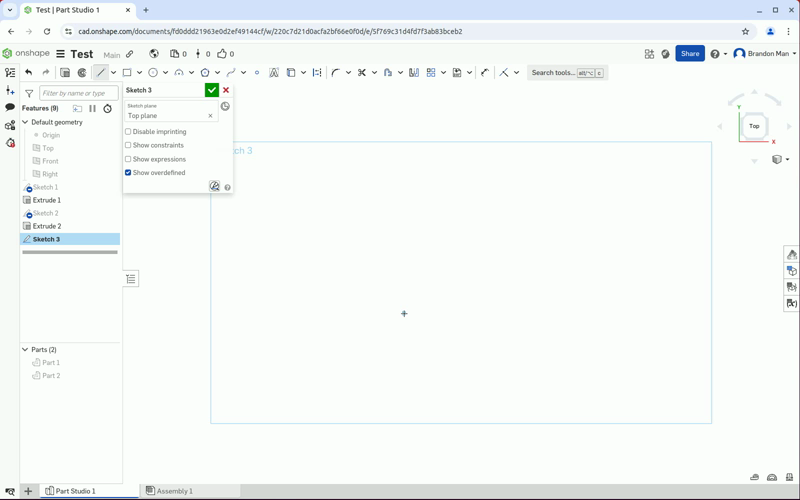
mouse_move(434, 313)
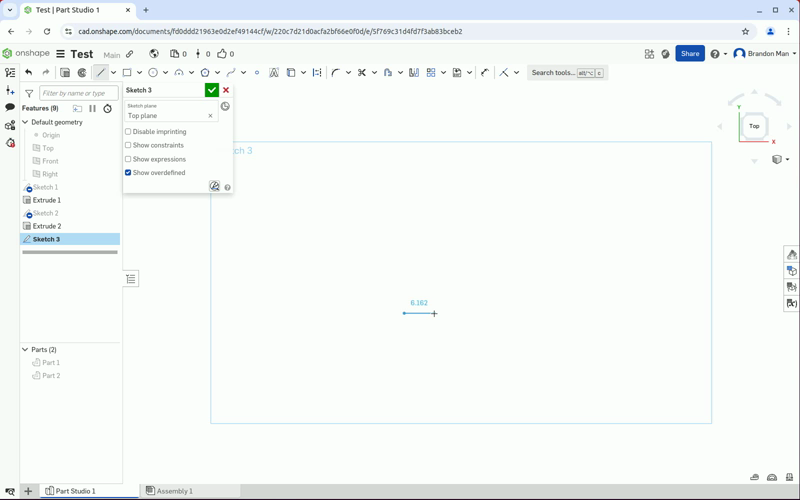
mouse_move(420, 313)
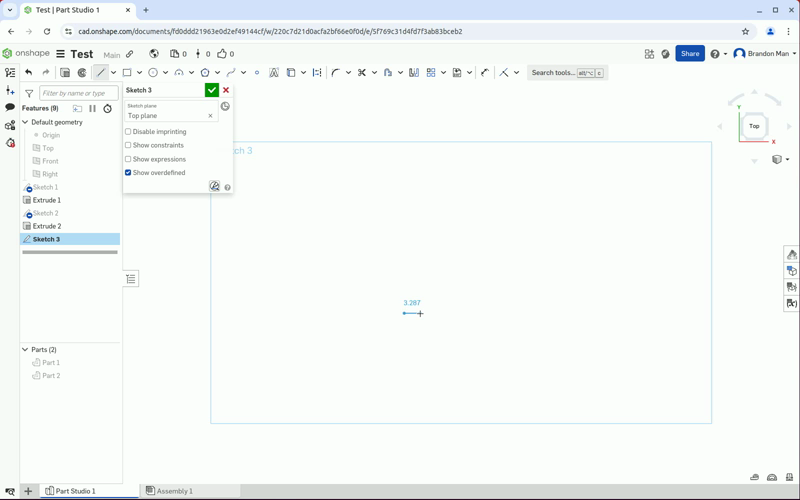
click(420, 313)
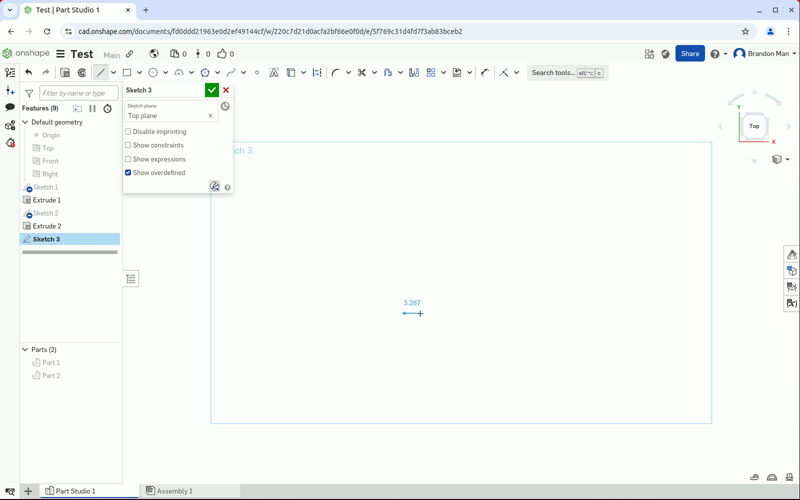
key_up(shift)
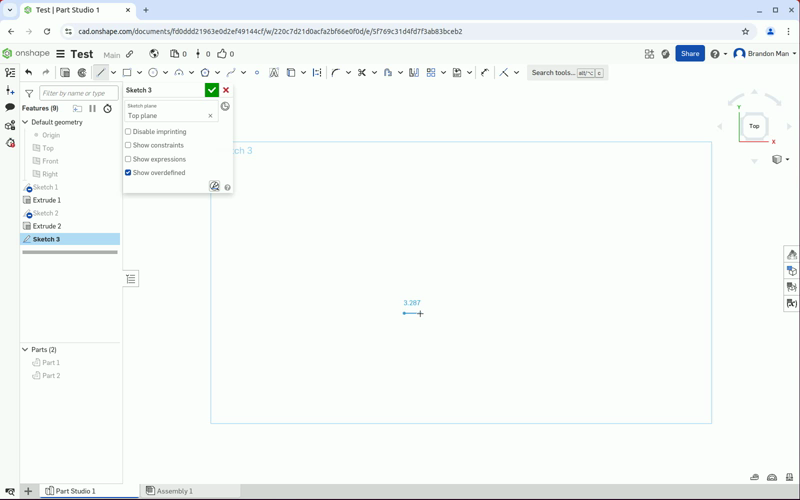
key_down(shift)
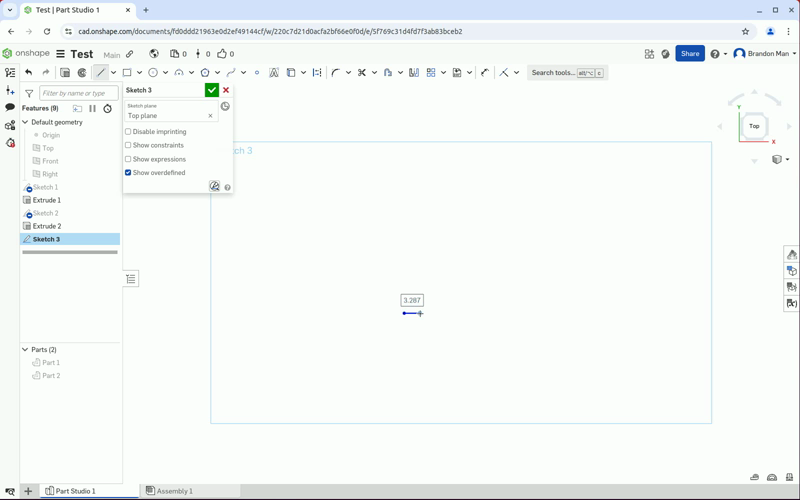
mouse_move(450, 313)
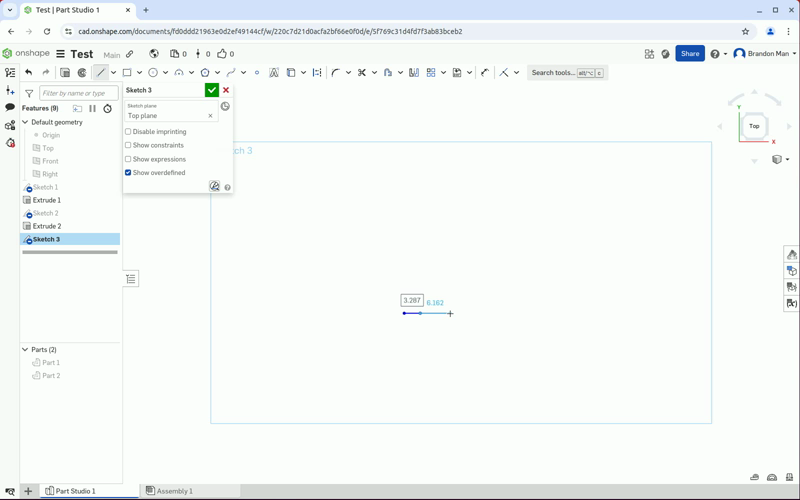
mouse_move(420, 282)
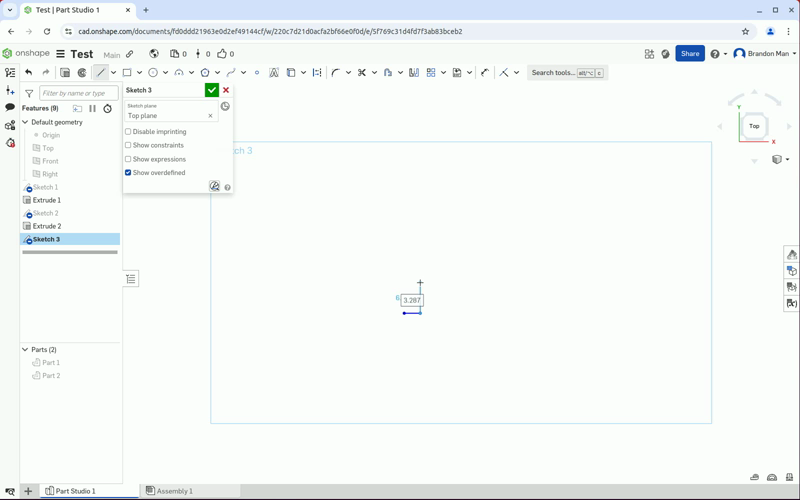
click(420, 282)
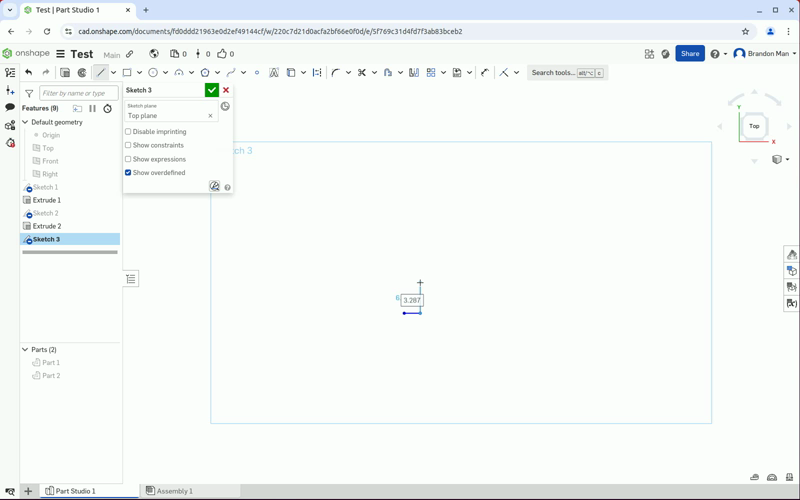
key_up(shift)
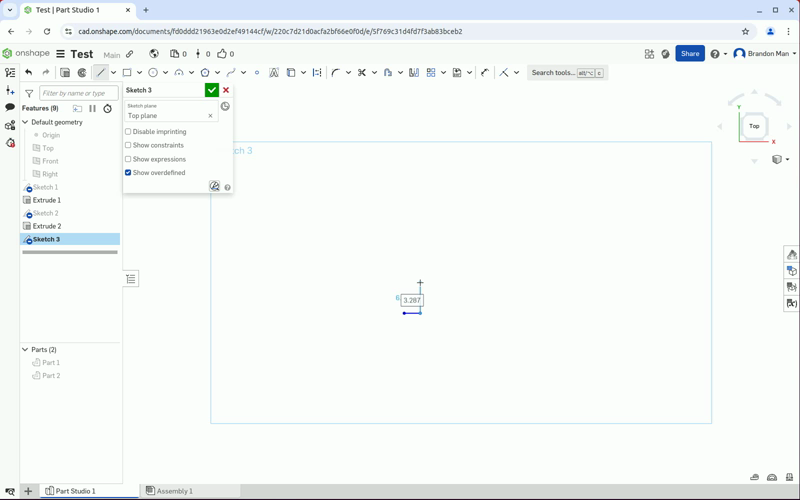
key_down(shift)
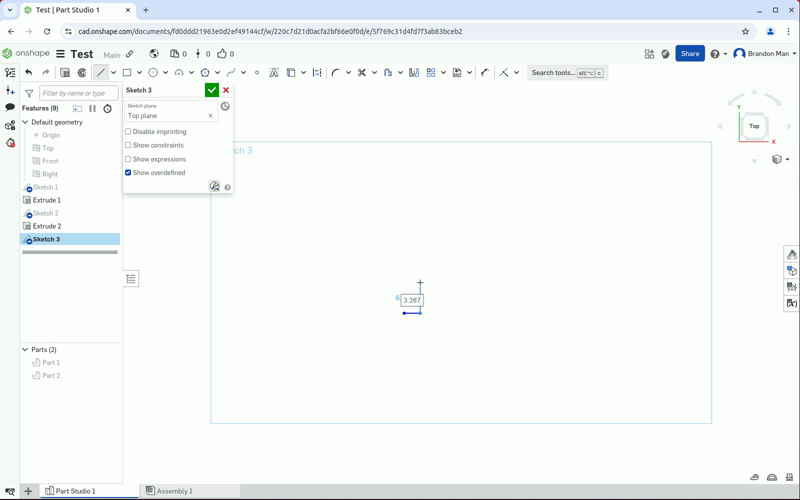
mouse_move(450, 282)
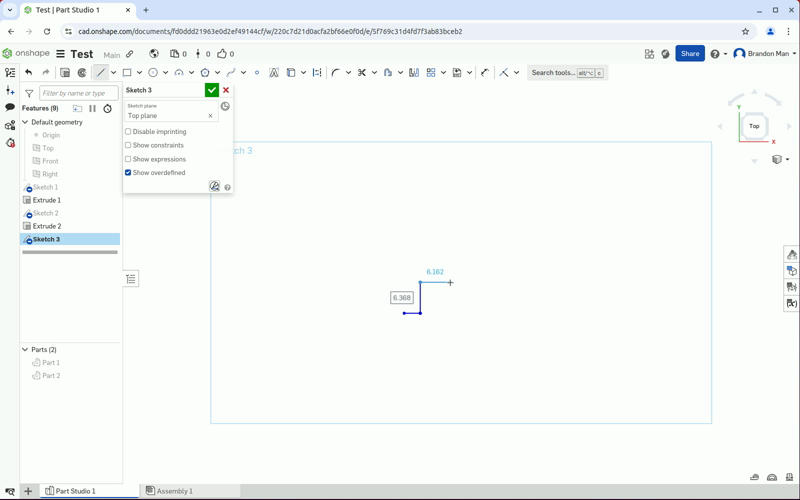
mouse_move(404, 282)
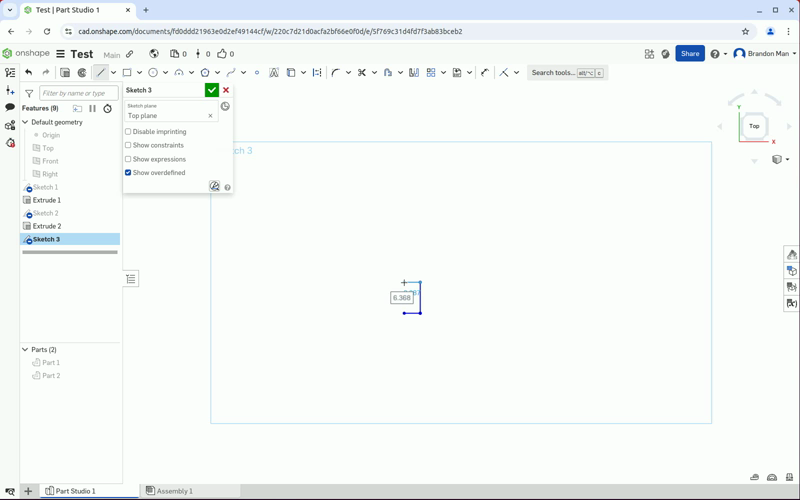
click(404, 282)
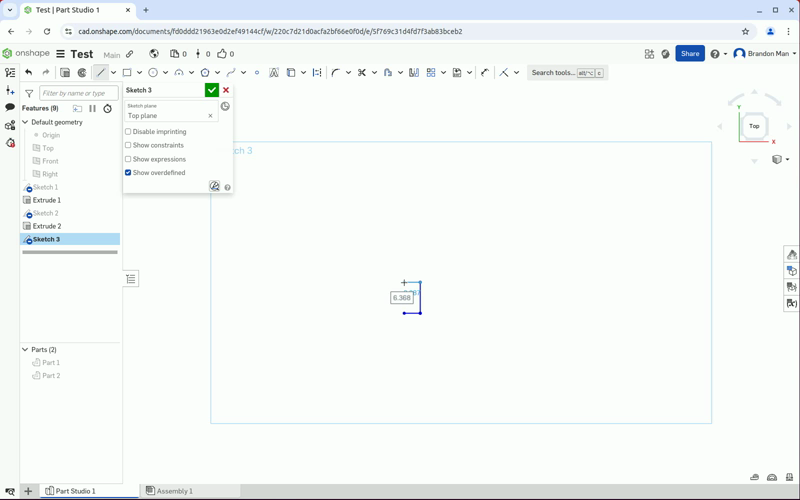
key_up(shift)
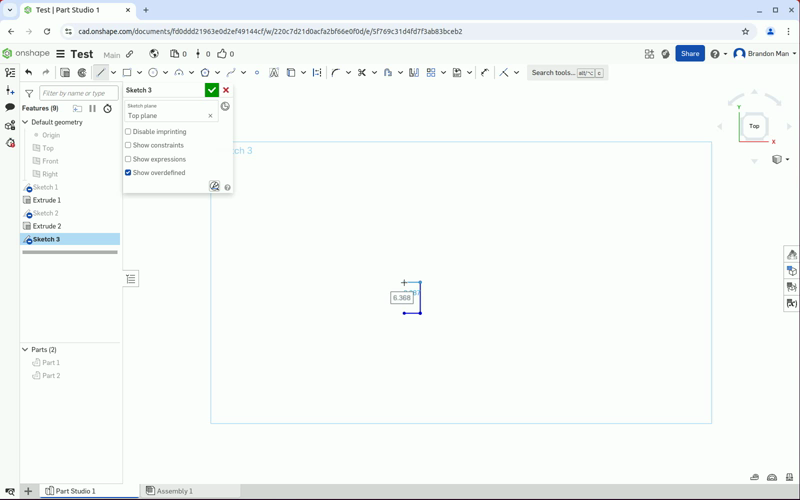
mouse_move(434, 282)
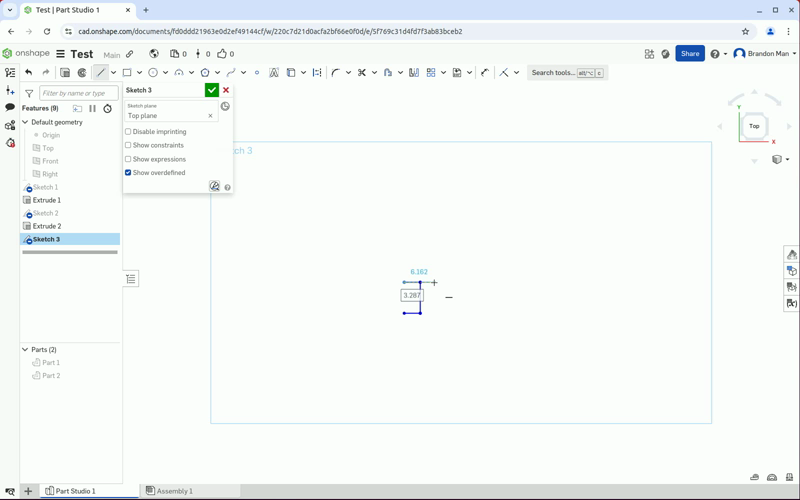
key_down(shift)
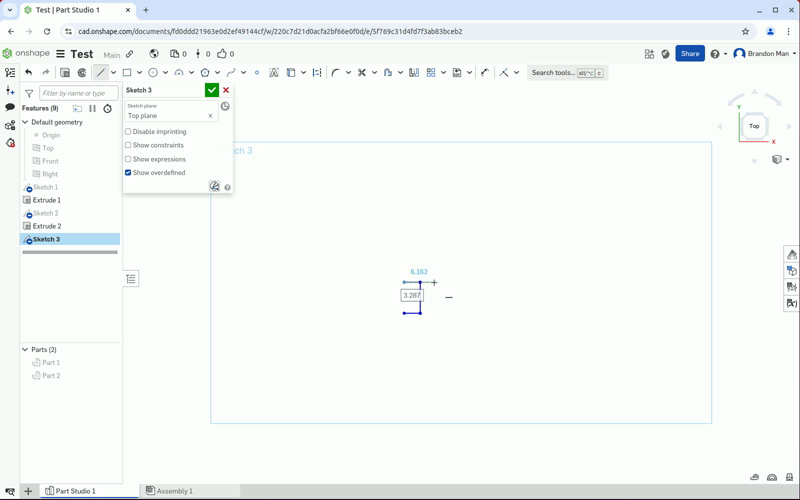
mouse_move(404, 313)
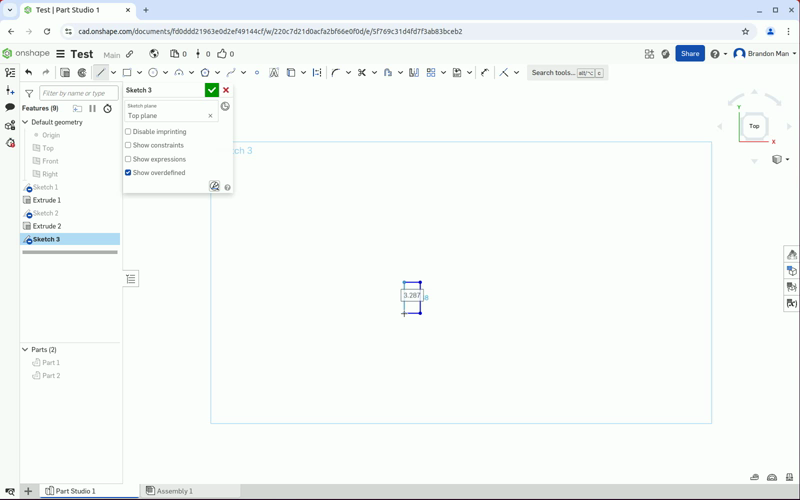
key_up(shift)
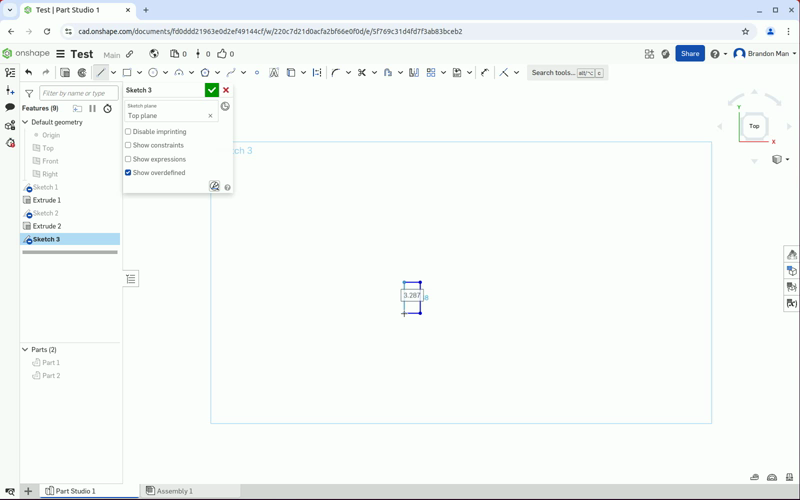
click(404, 313)
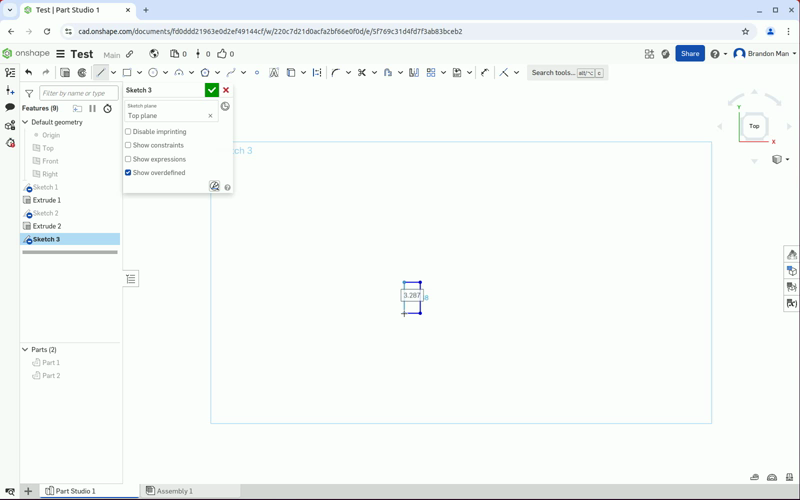
key(esc)
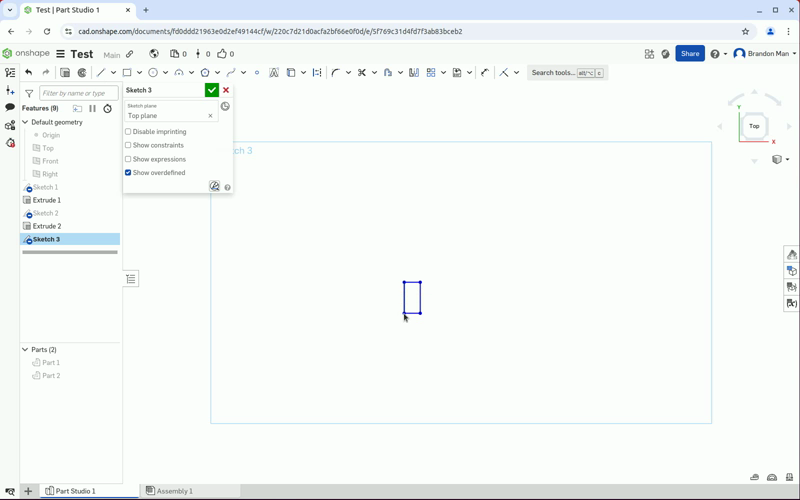
mouse_move(411, 294)
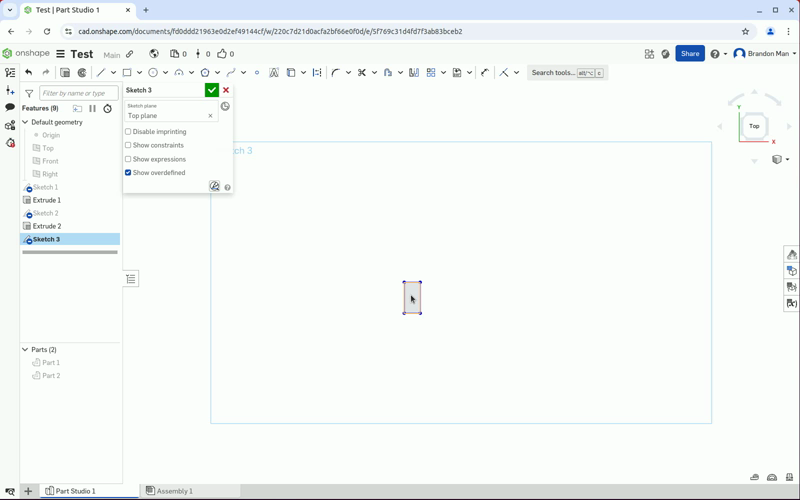
scroll(6)
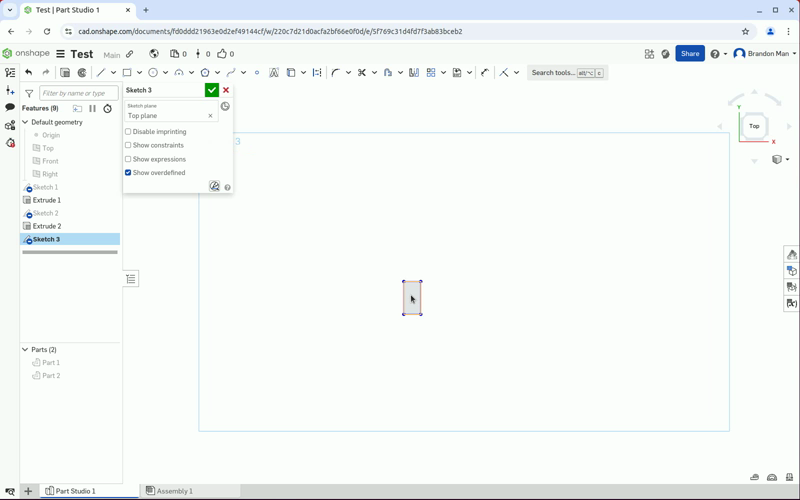
scroll(6)
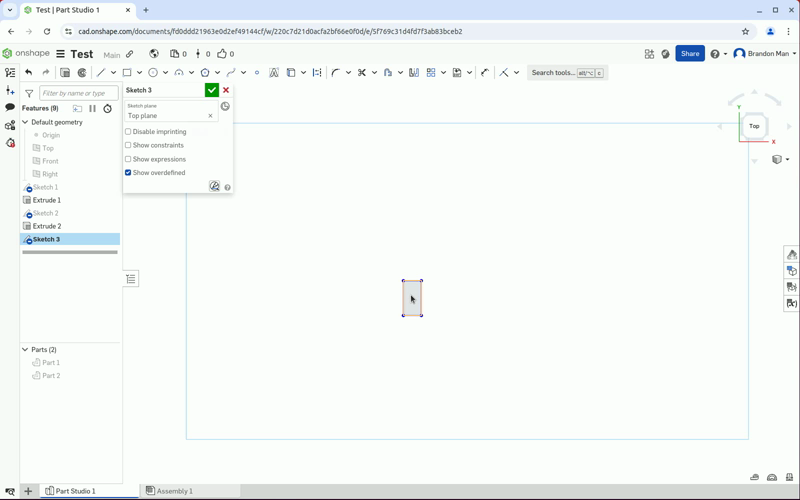
scroll(6)
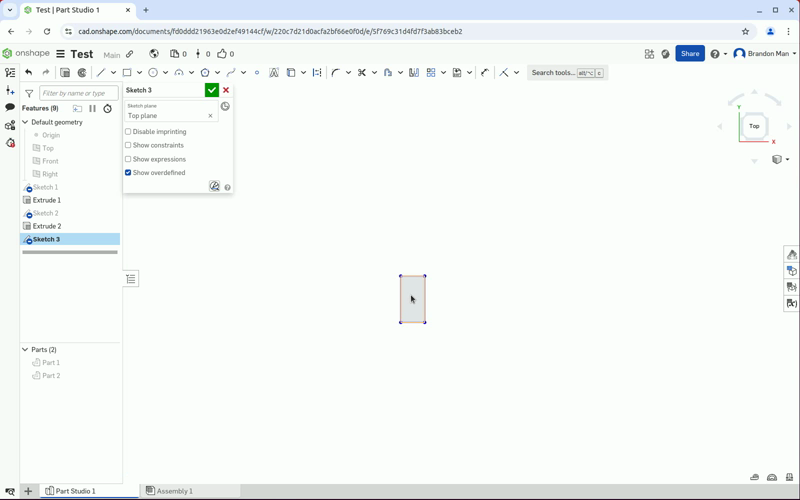
scroll(6)
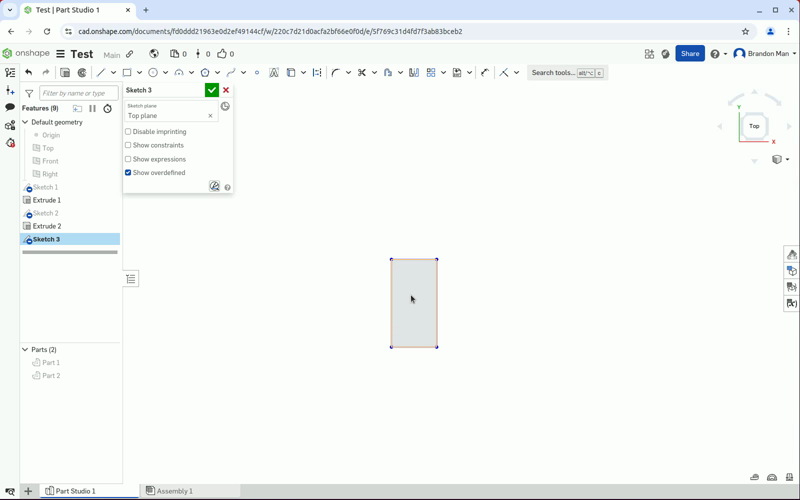
scroll(6)
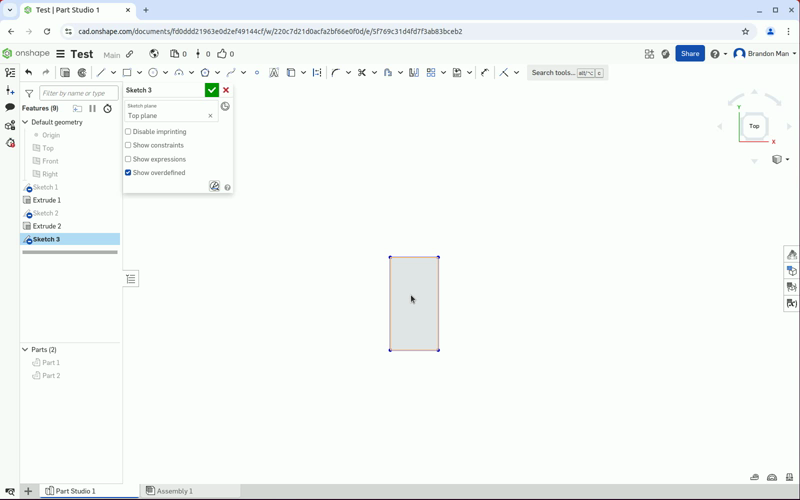
scroll(6)
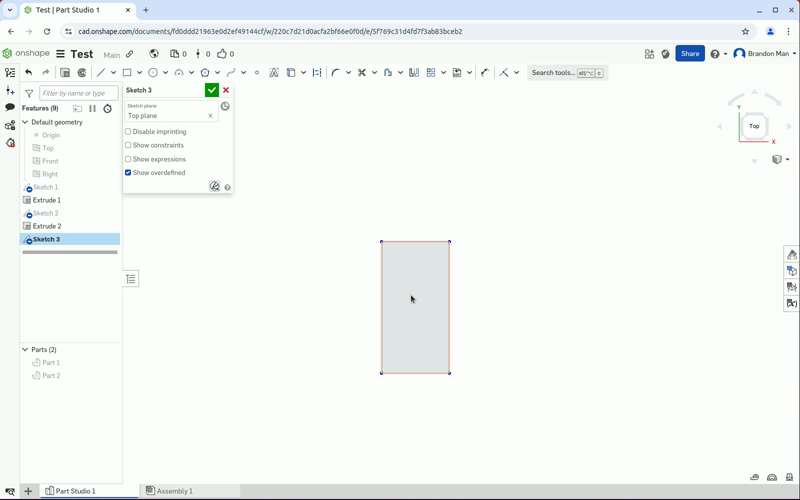
scroll(6)
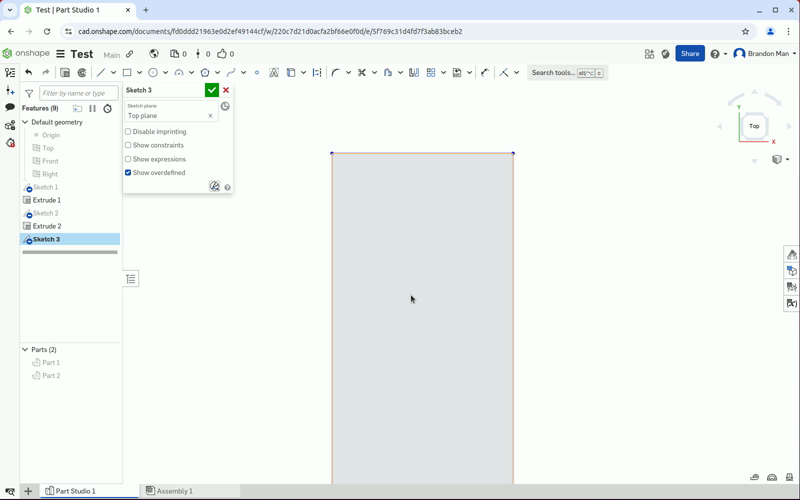
click(411, 294)
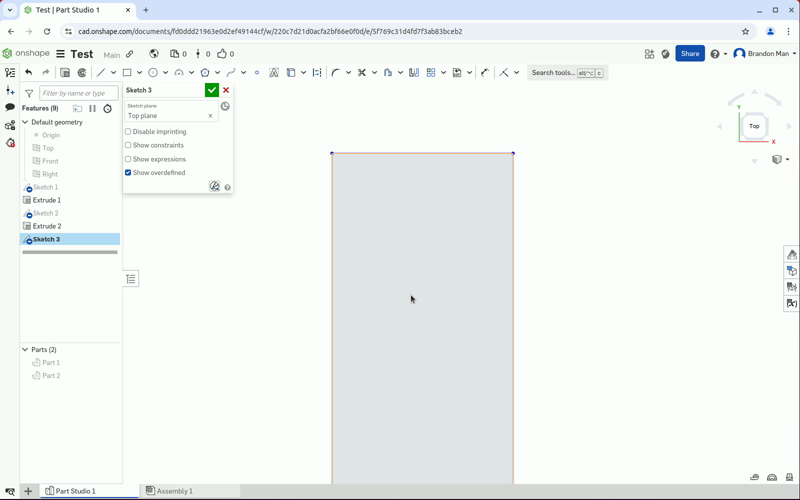
scroll(-6)
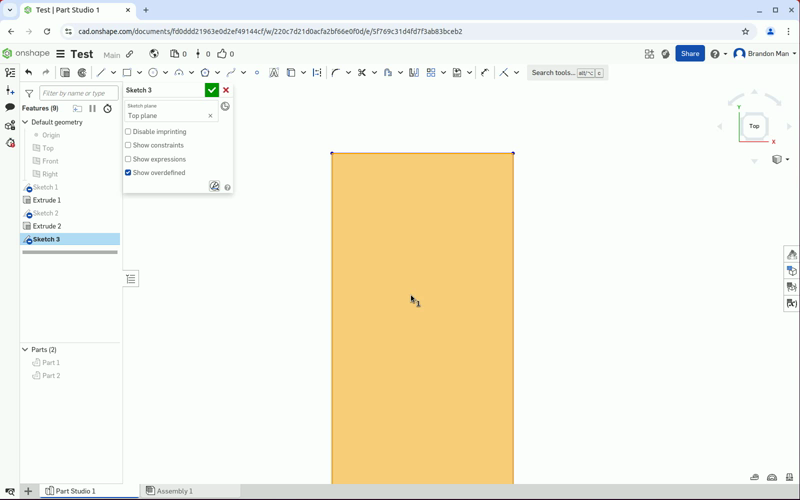
scroll(-6)
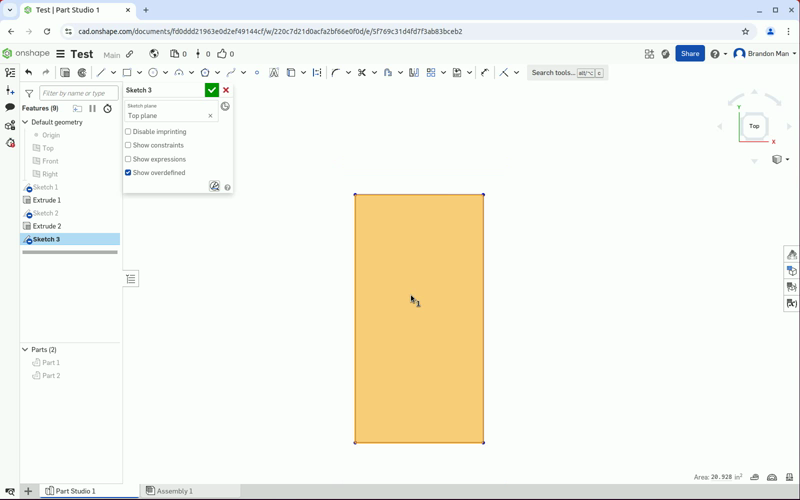
scroll(-6)
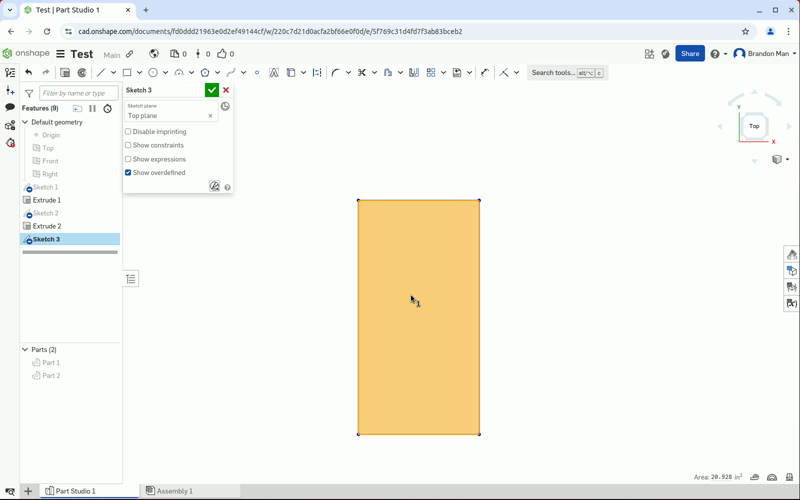
scroll(-6)
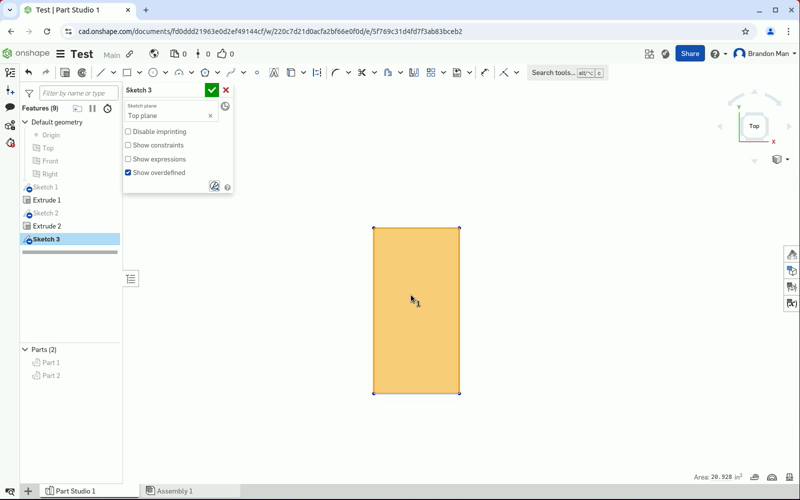
scroll(-6)
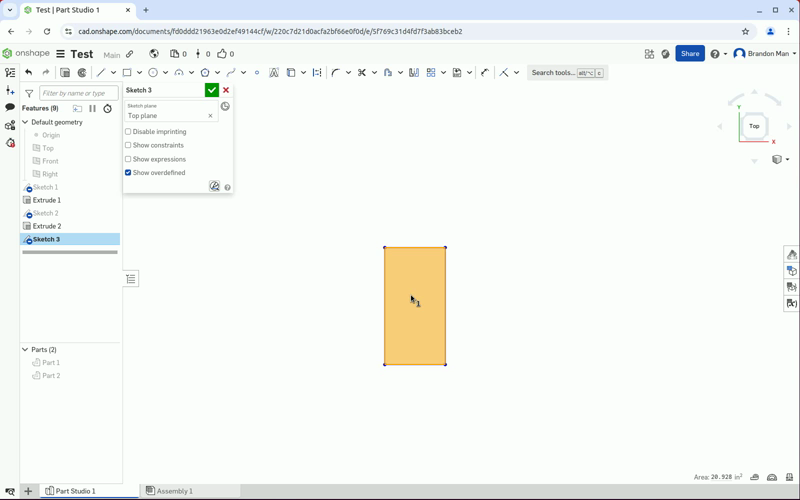
scroll(-6)
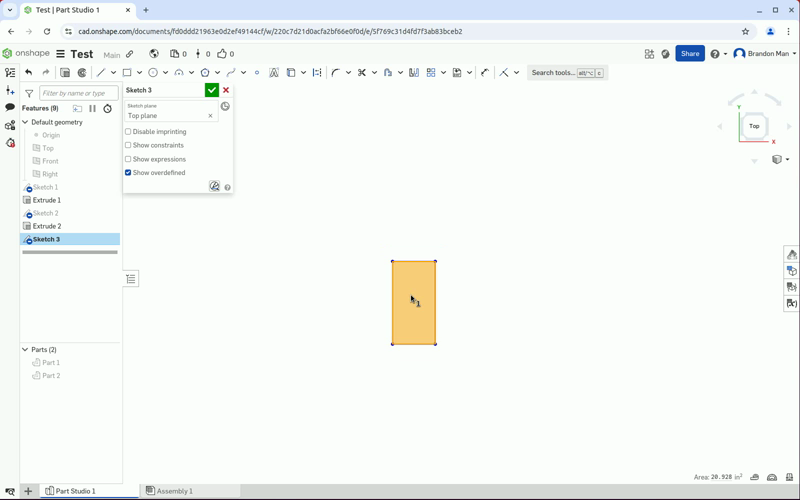
scroll(-6)
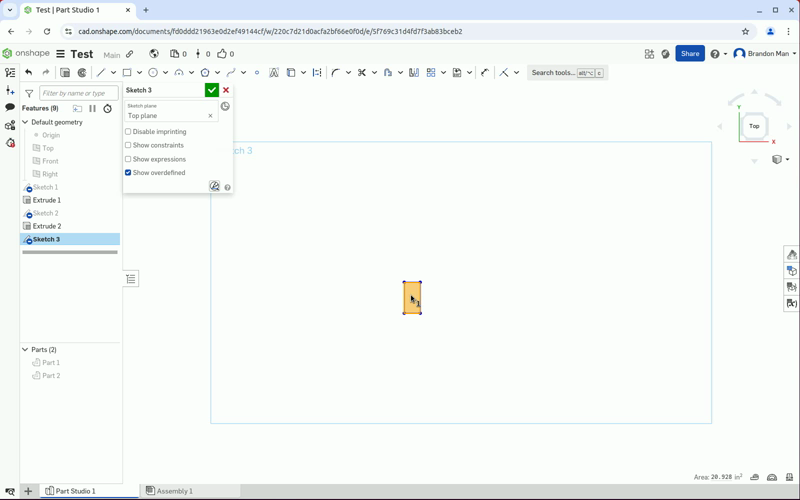
mouse_move(73, 352)
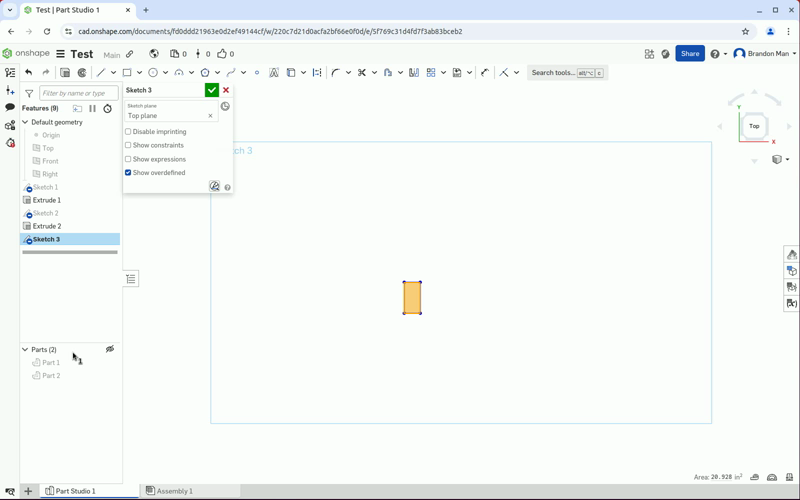
key(shift+y)
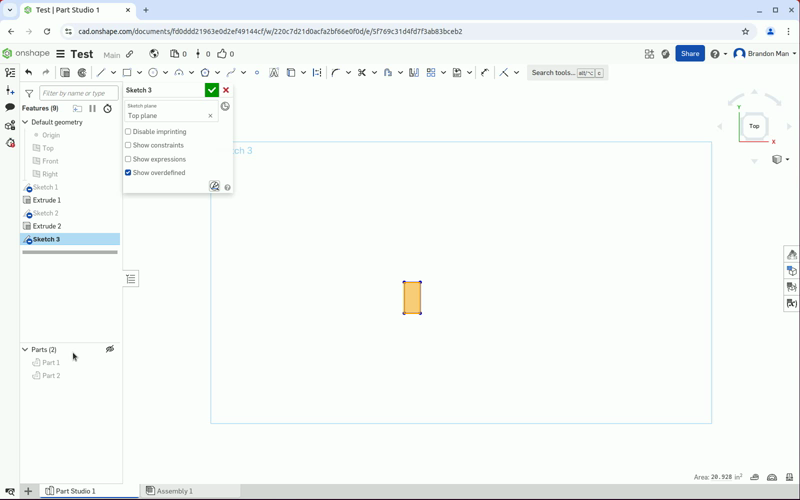
key(shift+e)
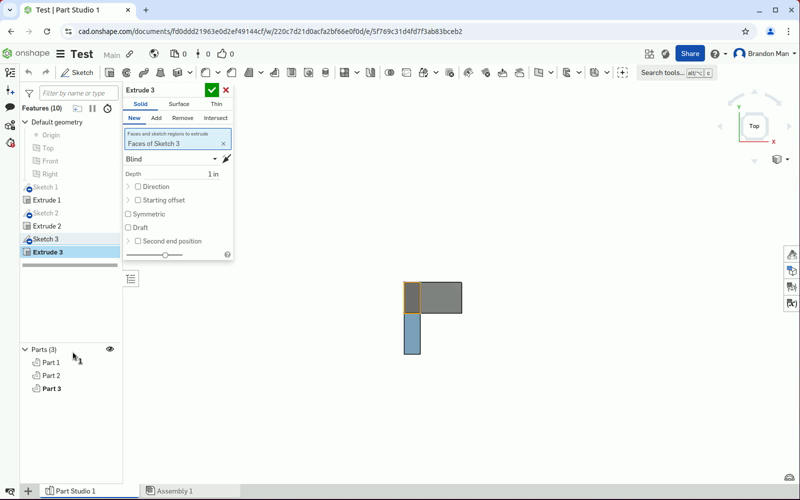
mouse_move(143, 106)
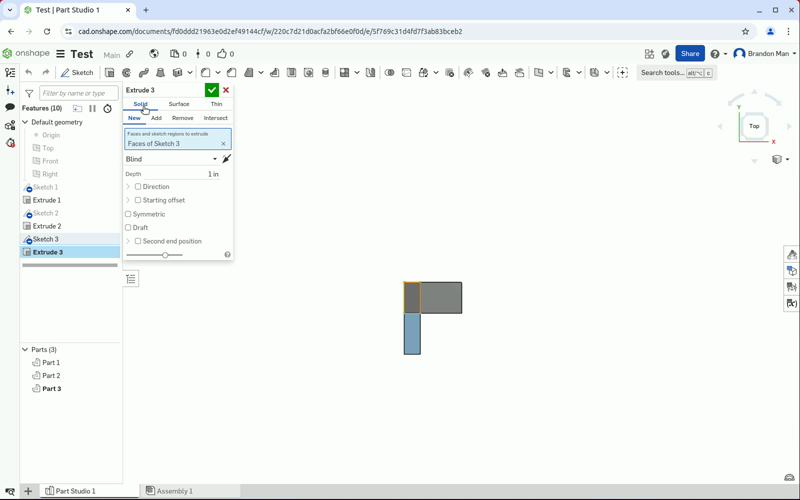
click(143, 106)
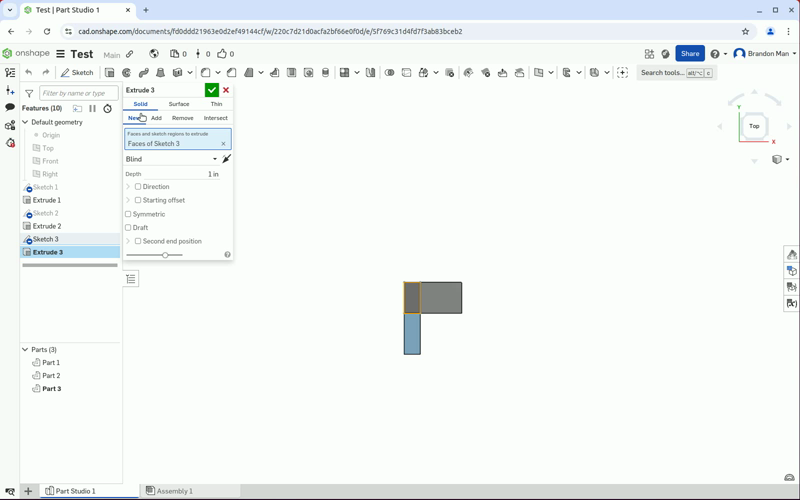
mouse_move(137, 120)
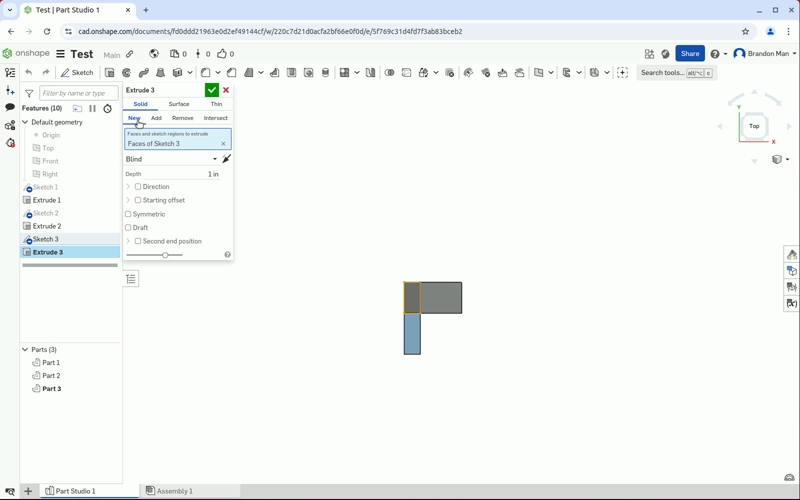
click(137, 120)
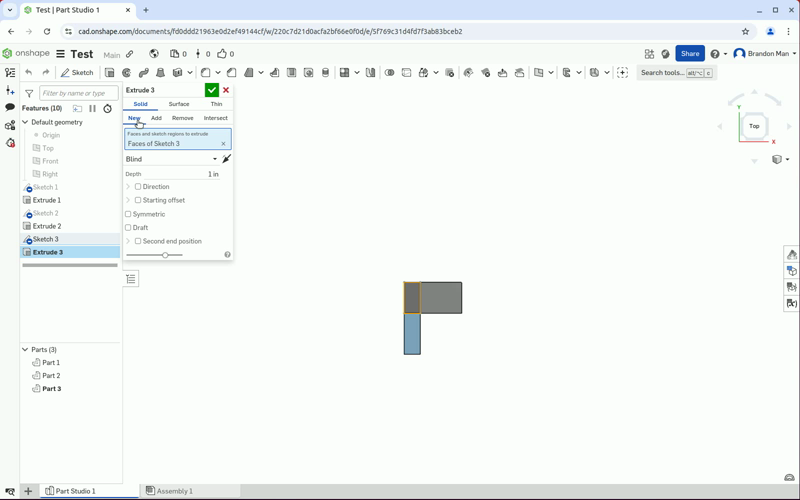
key(tab, 4)
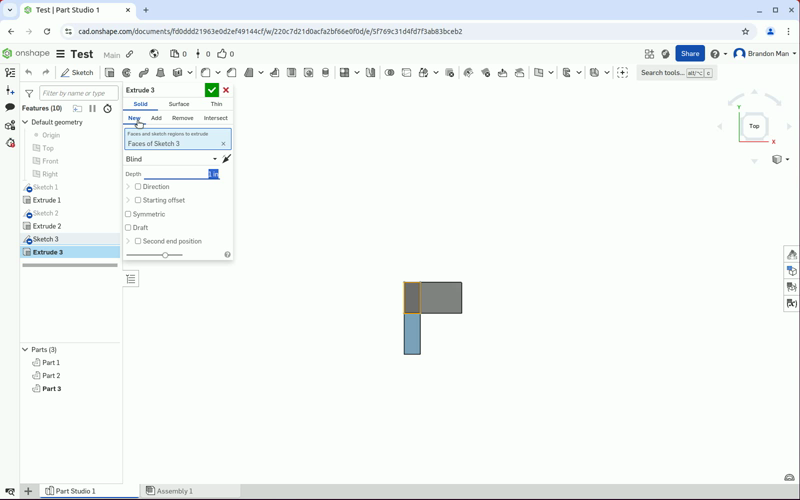
text(12.517)
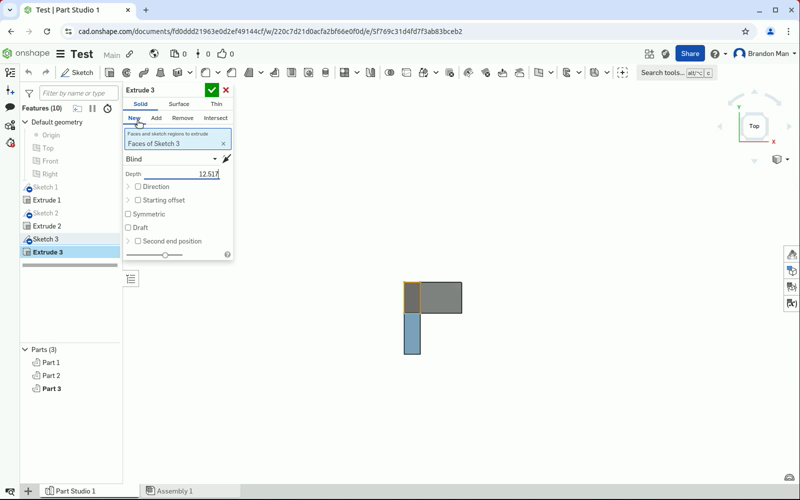
key(enter)
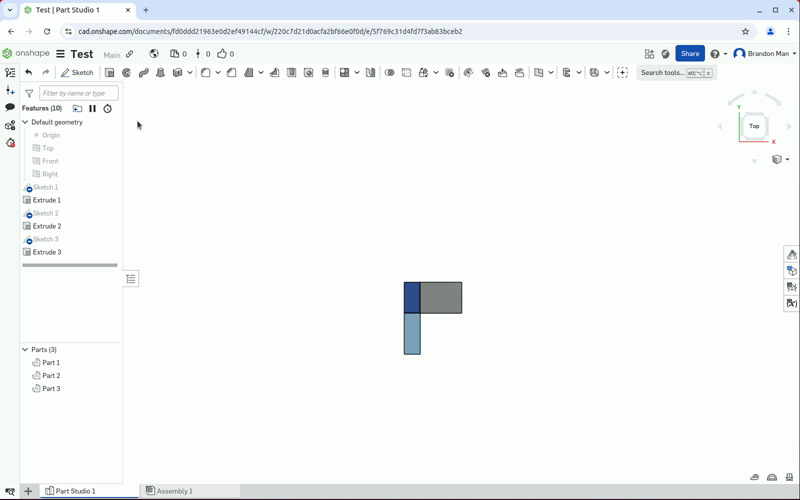
key(shift+h)
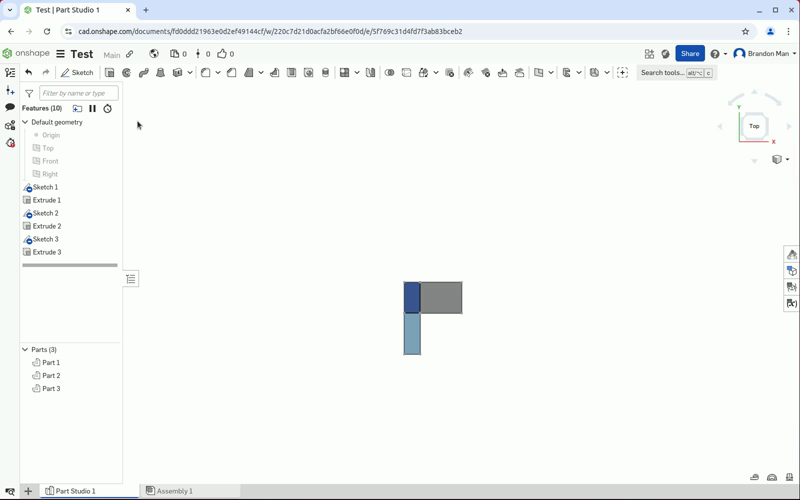
key(shift+h)
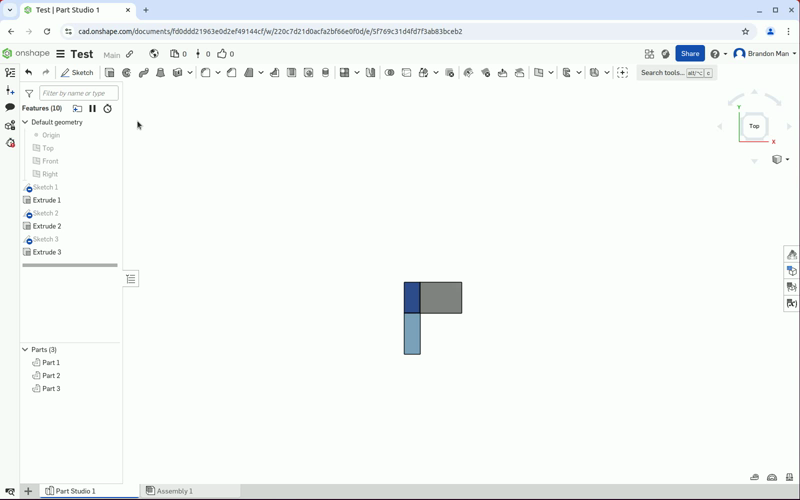
mouse_move(73, 189)
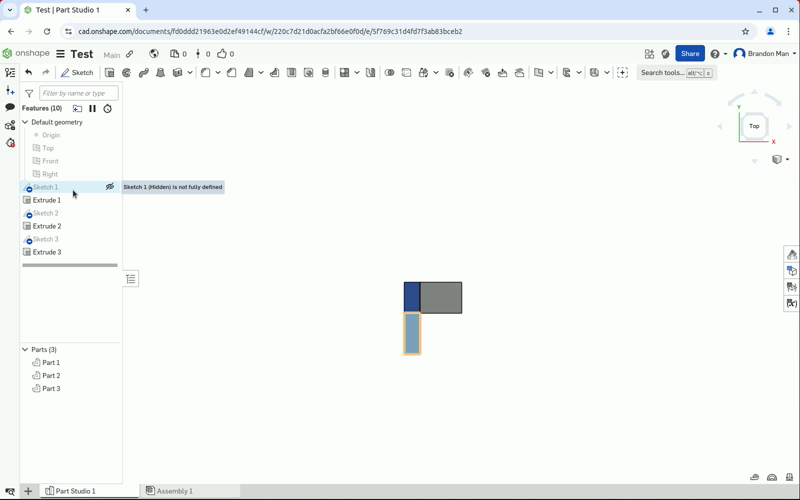
click(73, 189)
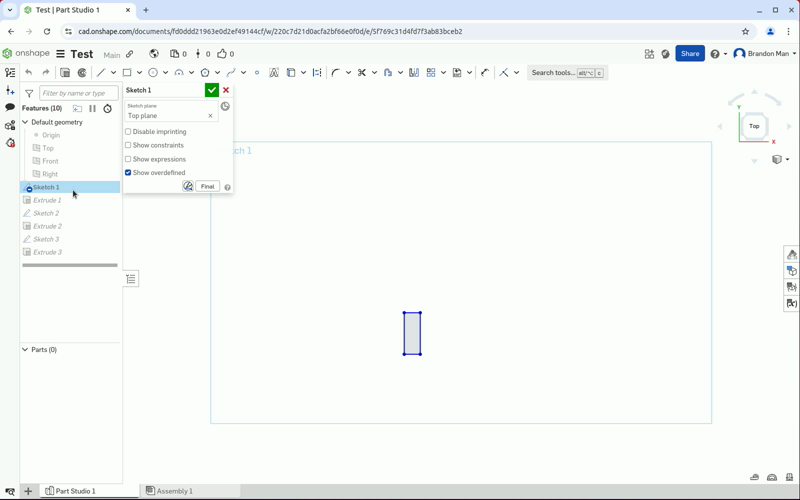
mouse_move(229, 92)
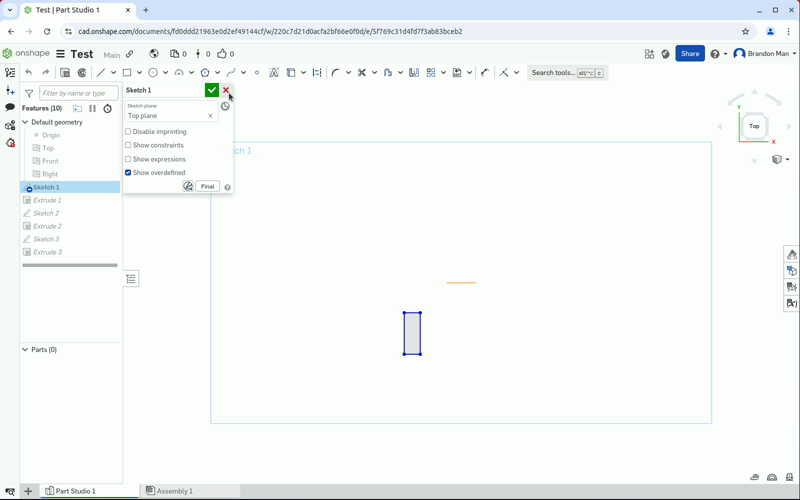
click(229, 92)
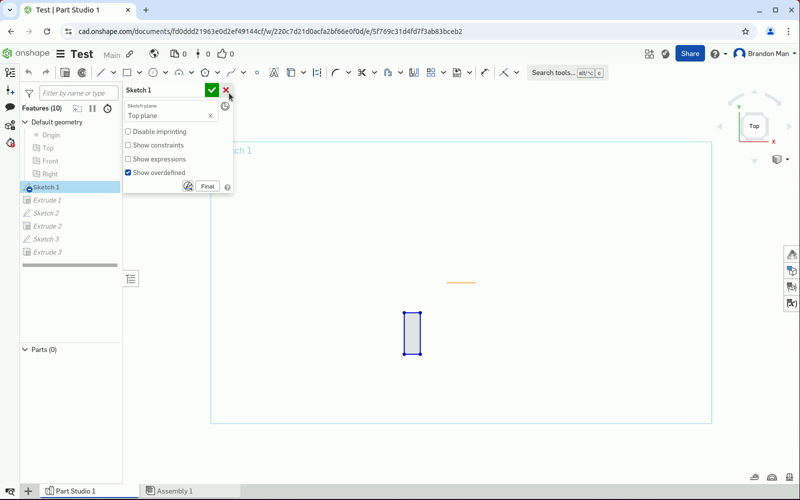
key(shift+s)
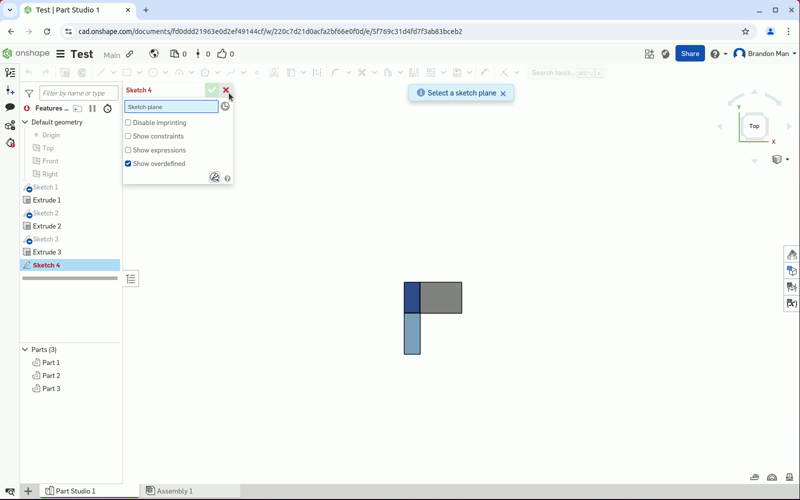
mouse_move(73, 150)
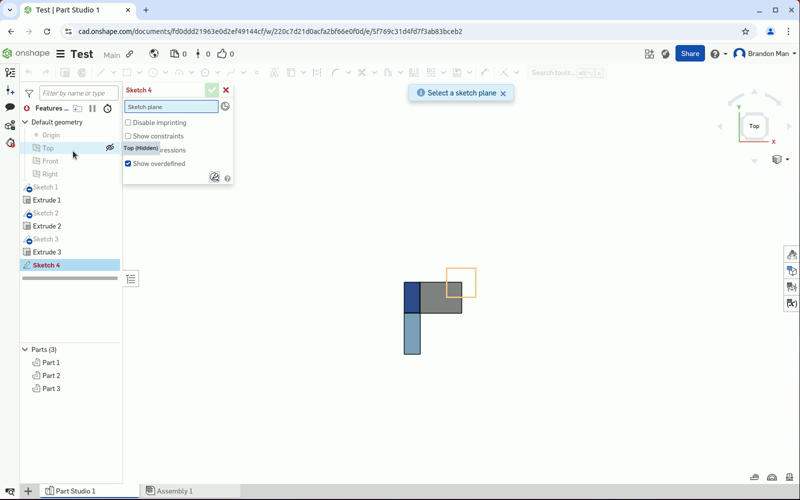
click(73, 150)
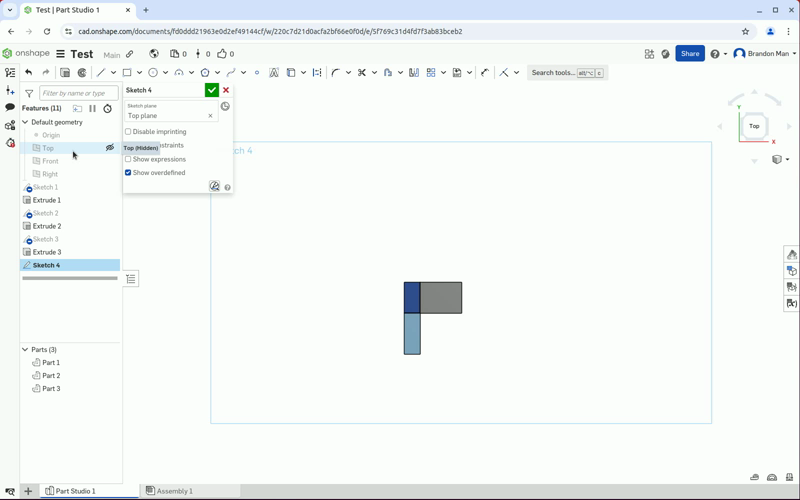
mouse_move(73, 352)
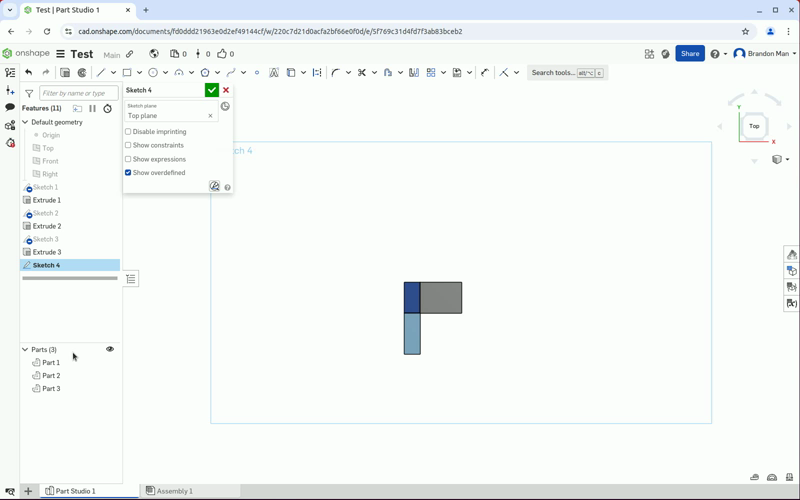
key(y)
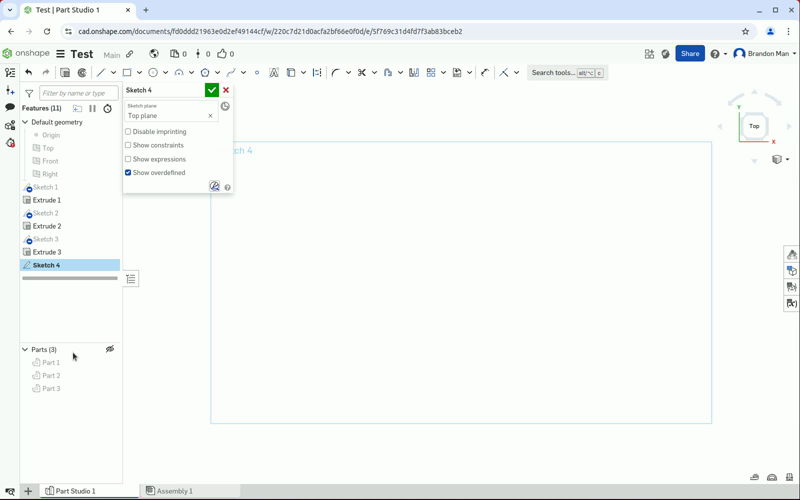
key(l)
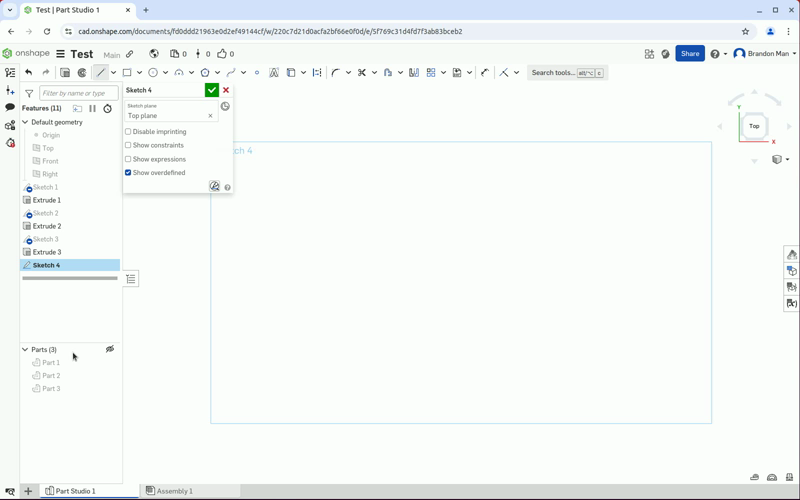
key_down(shift)
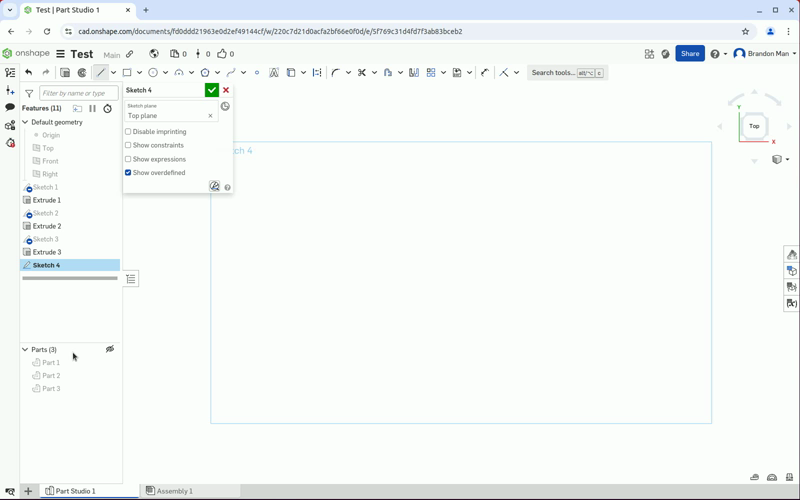
mouse_move(404, 395)
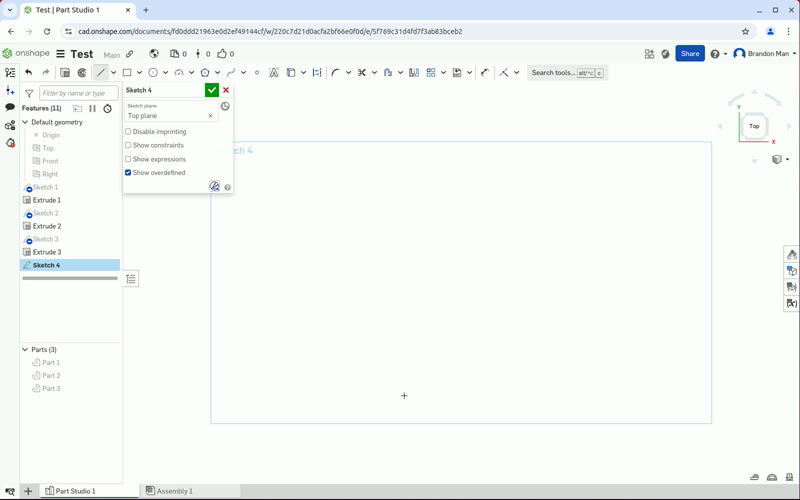
click(404, 395)
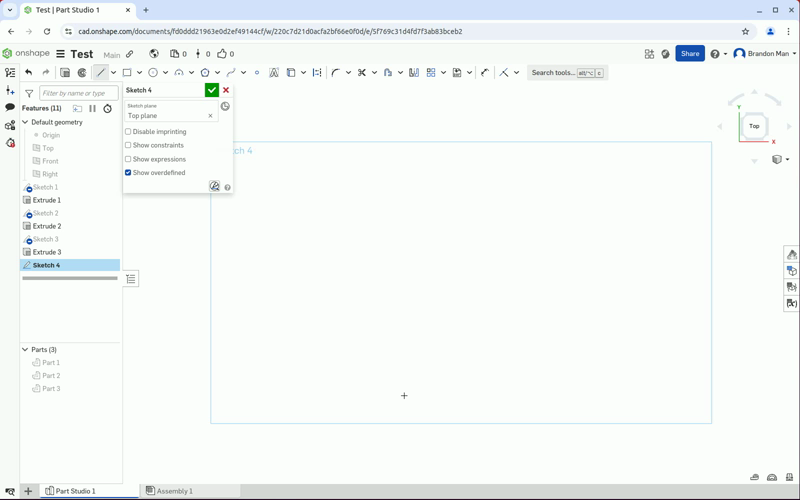
key_up(shift)
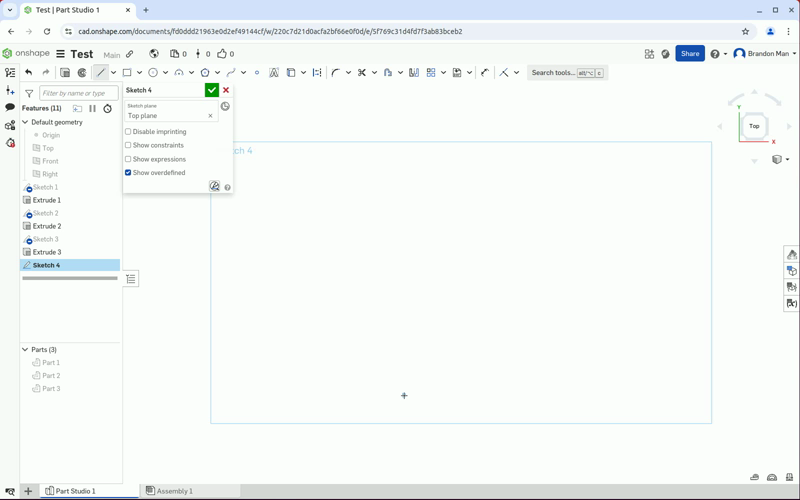
key_down(shift)
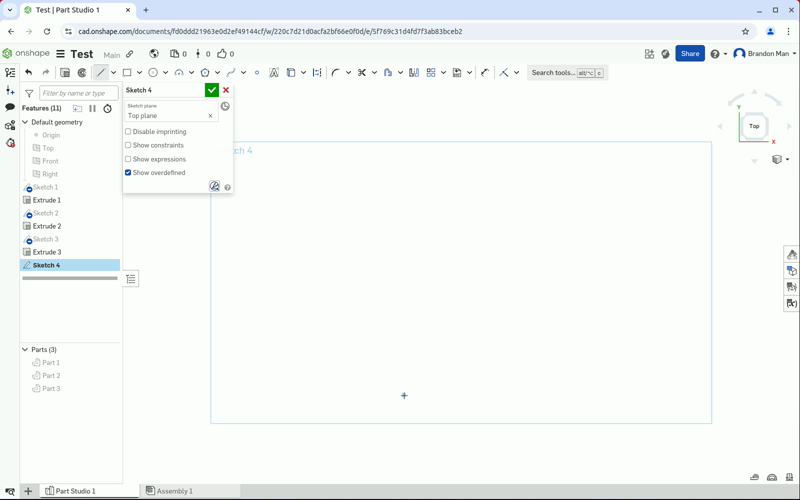
mouse_move(434, 395)
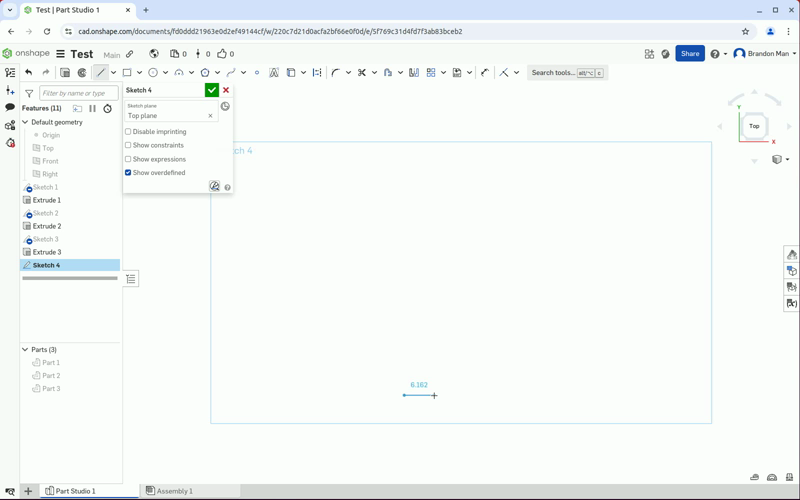
mouse_move(420, 395)
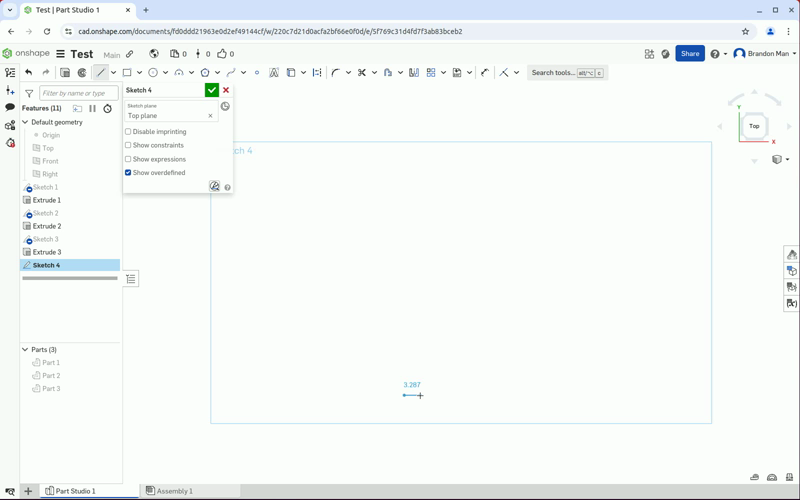
click(420, 395)
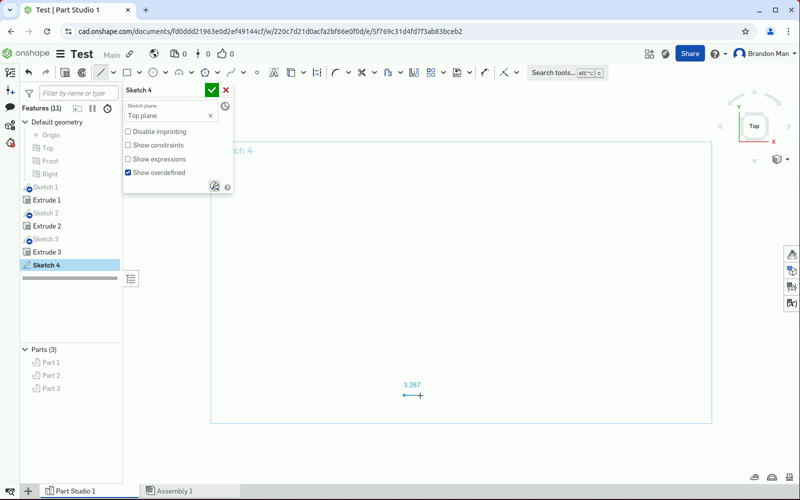
key_up(shift)
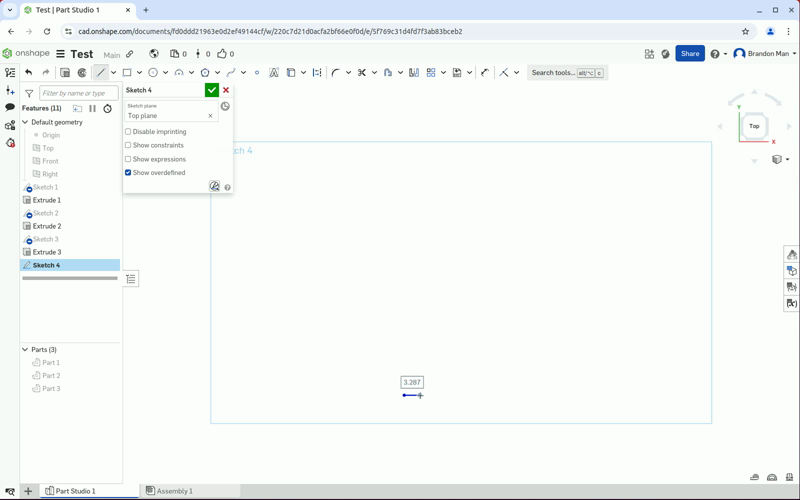
key_down(shift)
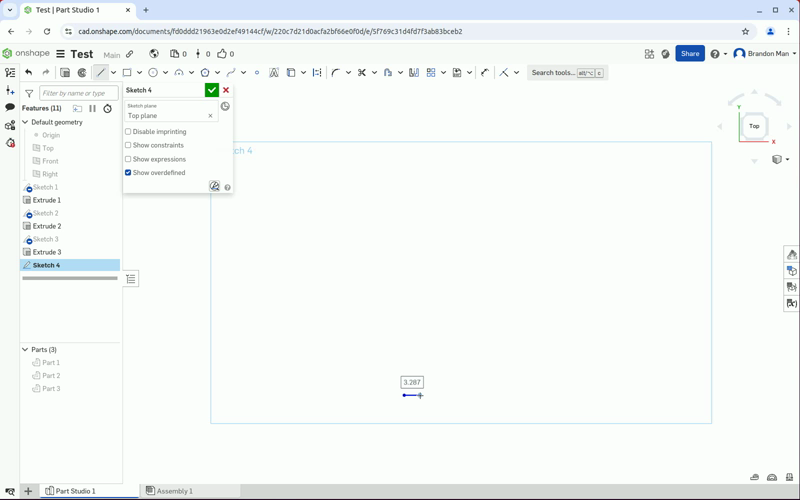
mouse_move(450, 395)
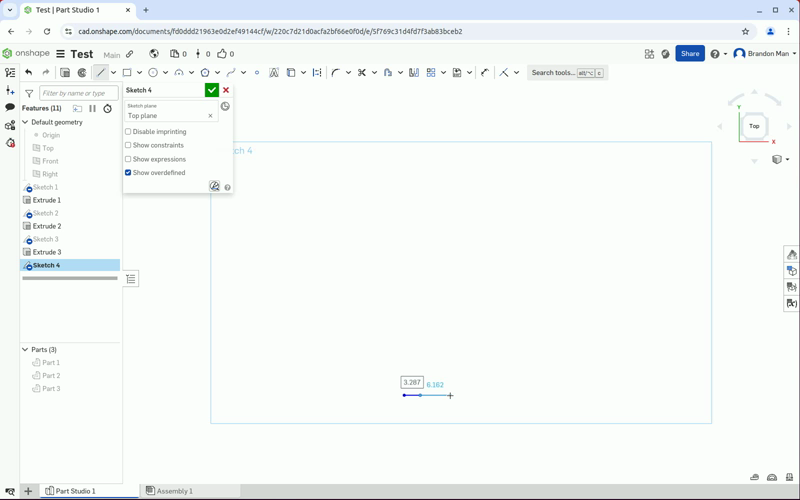
mouse_move(460, 353)
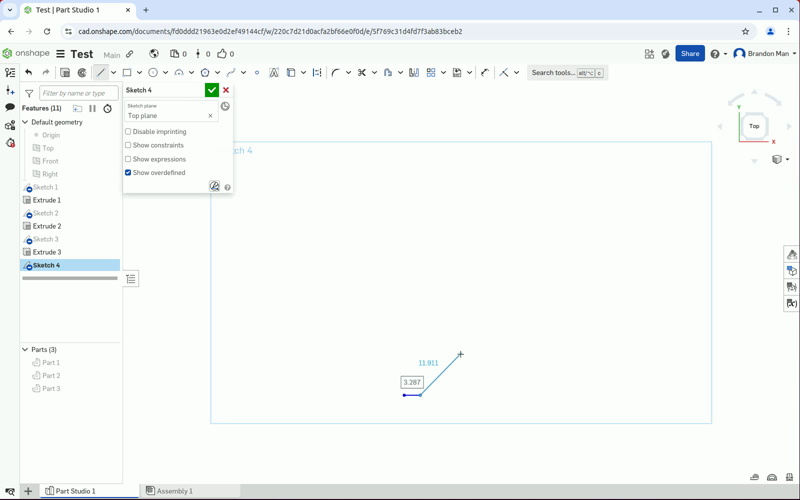
click(460, 353)
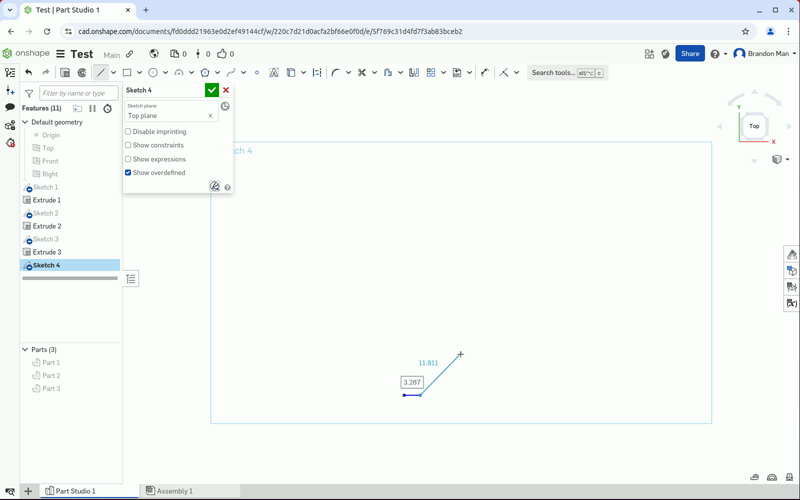
key_up(shift)
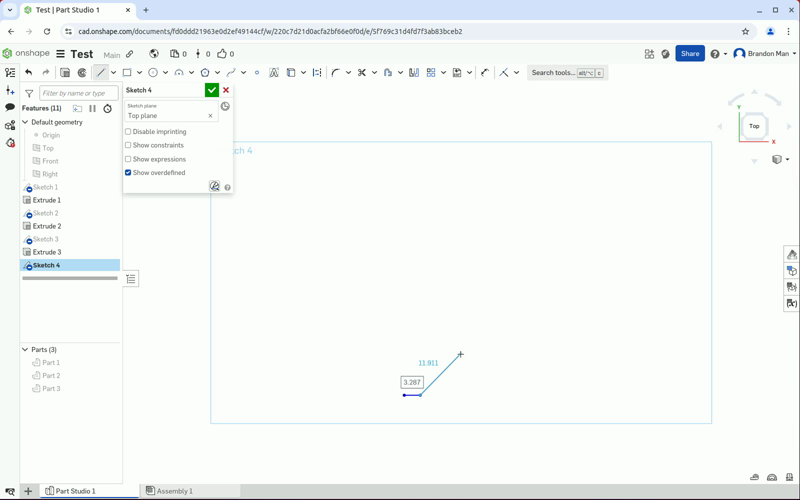
key_down(shift)
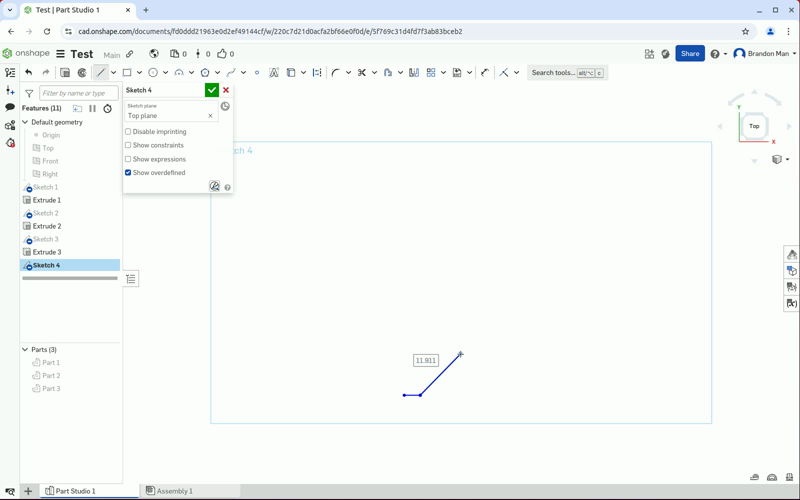
mouse_move(490, 353)
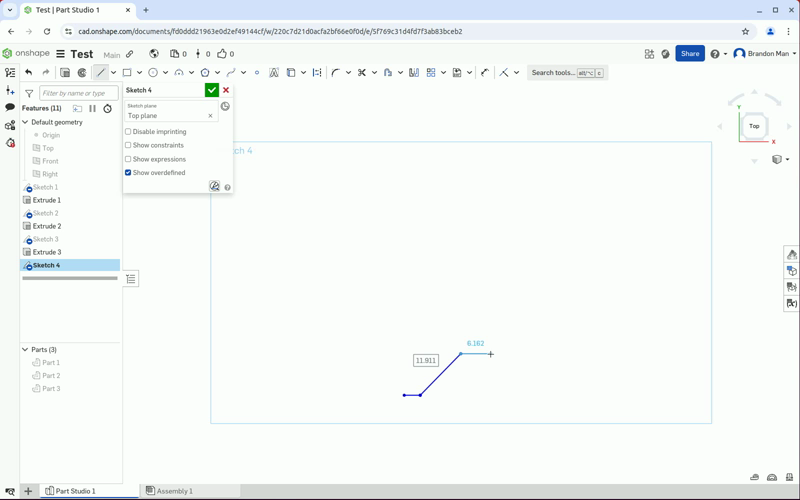
mouse_move(460, 313)
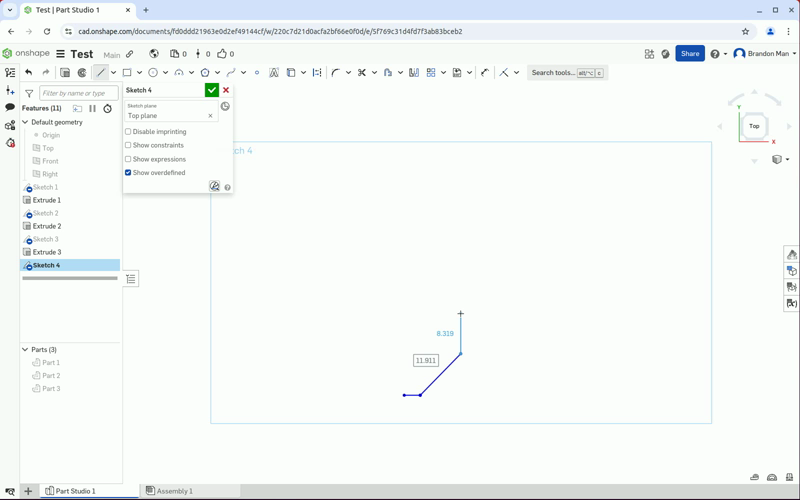
click(460, 313)
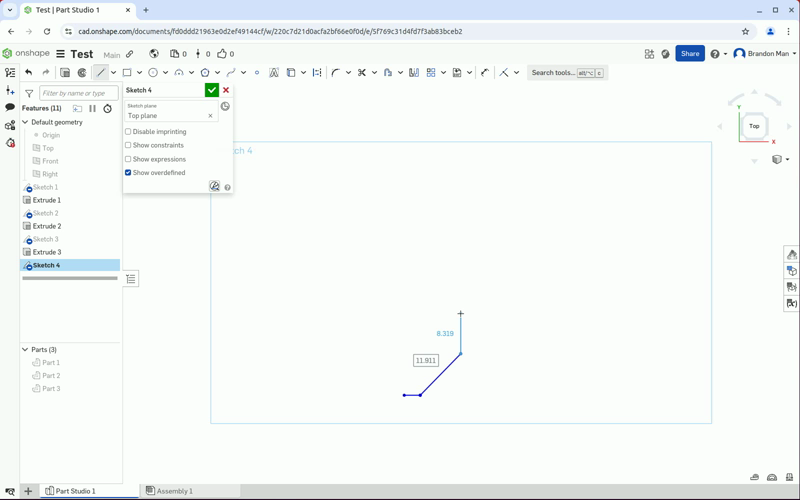
key_up(shift)
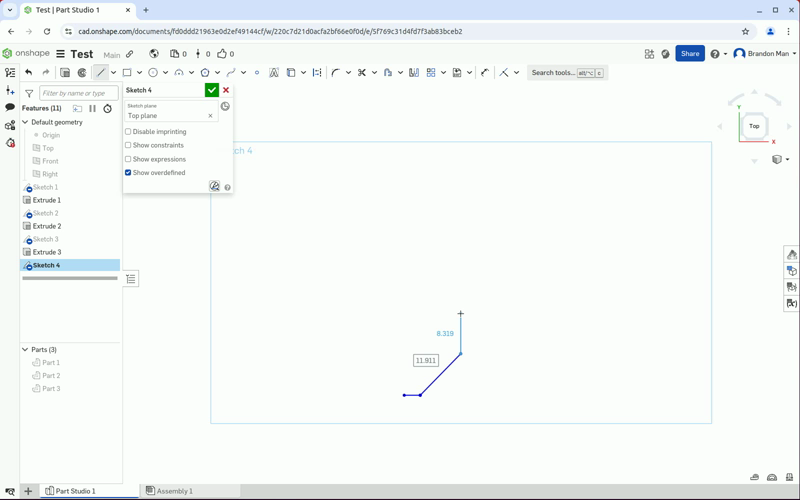
key_down(shift)
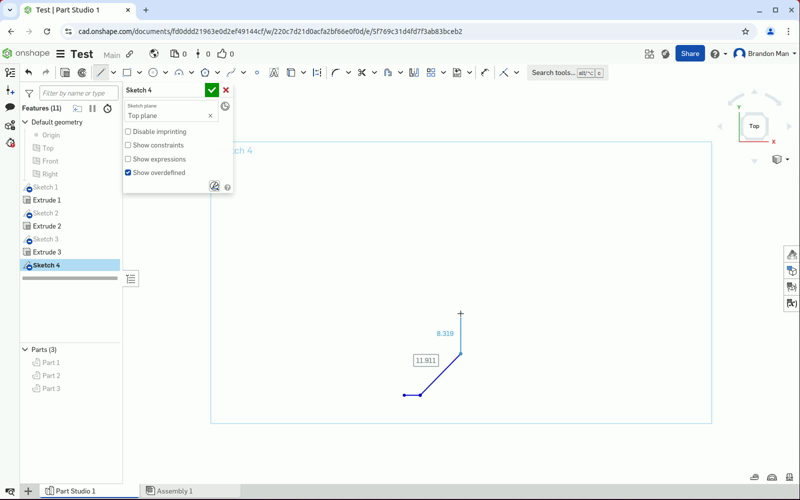
mouse_move(490, 313)
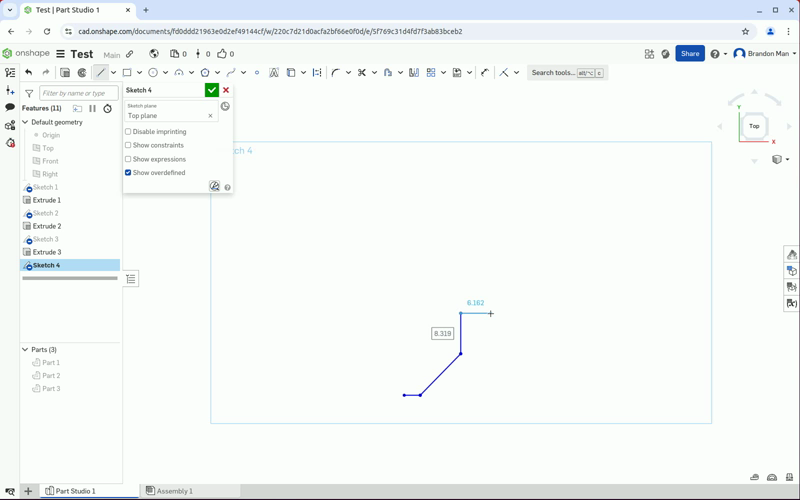
mouse_move(420, 313)
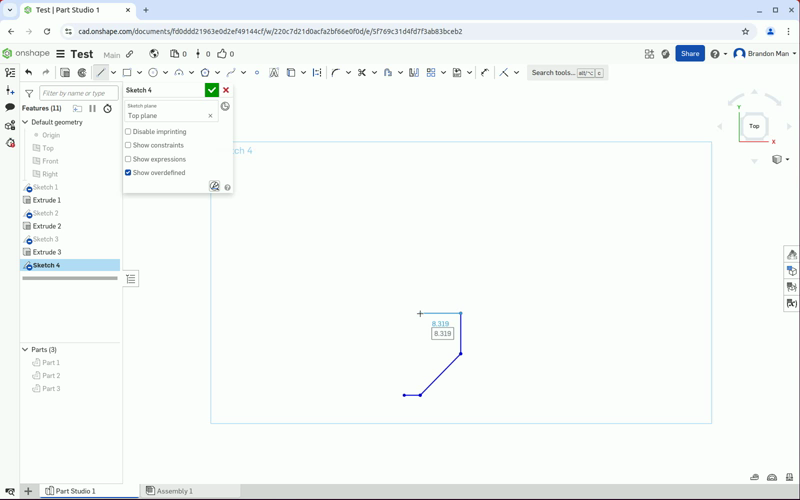
click(420, 313)
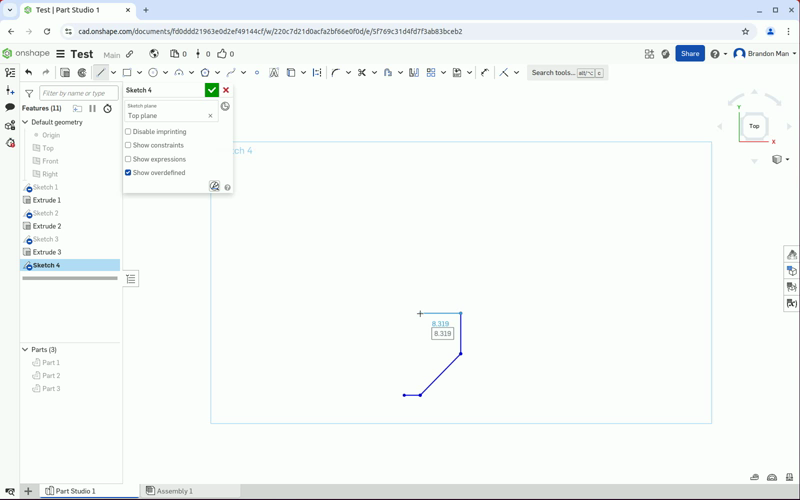
key_up(shift)
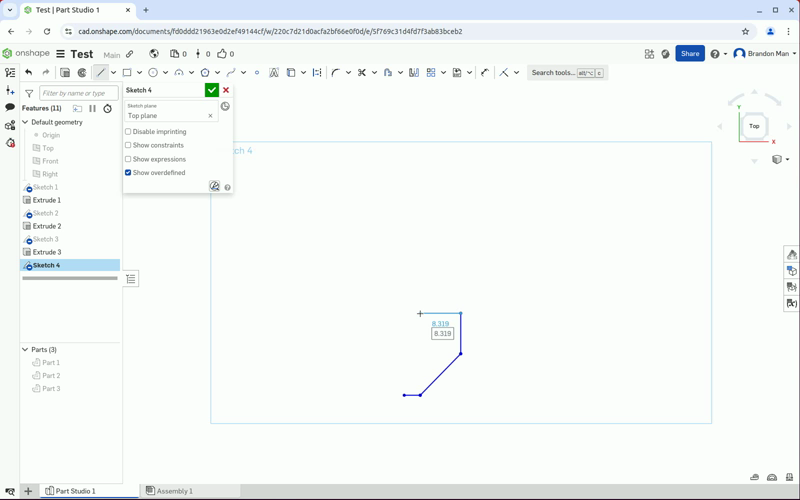
key_down(shift)
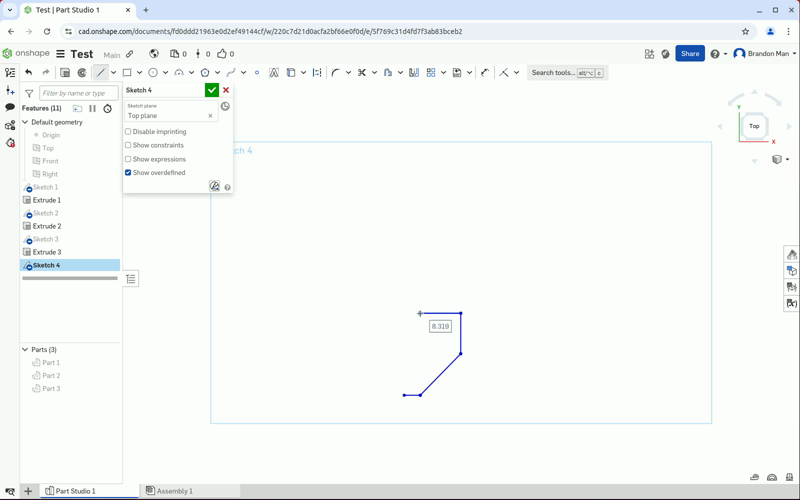
mouse_move(450, 313)
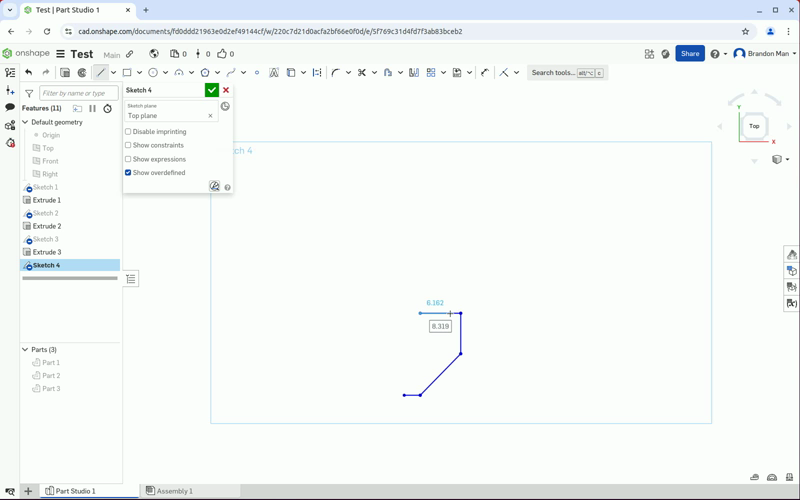
mouse_move(420, 353)
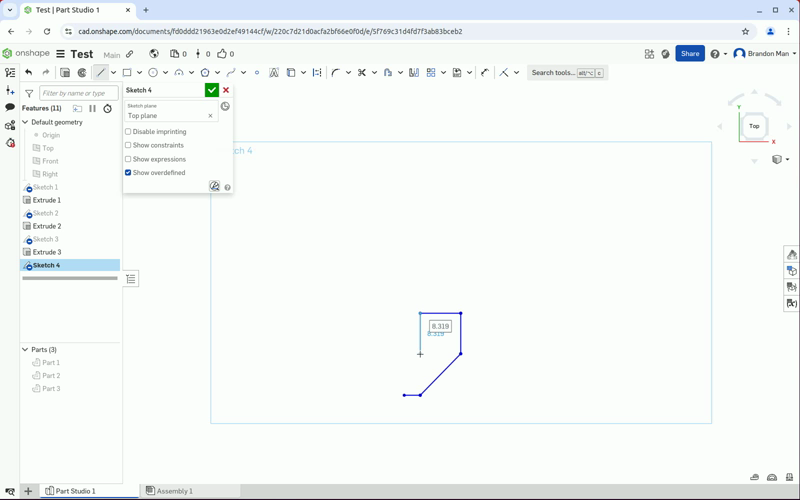
click(420, 353)
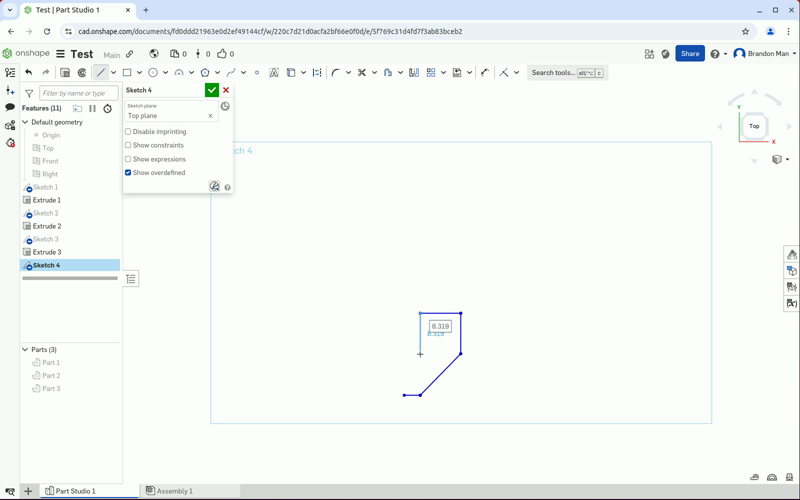
key_up(shift)
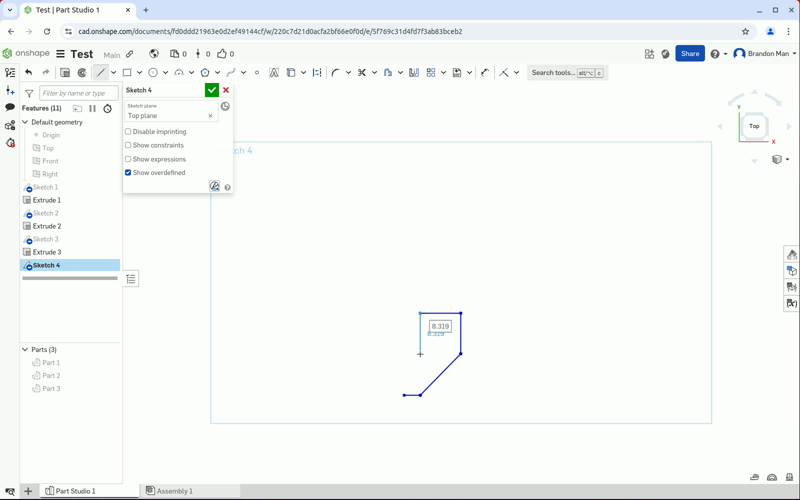
key_down(shift)
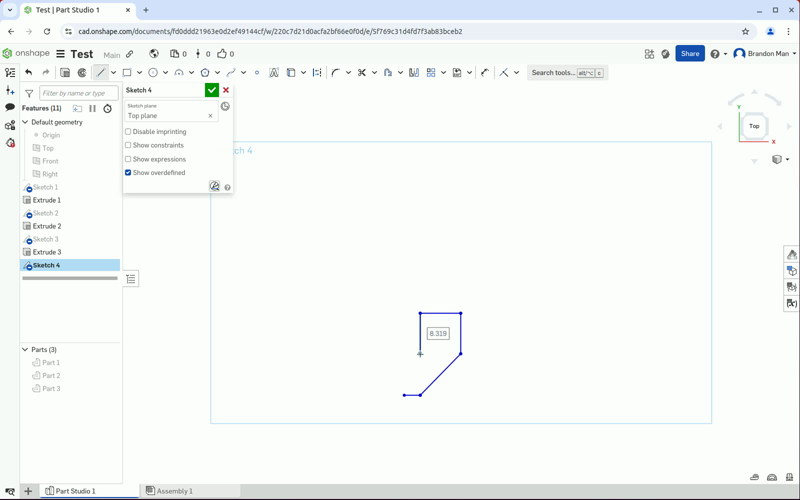
mouse_move(450, 353)
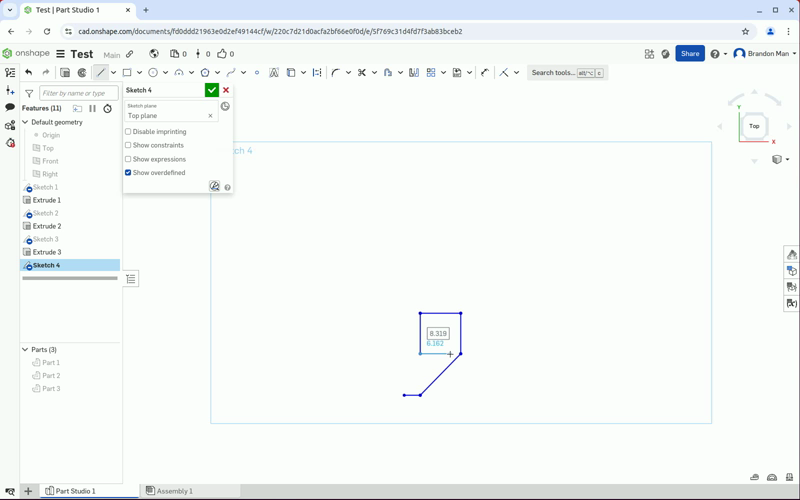
mouse_move(404, 353)
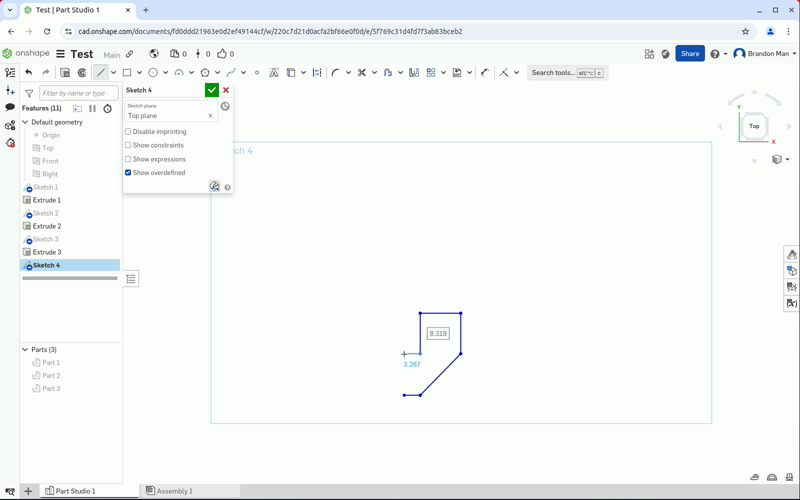
click(404, 353)
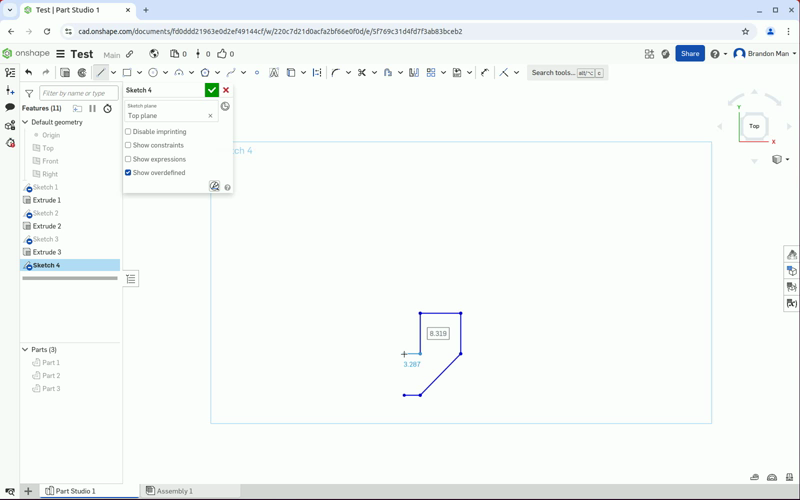
key_up(shift)
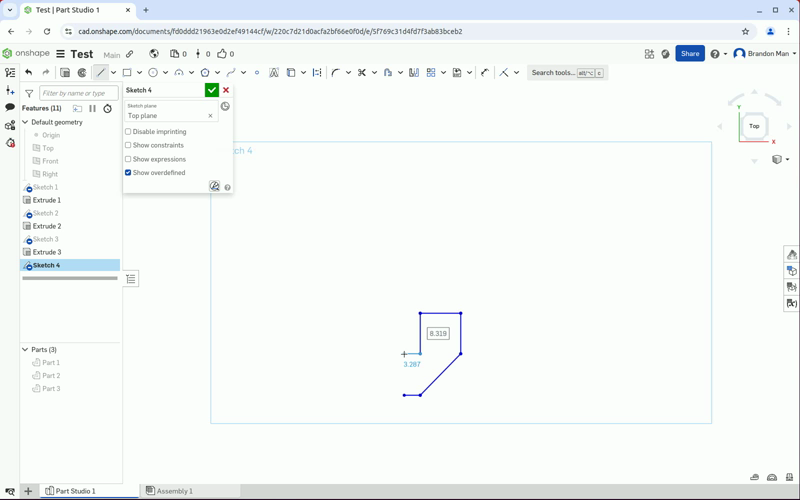
mouse_move(434, 353)
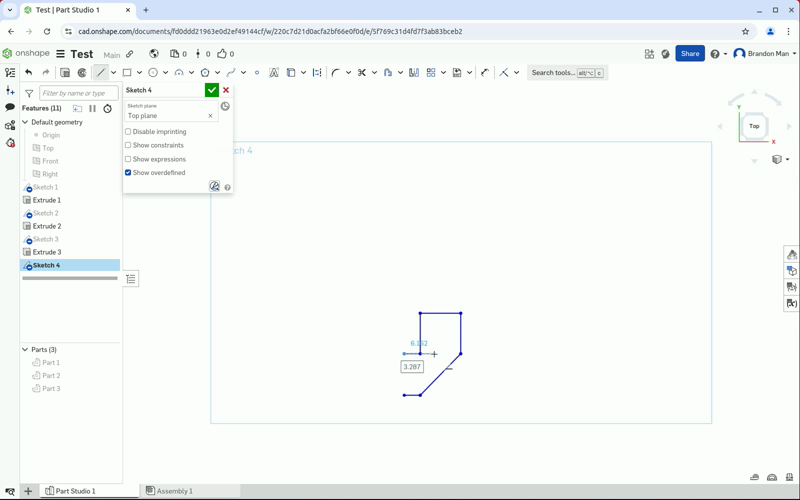
key_down(shift)
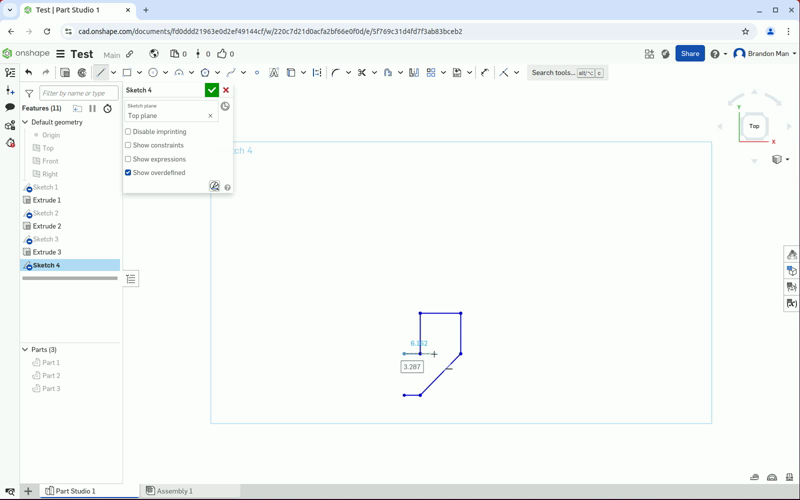
mouse_move(404, 395)
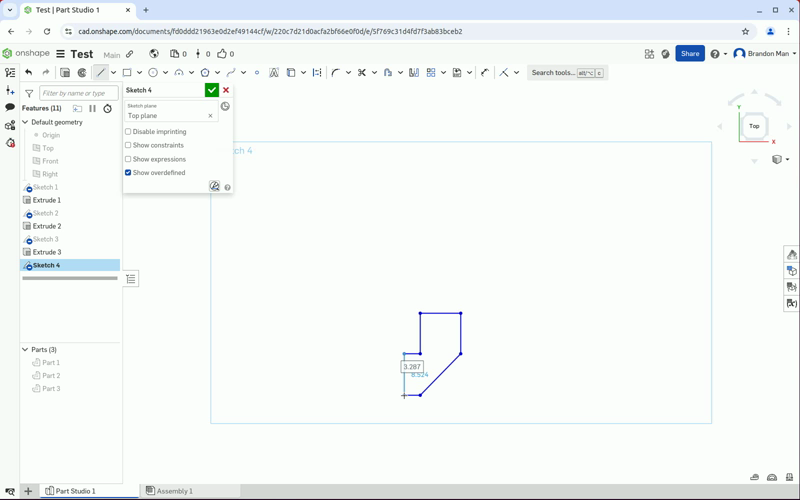
key_up(shift)
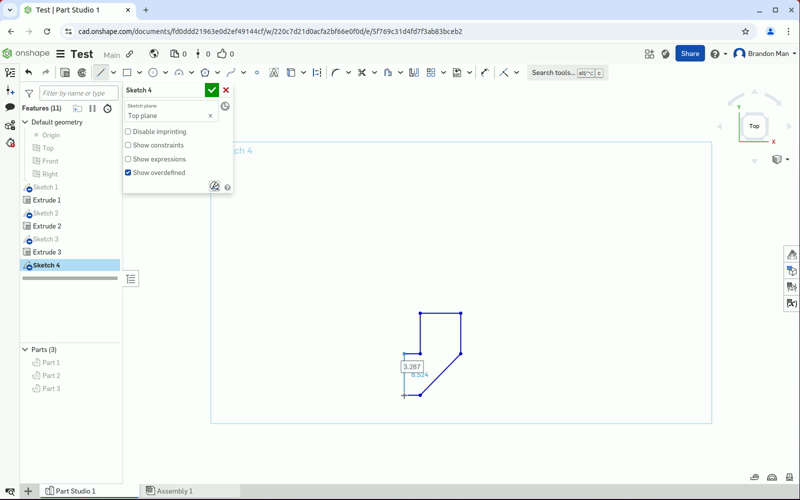
click(404, 395)
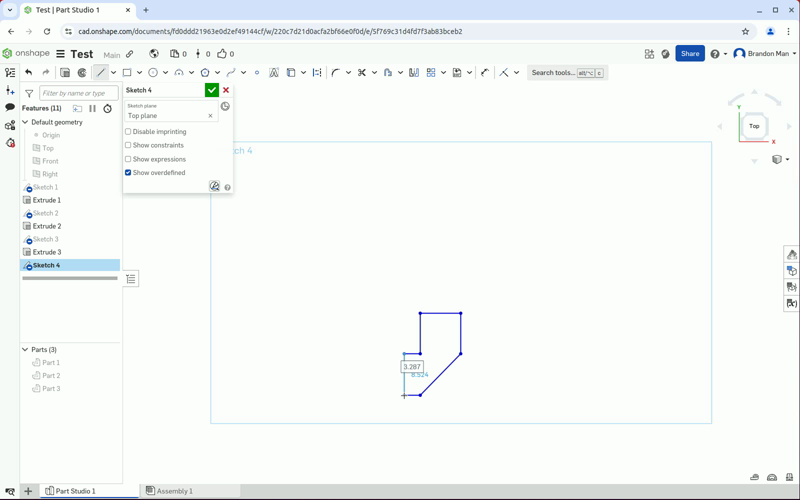
key(esc)
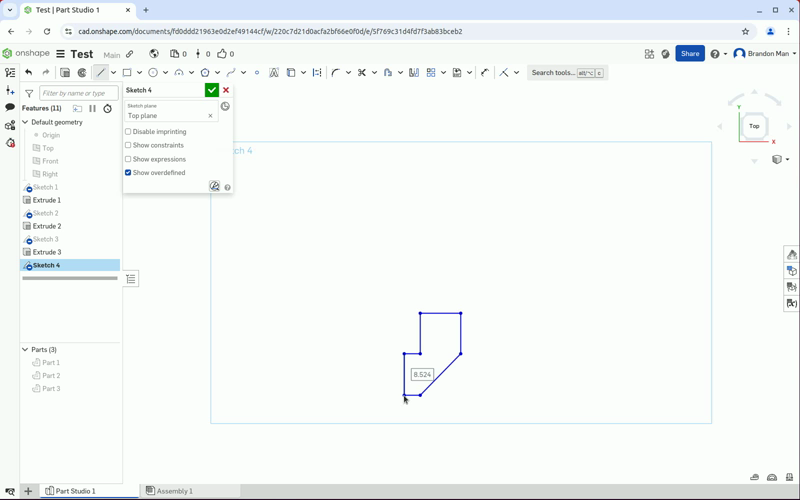
mouse_move(453, 333)
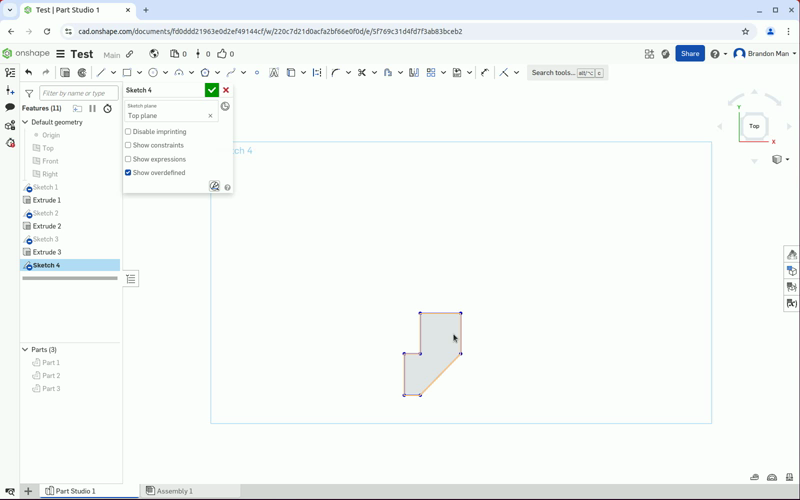
click(453, 333)
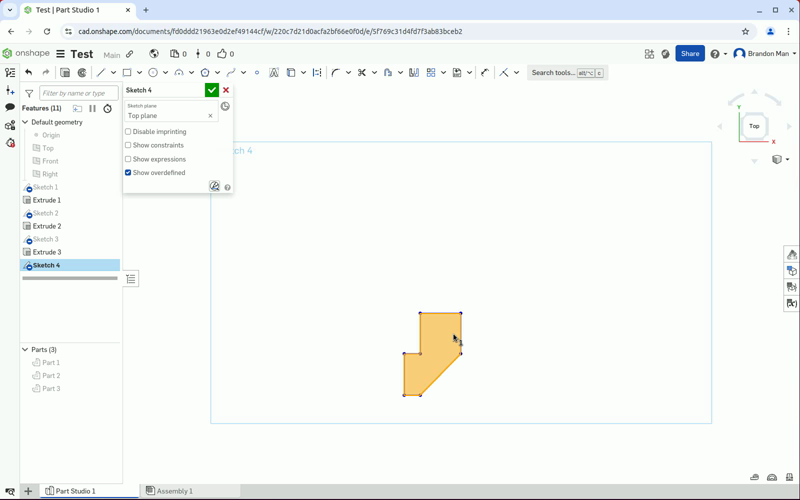
mouse_move(73, 352)
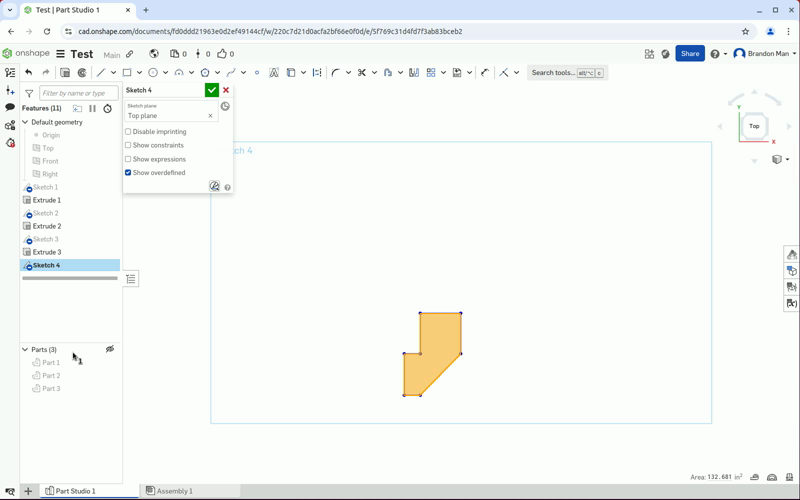
key(shift+y)
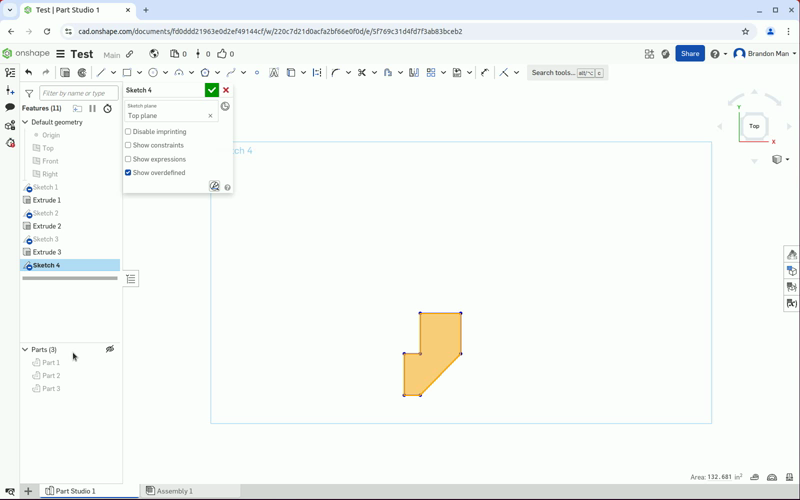
key(shift+e)
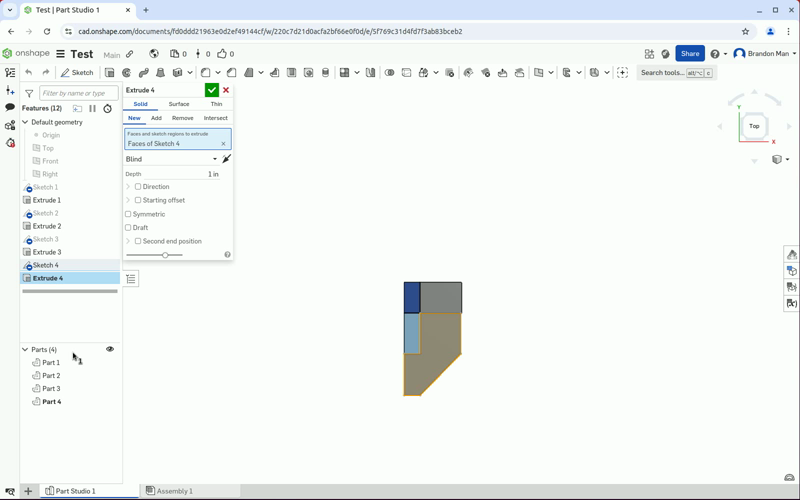
mouse_move(143, 106)
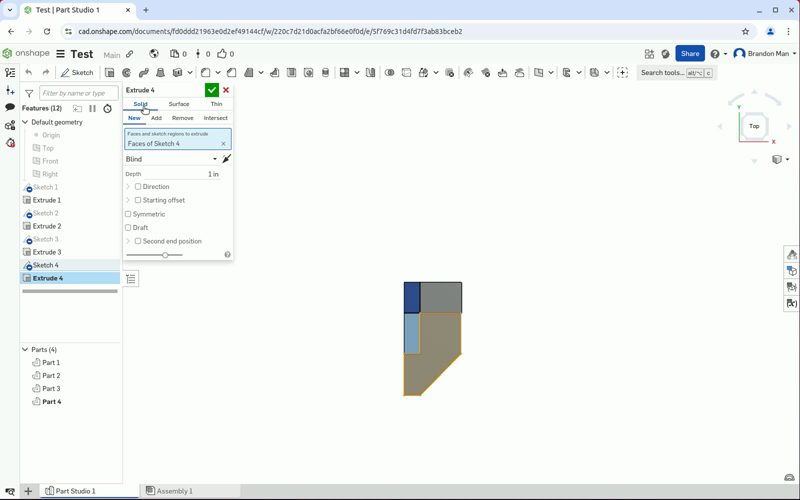
click(143, 106)
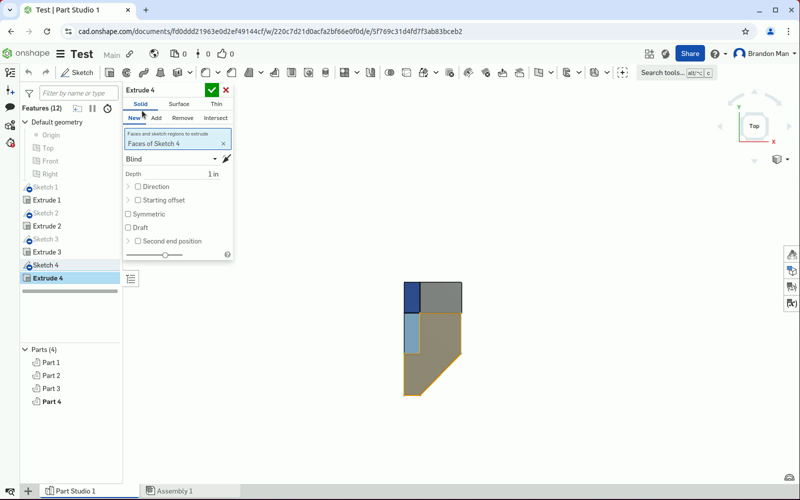
mouse_move(137, 120)
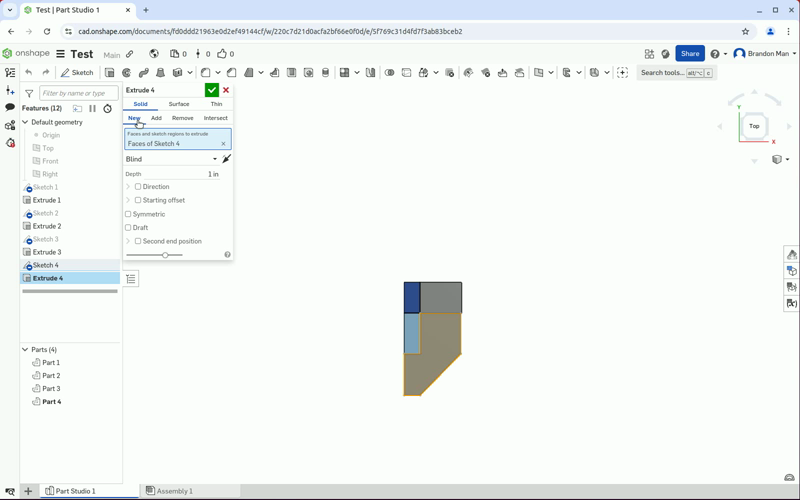
click(137, 120)
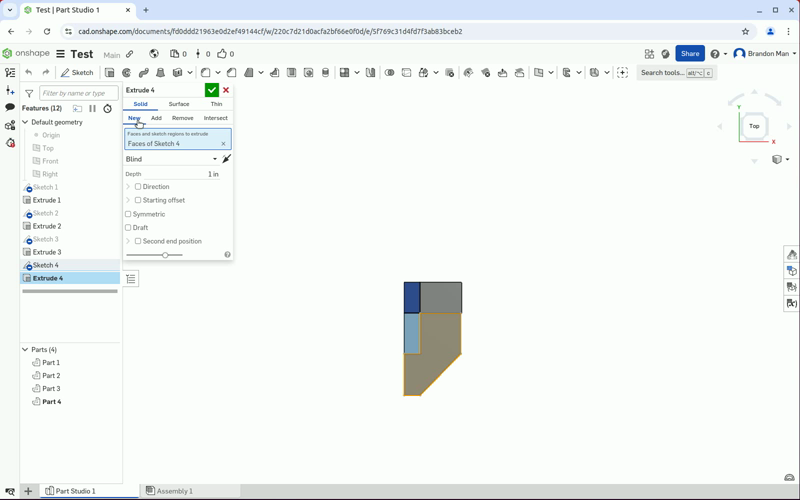
key(tab, 4)
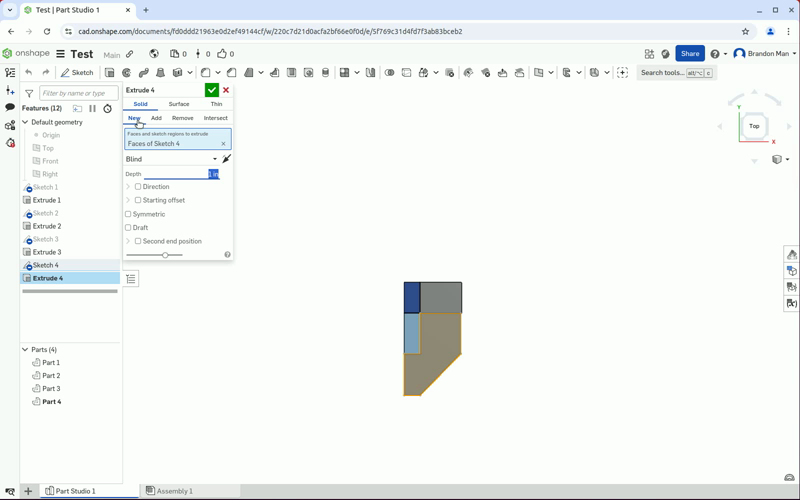
text(5.296)
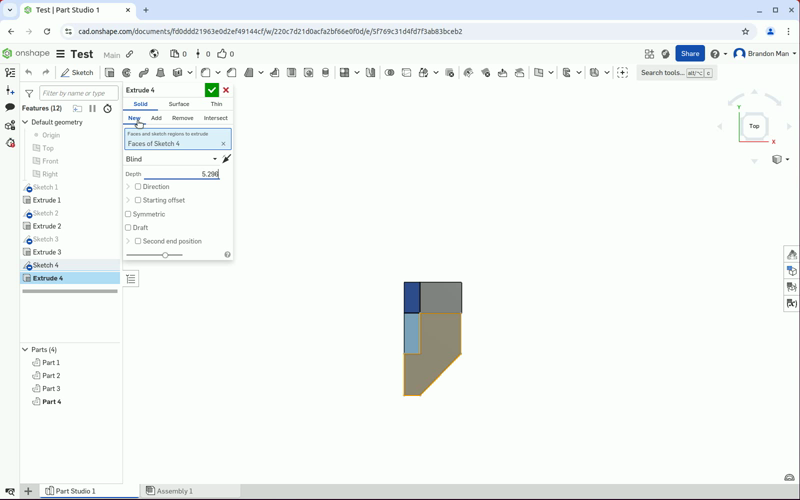
key(enter)
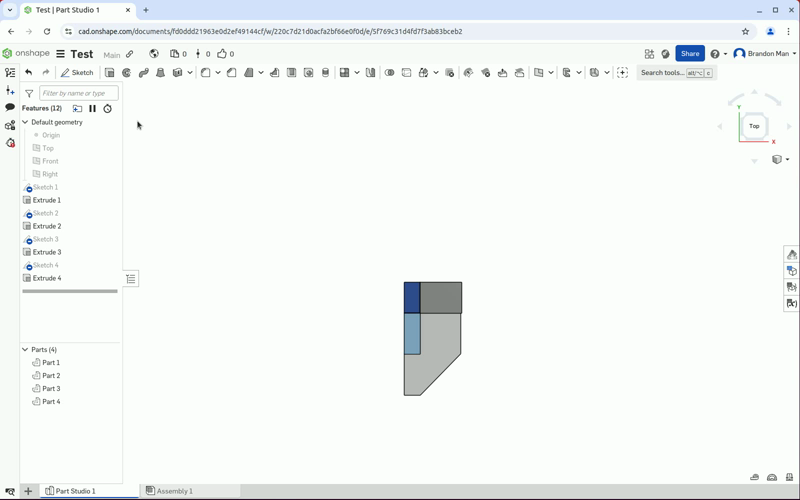
key(shift+h)
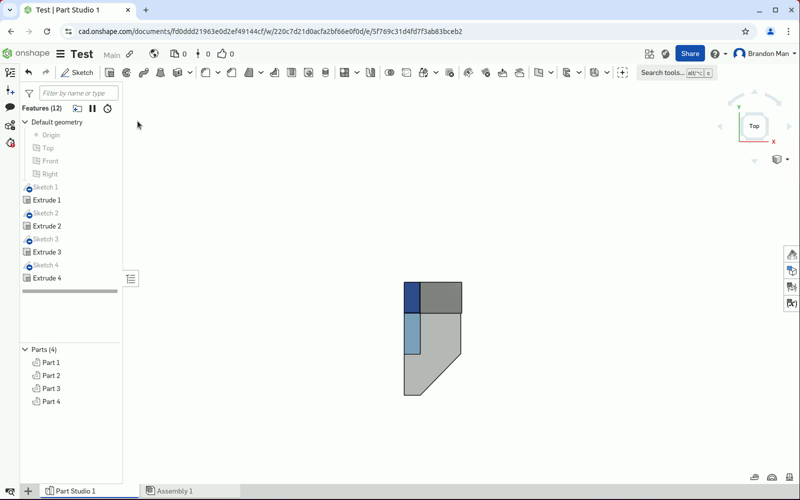
key(shift+h)
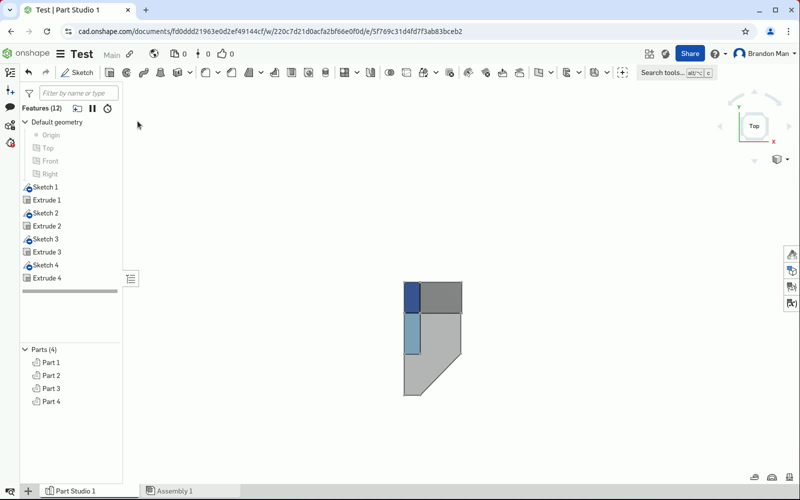
key(shift+7)
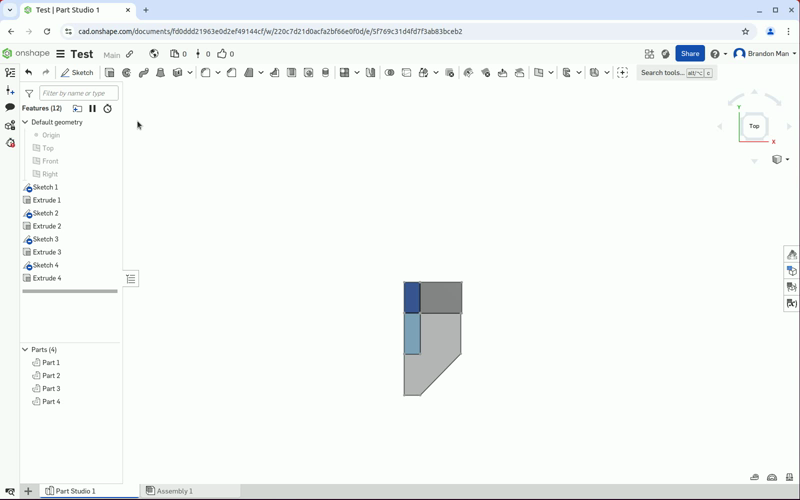
key(up, 3)
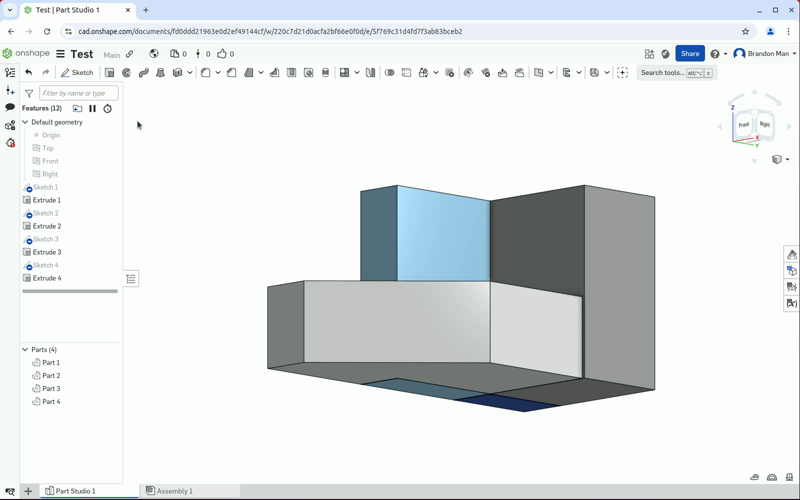
key(left, 3)
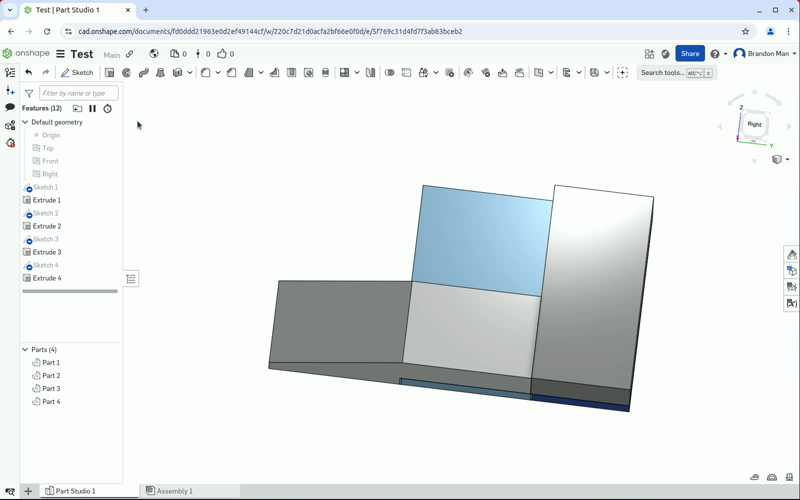
key(right, 3)
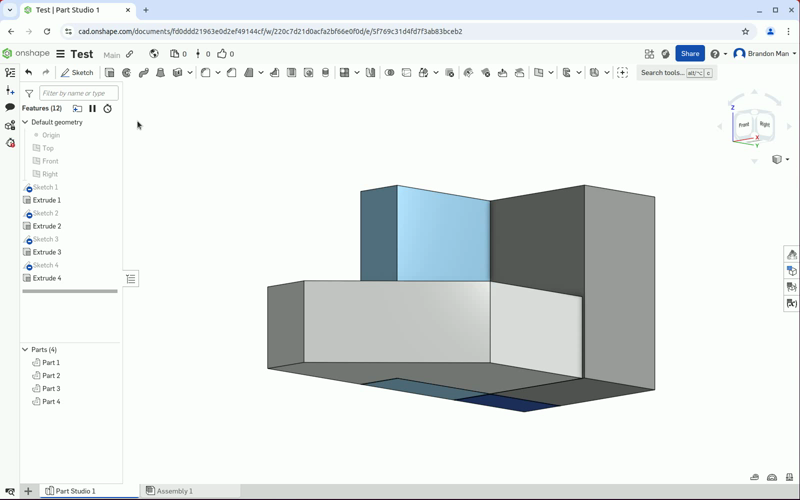
key(down, 3)
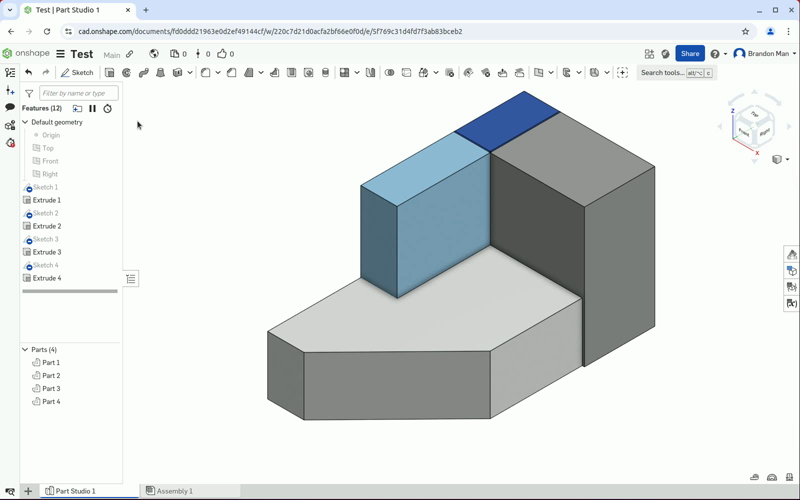
mouse_move(73, 189)
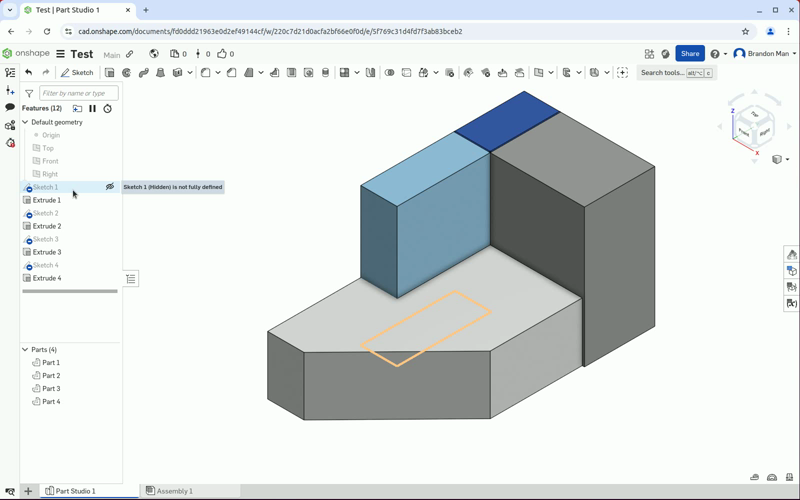
click(73, 189)